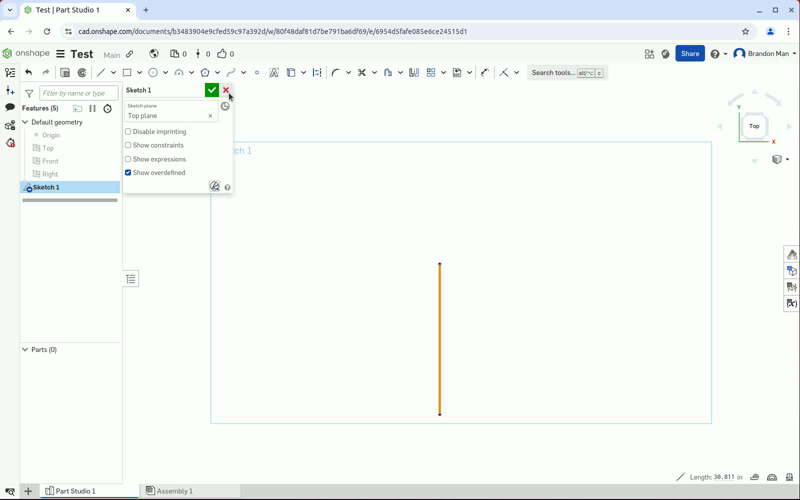
key(shift+h)
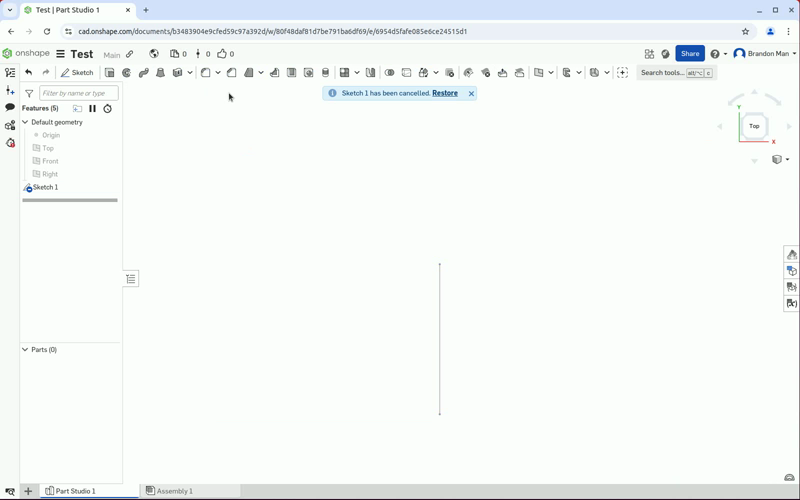
key(shift+s)
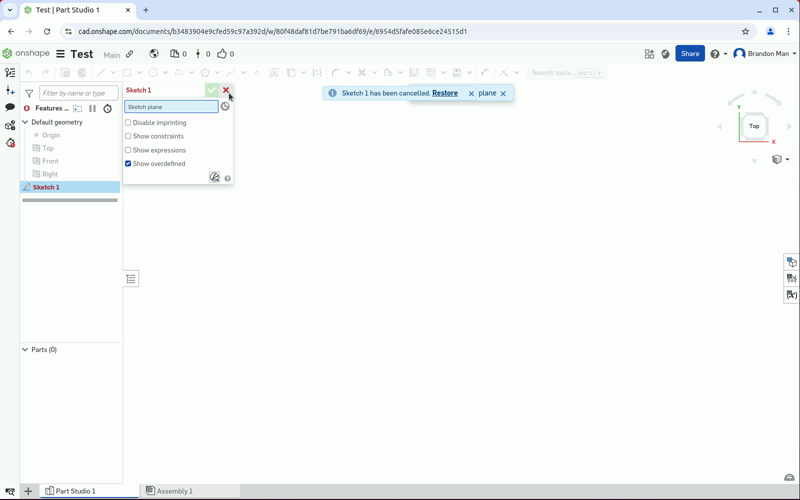
mouse_move(73, 150)
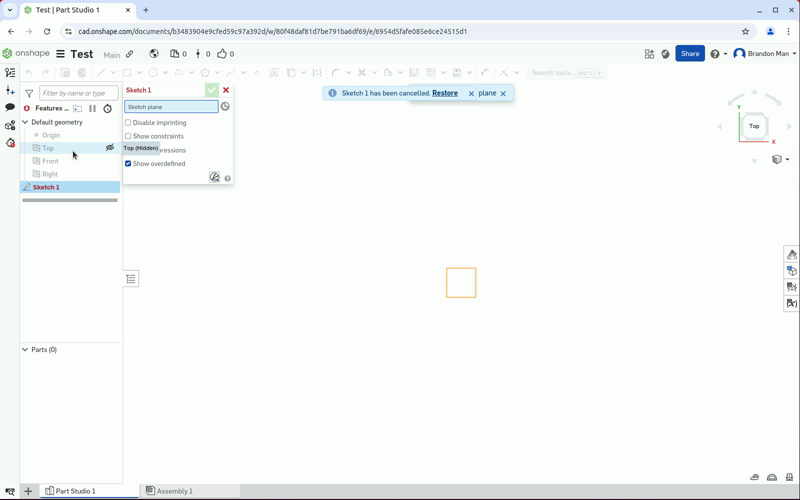
click(73, 150)
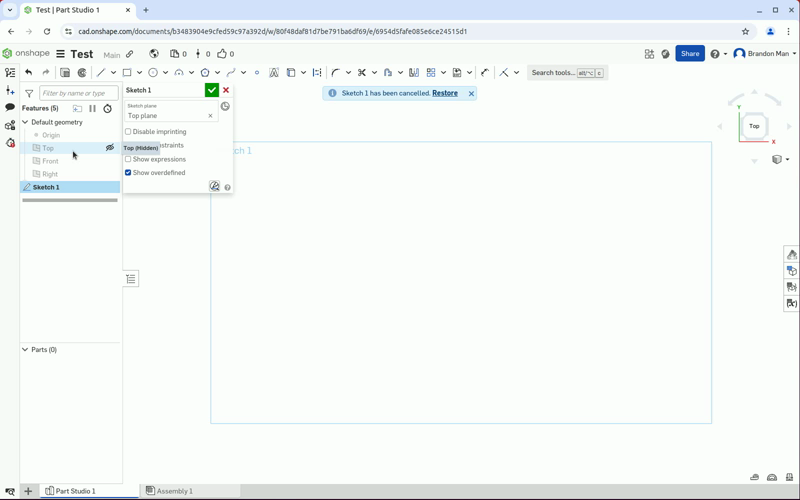
mouse_move(73, 352)
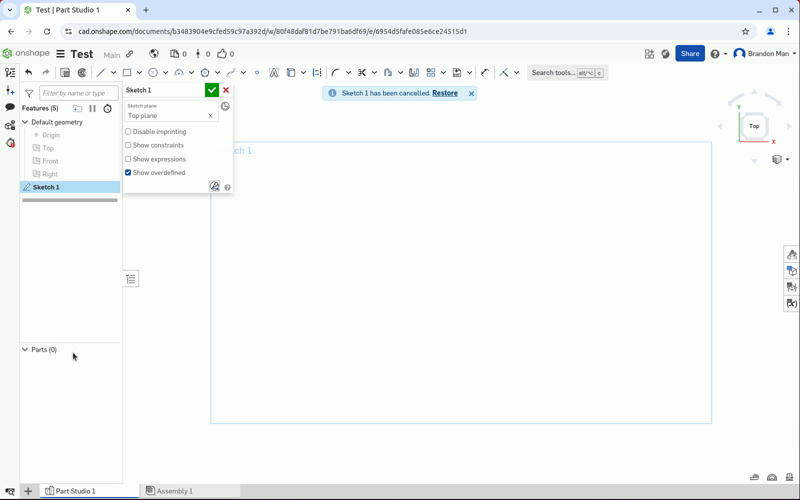
key(y)
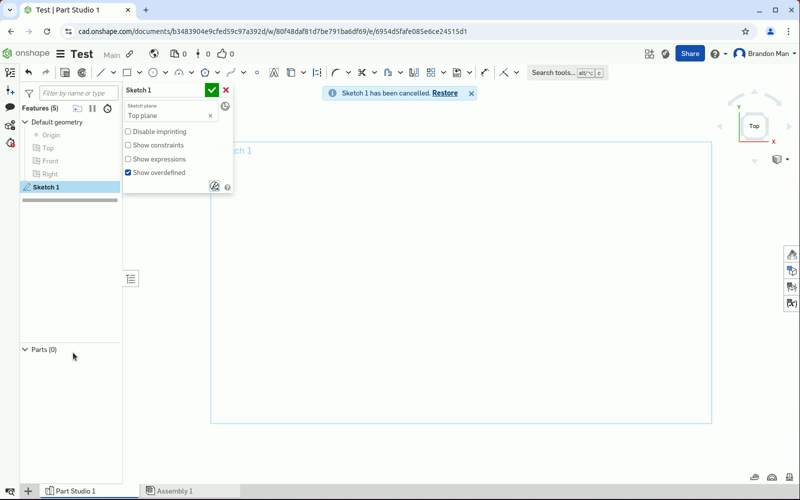
key(l)
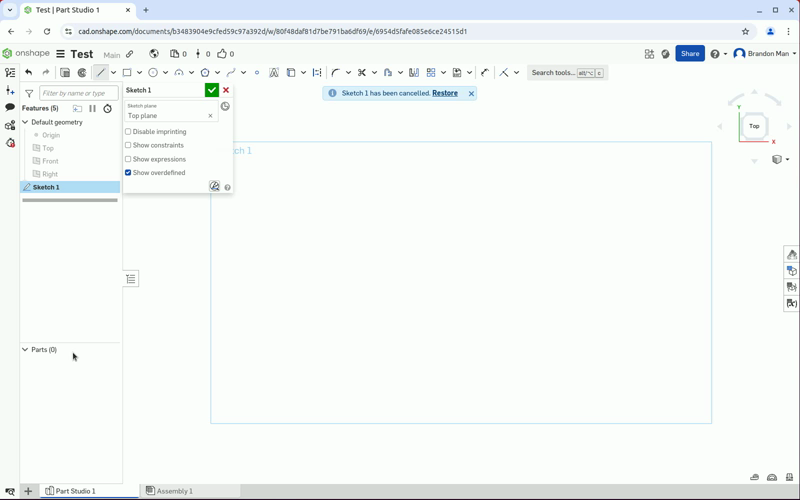
key_down(shift)
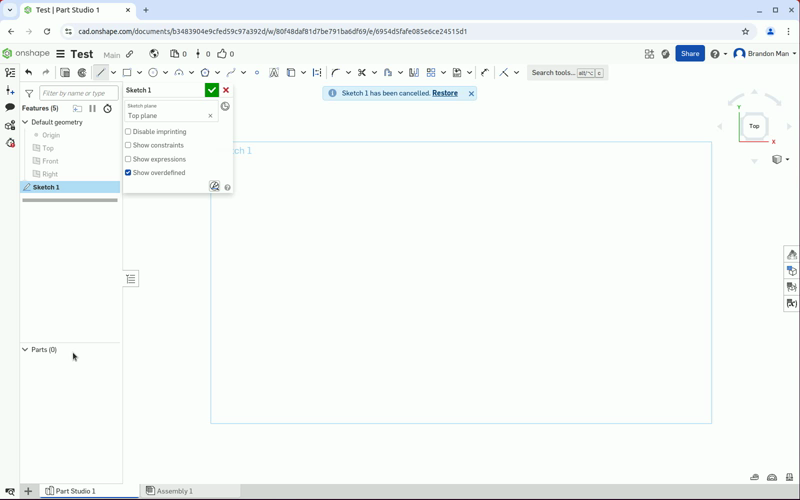
mouse_move(348, 395)
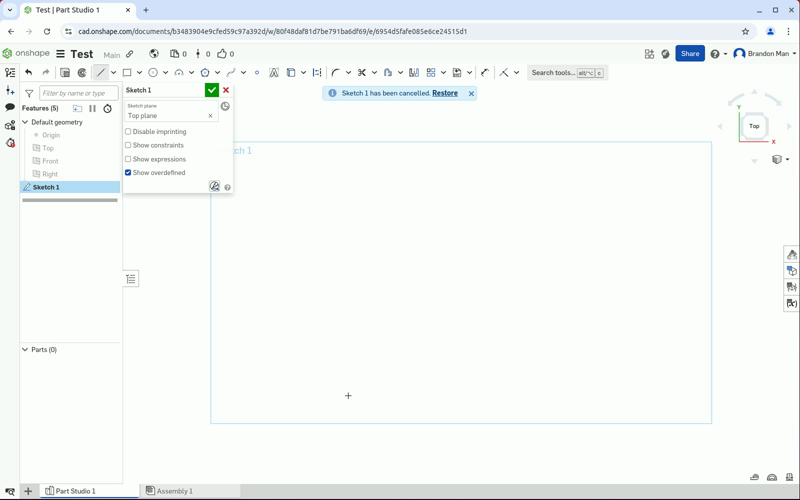
click(348, 395)
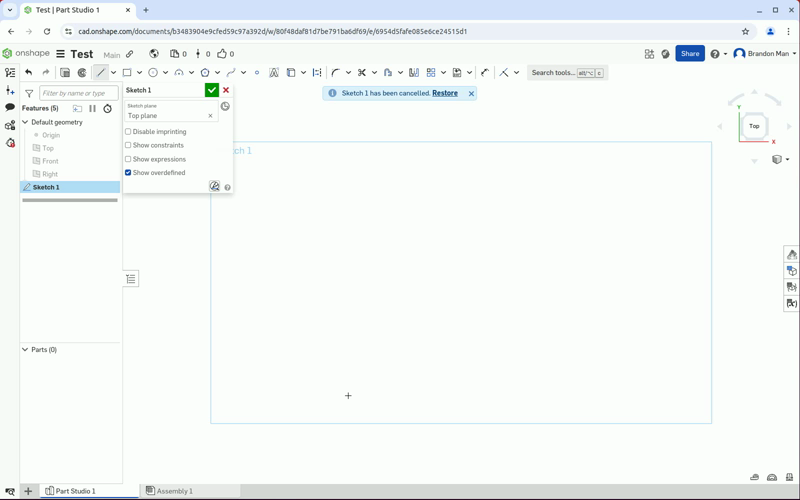
key_up(shift)
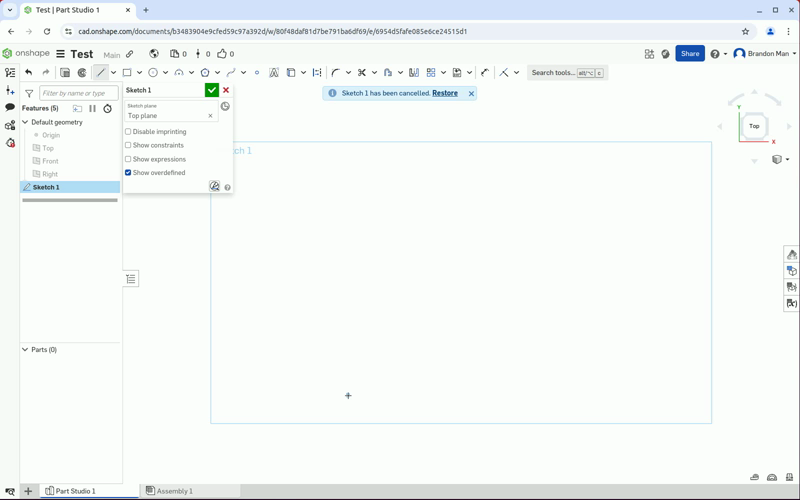
key_down(shift)
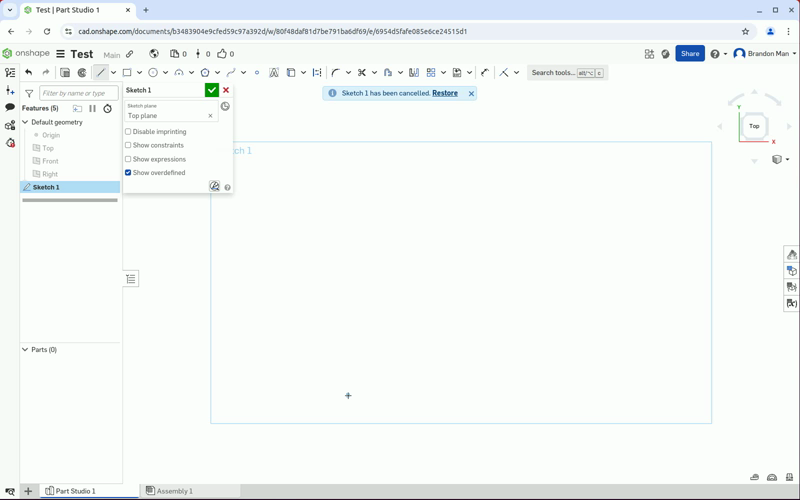
mouse_move(572, 395)
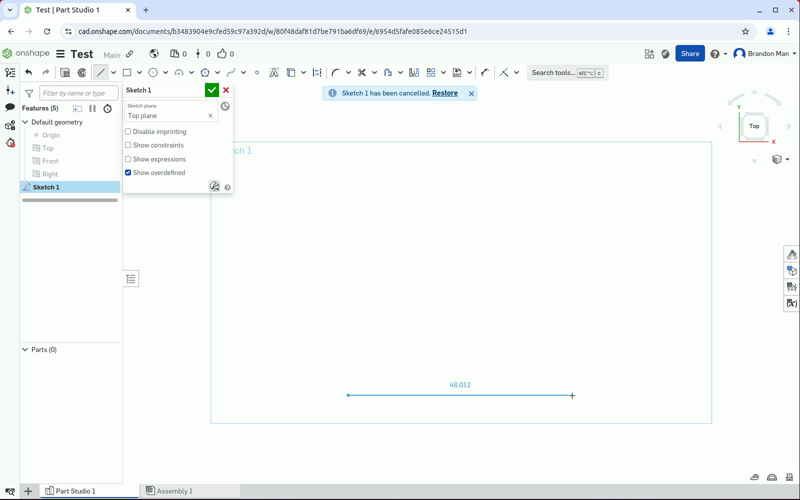
click(572, 395)
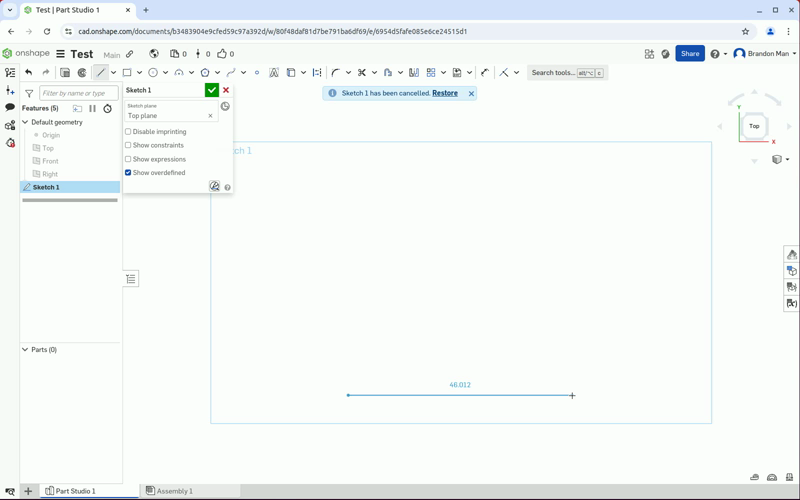
key_up(shift)
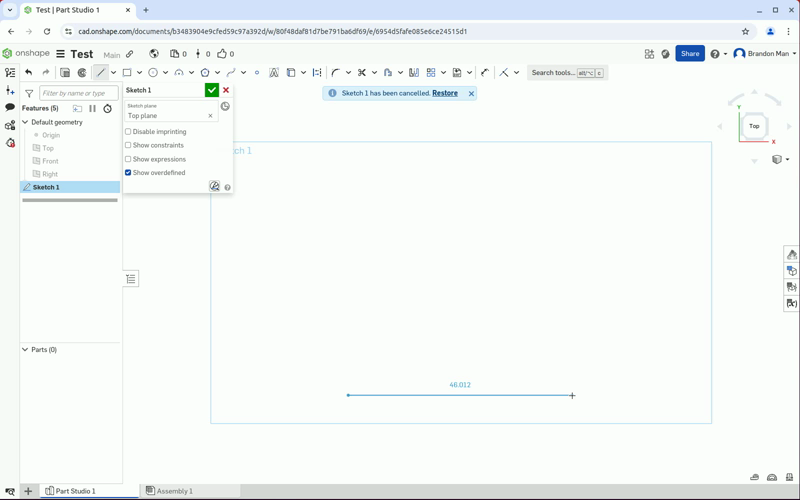
key_down(shift)
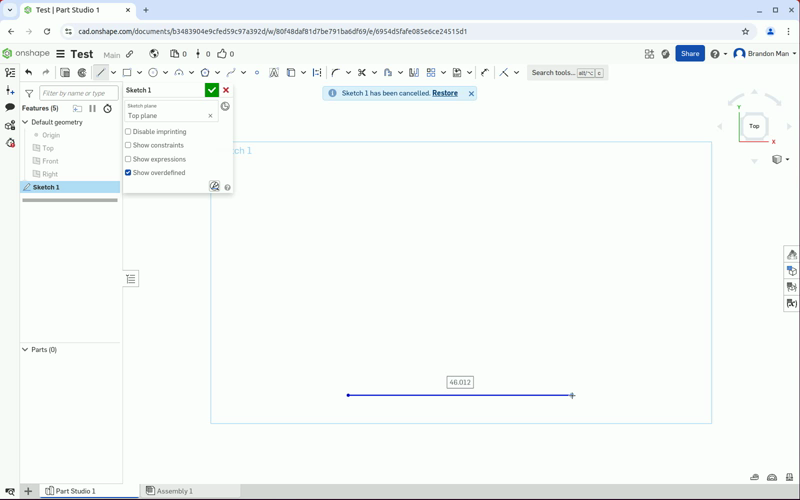
mouse_move(572, 171)
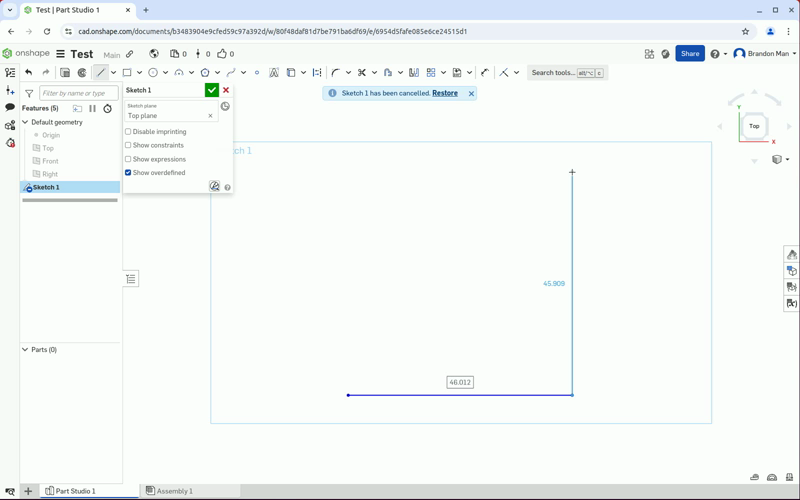
click(572, 171)
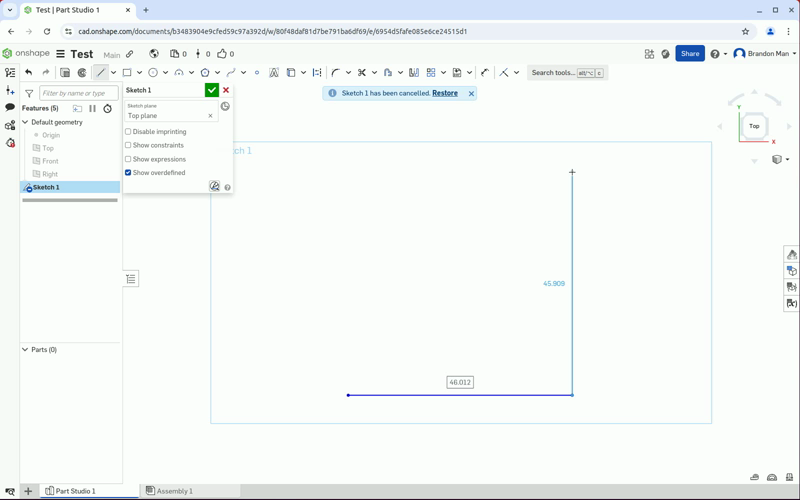
key_up(shift)
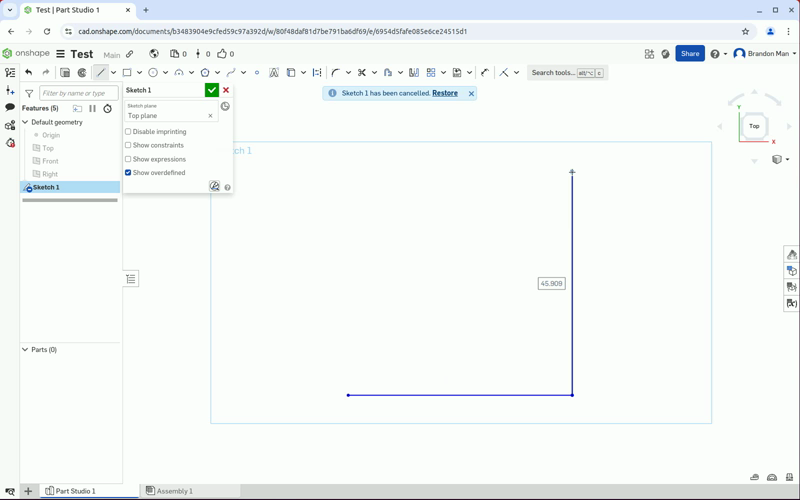
key_down(shift)
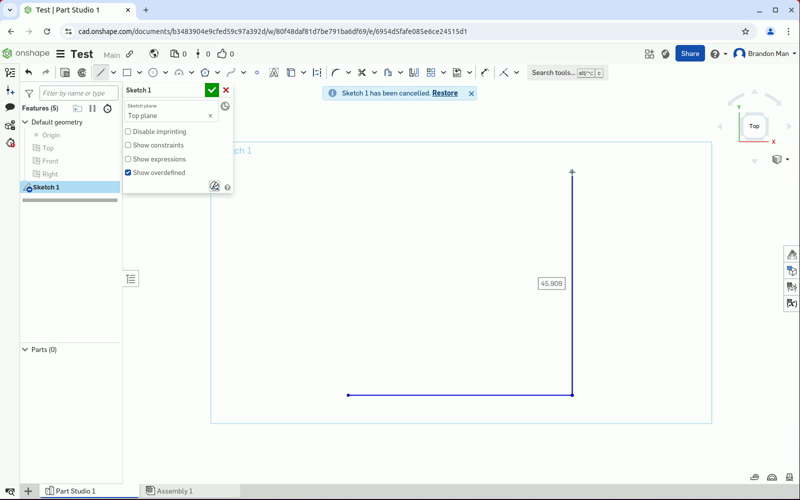
mouse_move(348, 171)
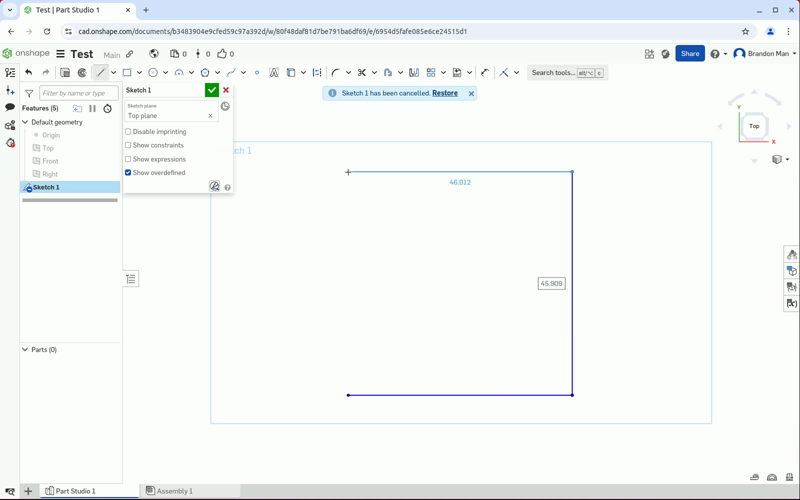
click(348, 171)
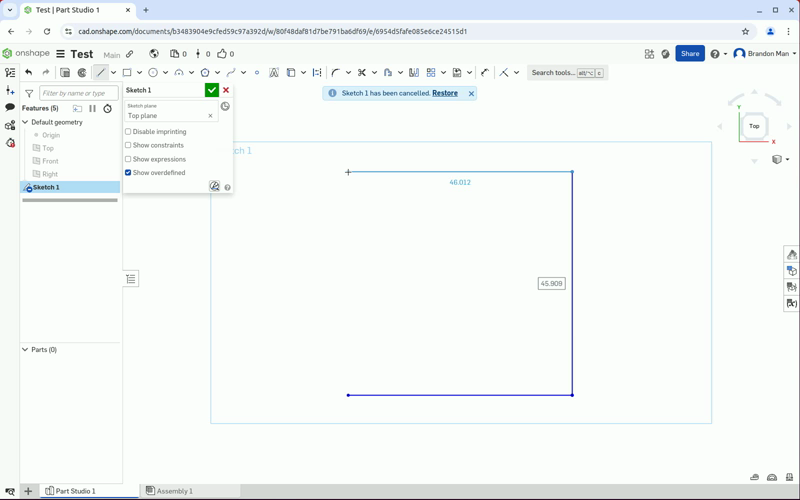
key_up(shift)
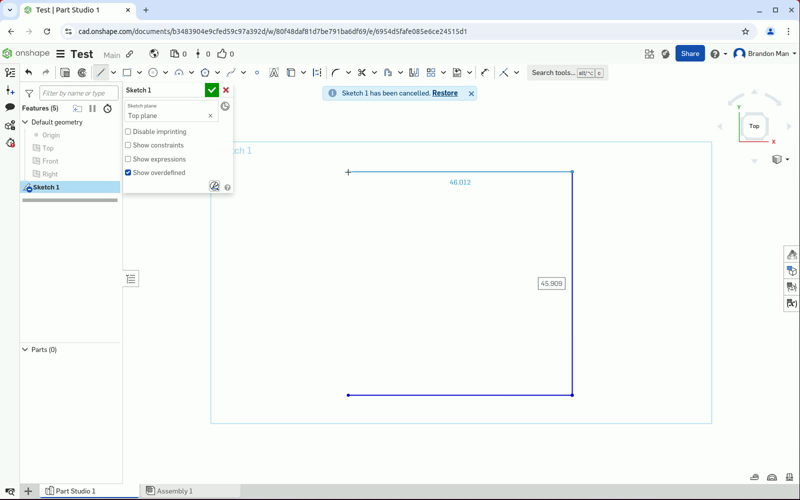
key_down(shift)
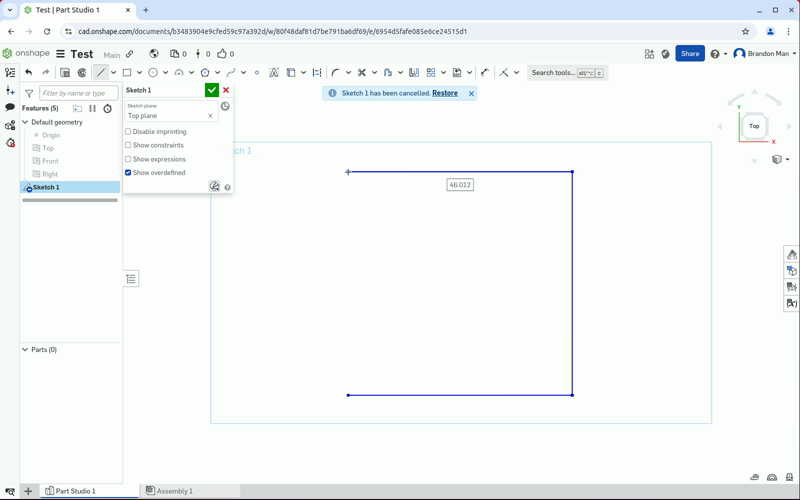
mouse_move(348, 395)
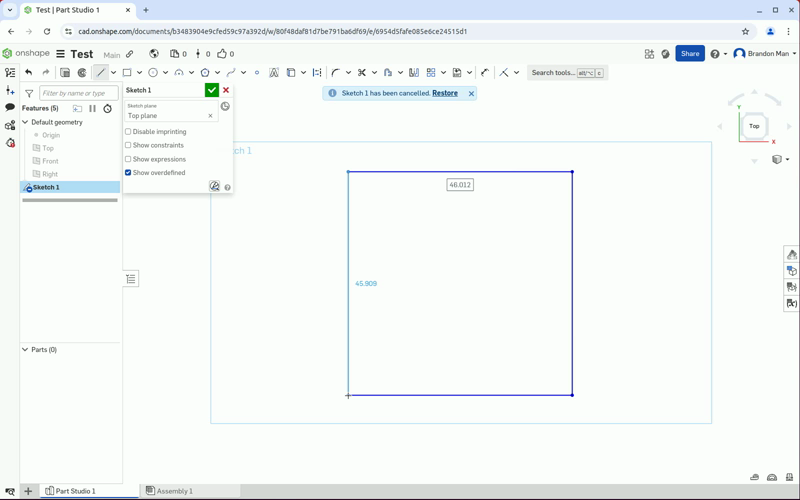
key_up(shift)
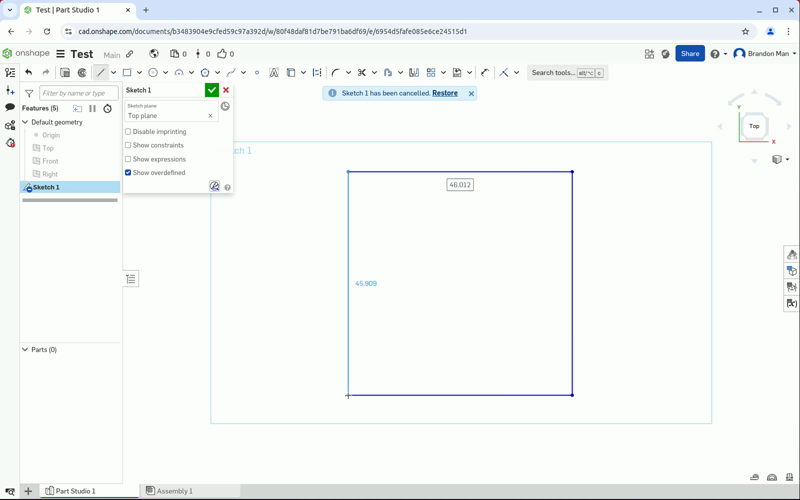
click(348, 395)
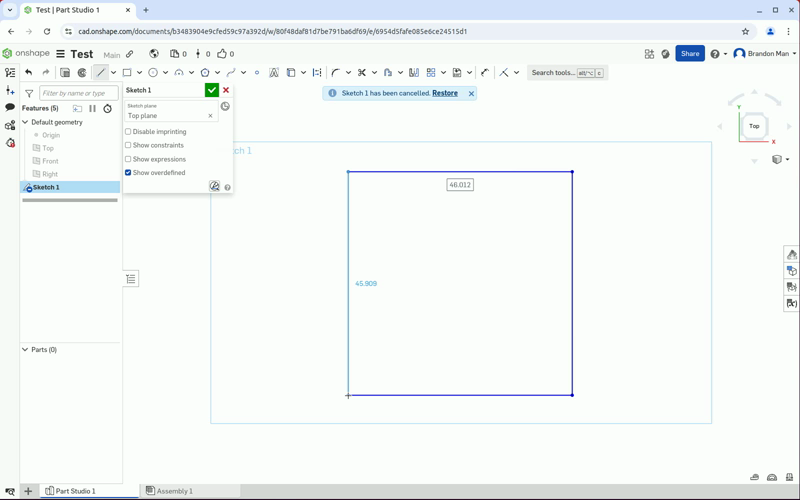
key(esc)
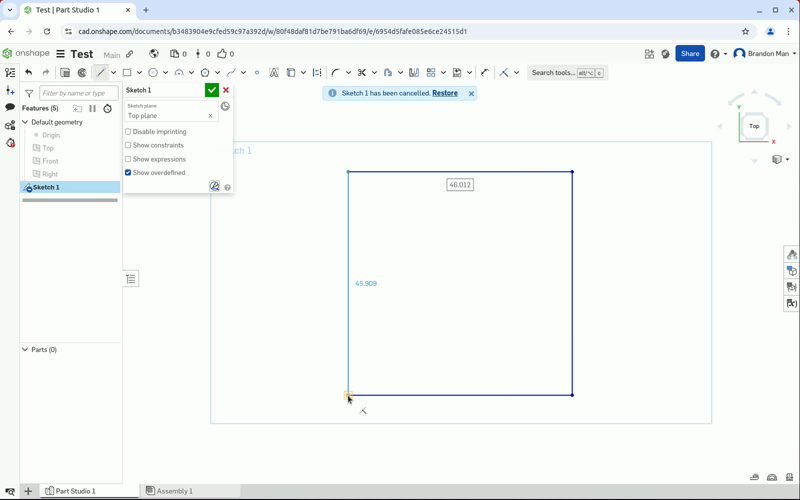
mouse_move(416, 288)
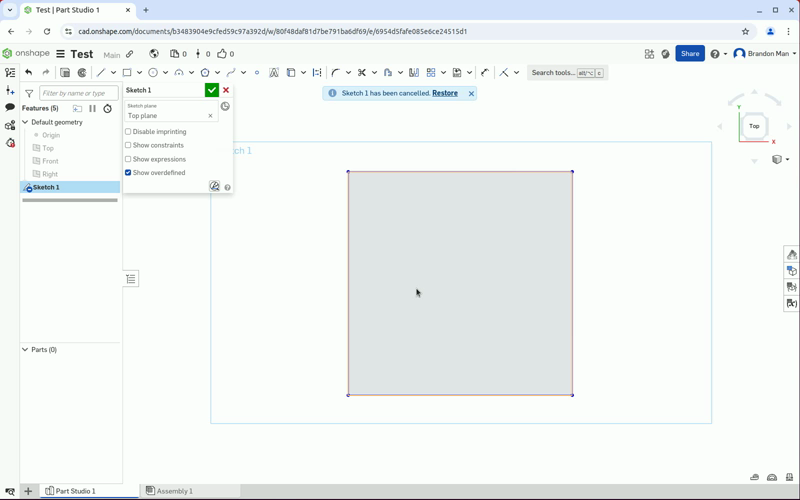
click(416, 288)
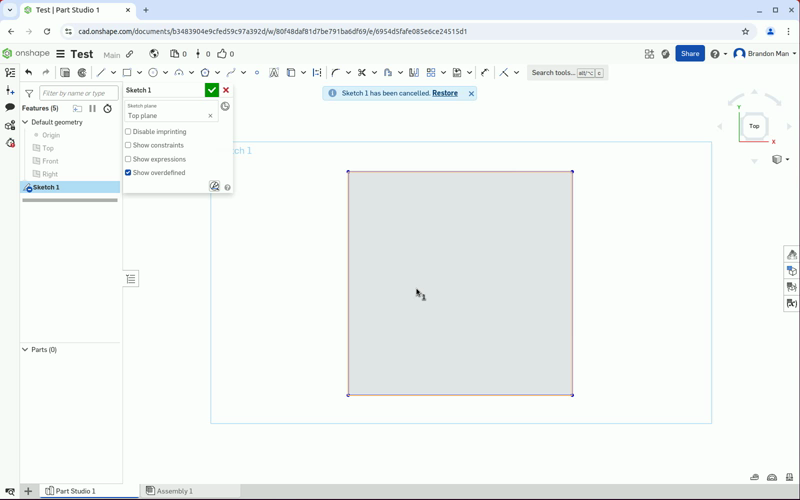
mouse_move(73, 352)
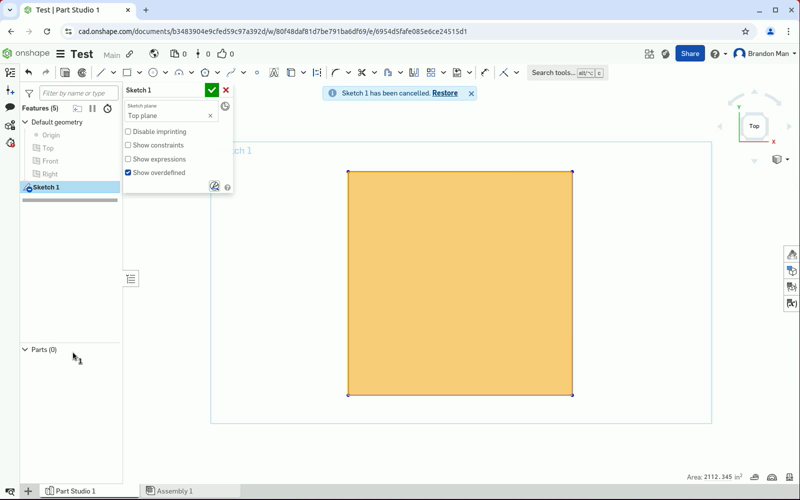
key(shift+y)
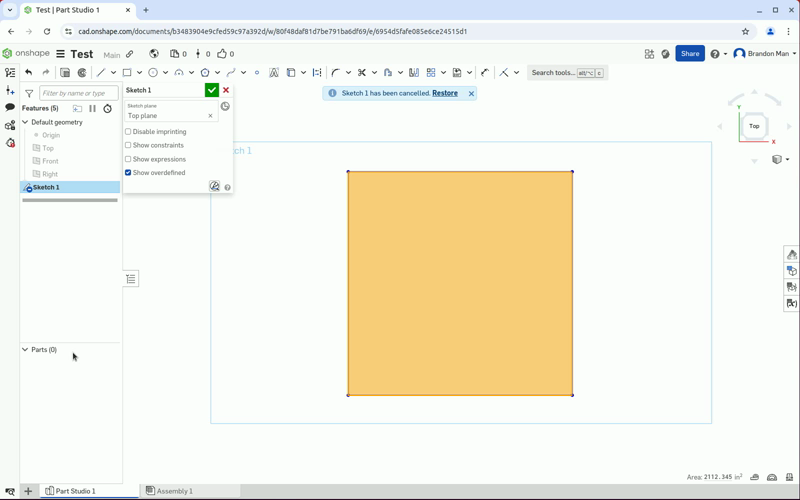
key(shift+e)
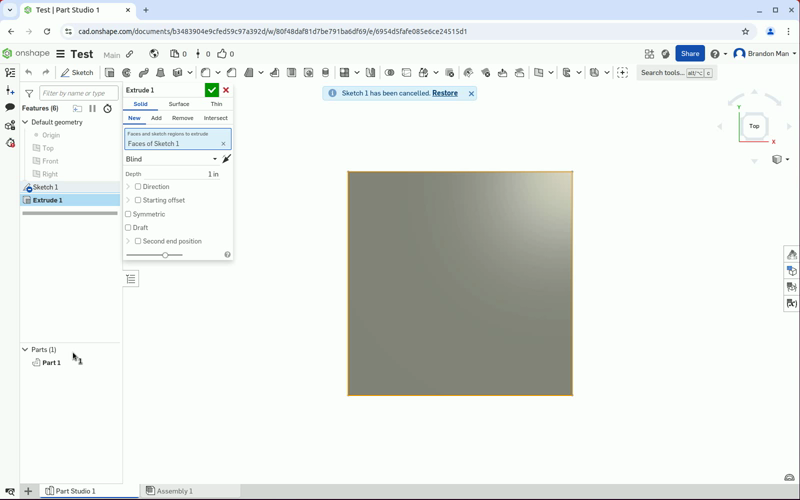
mouse_move(143, 106)
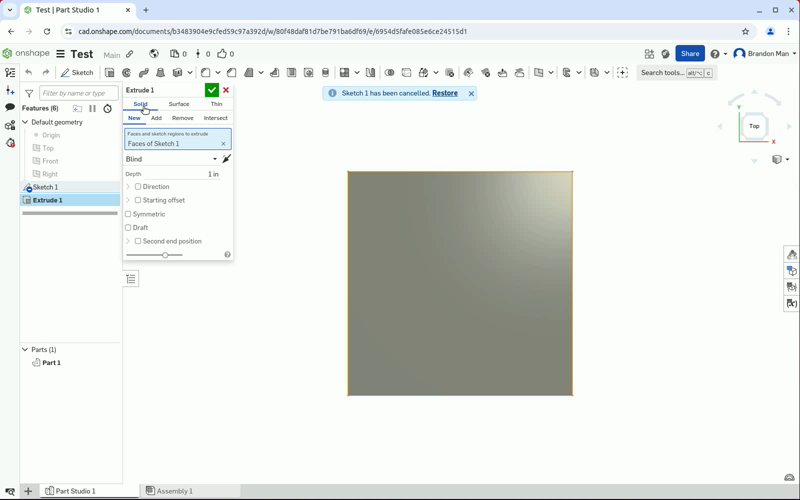
click(143, 106)
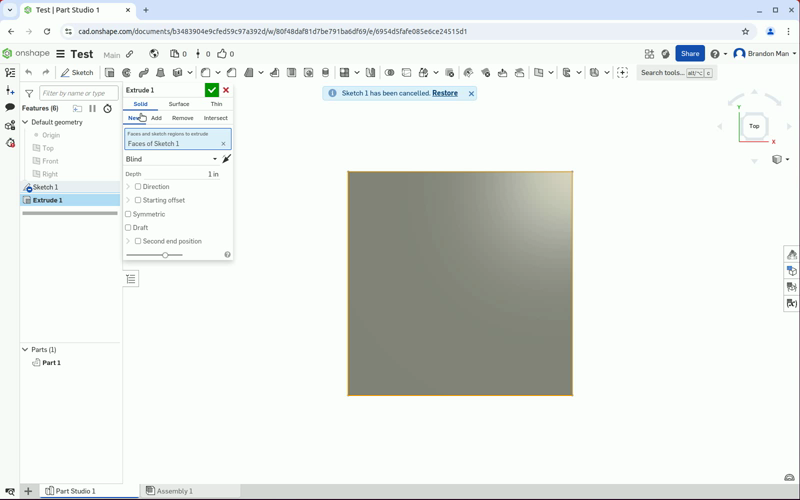
mouse_move(137, 120)
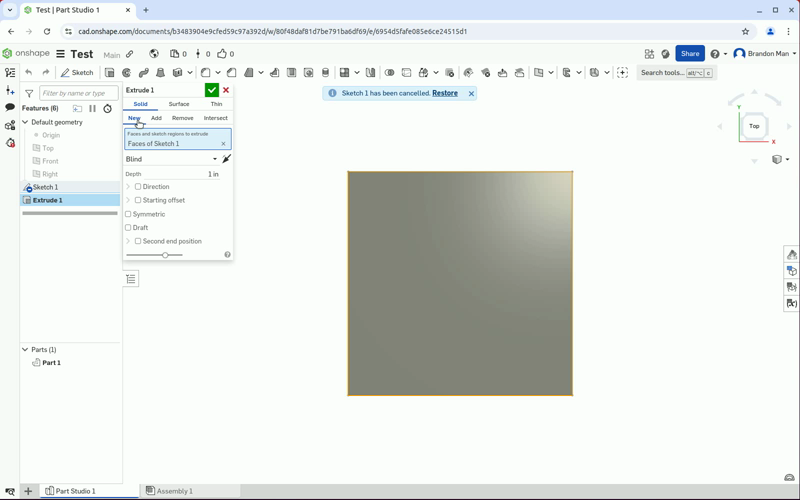
click(137, 120)
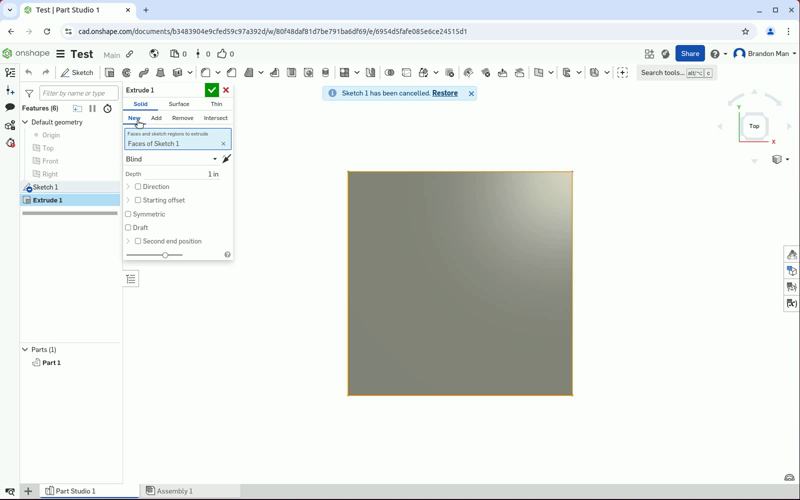
key(tab, 4)
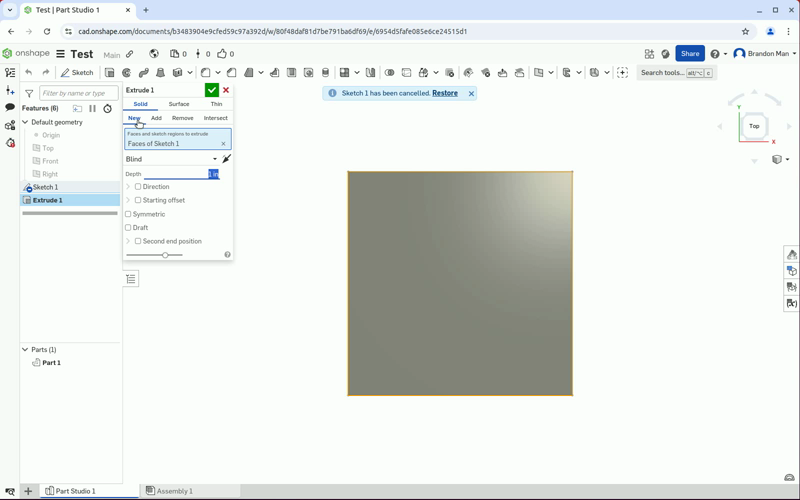
text(38.514)
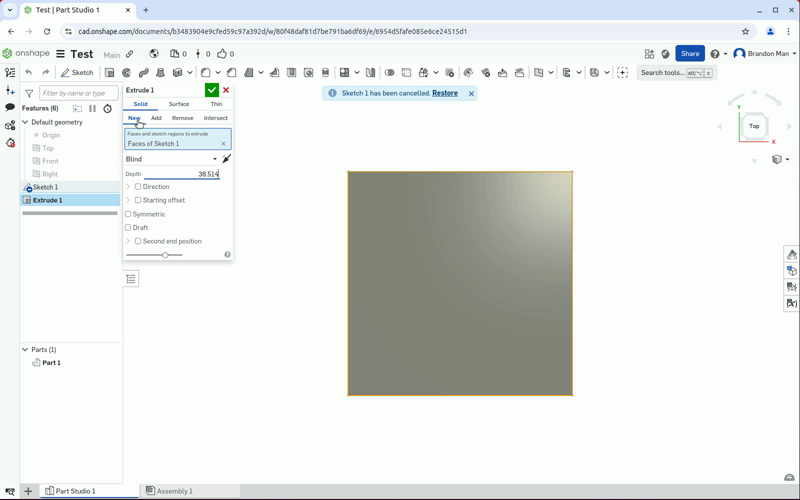
key(tab, 3)
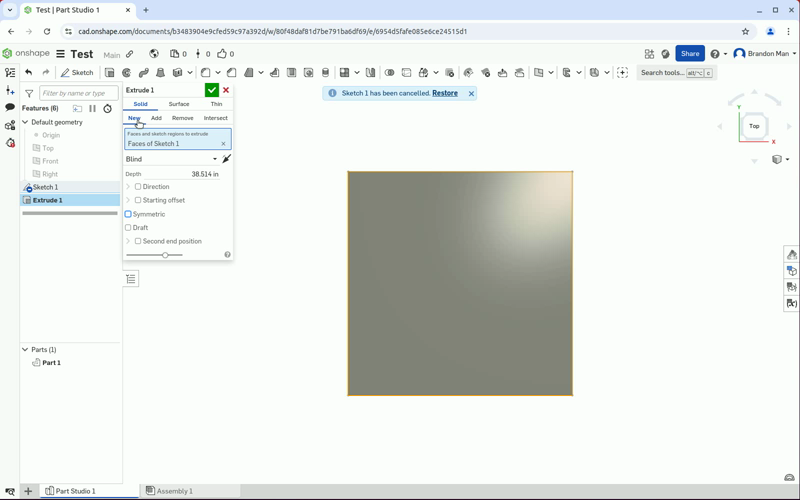
key(space)
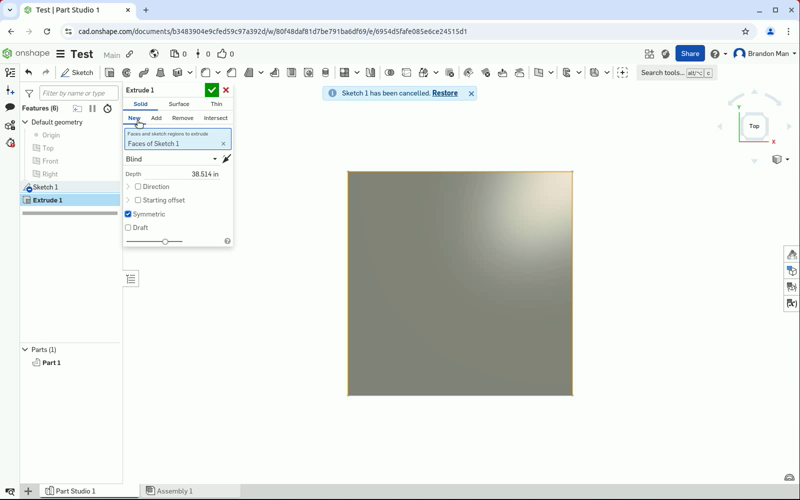
key(enter)
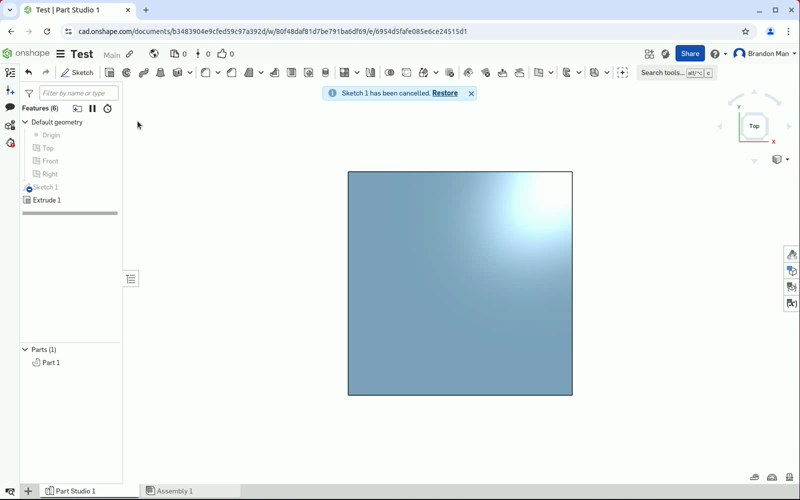
key(shift+h)
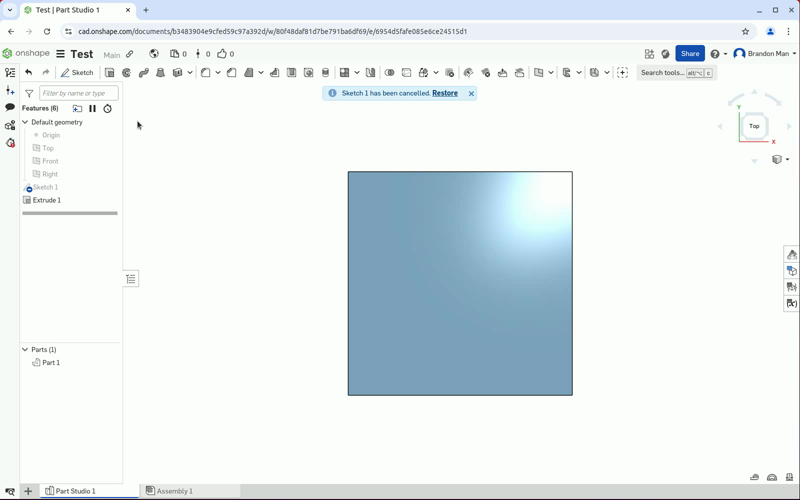
key(shift+h)
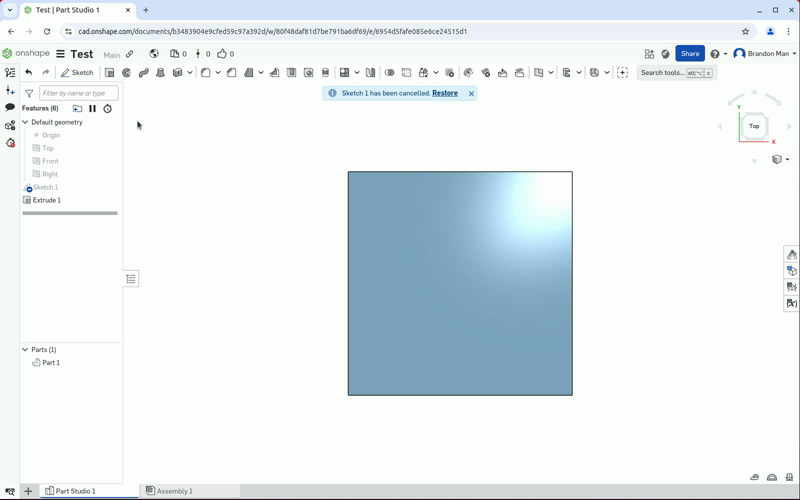
mouse_move(73, 189)
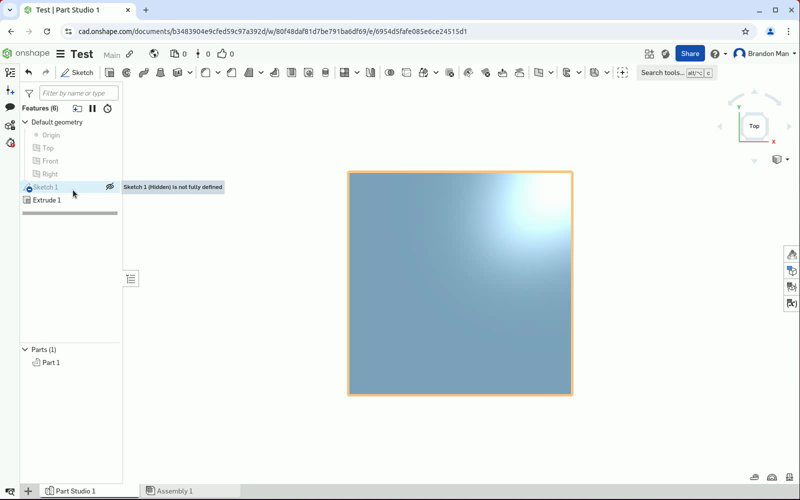
click(73, 189)
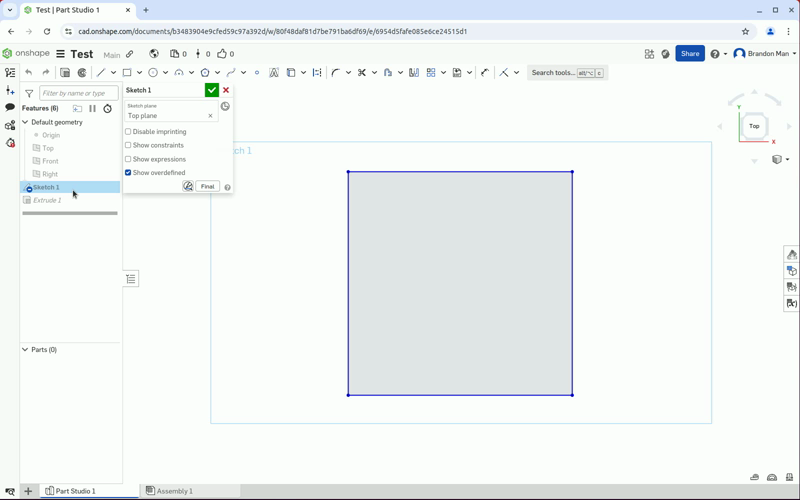
mouse_move(229, 92)
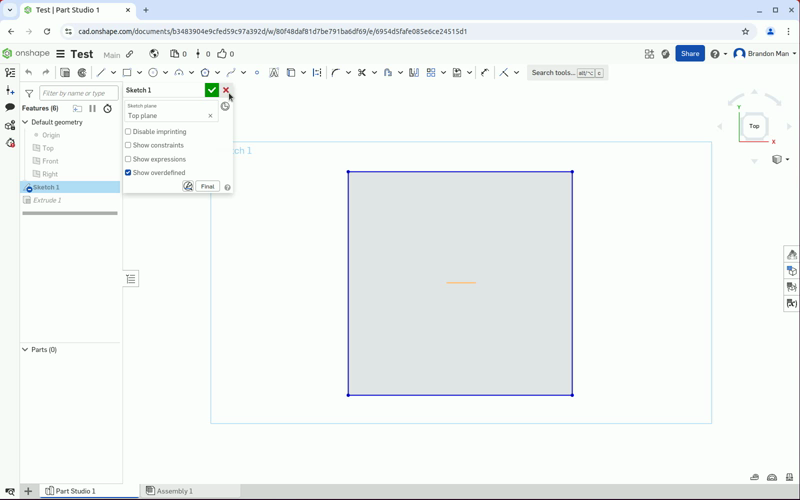
click(229, 92)
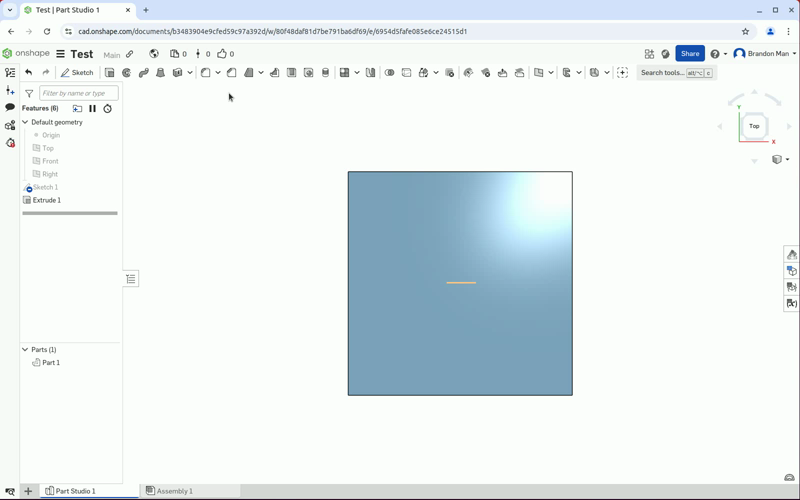
mouse_move(73, 352)
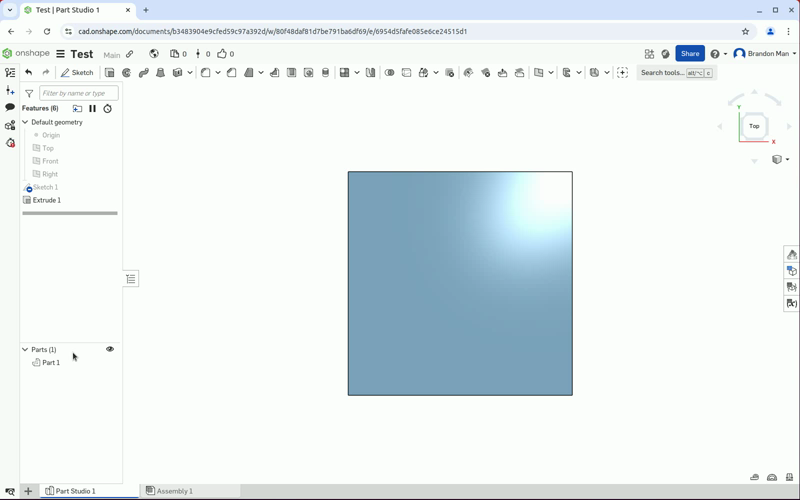
key(y)
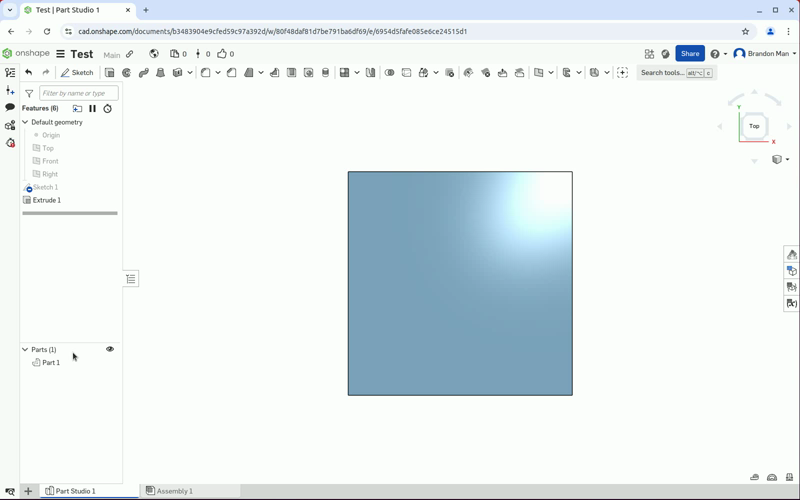
key(shift+p)
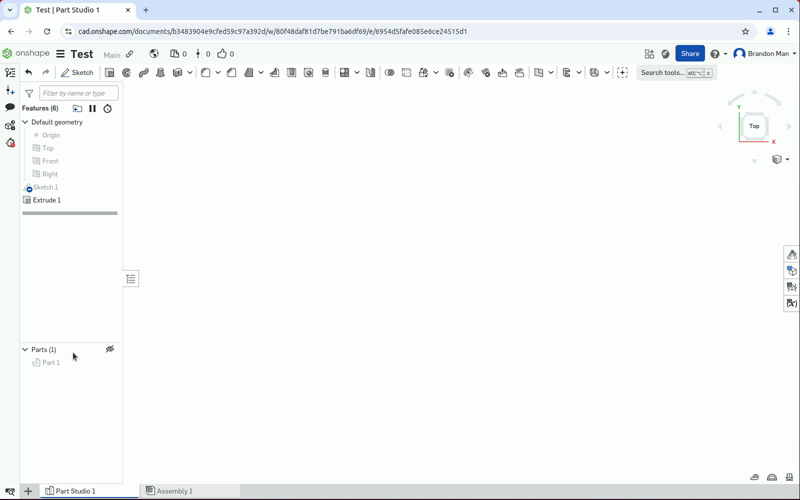
key(space)
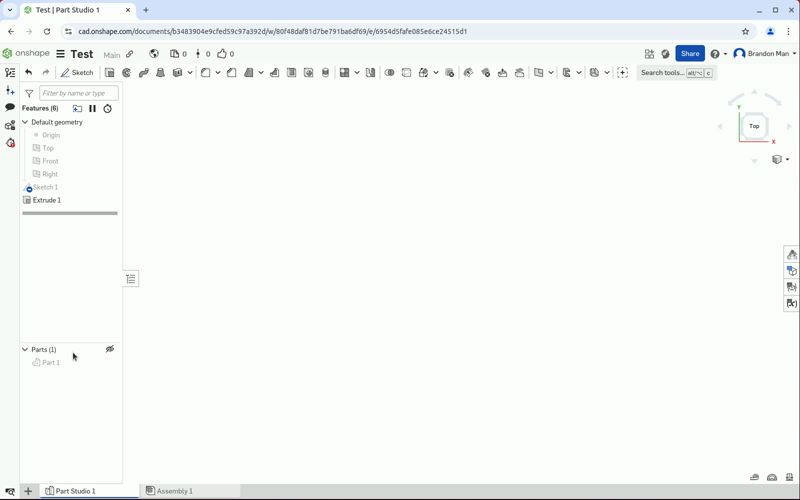
key_down(shift)
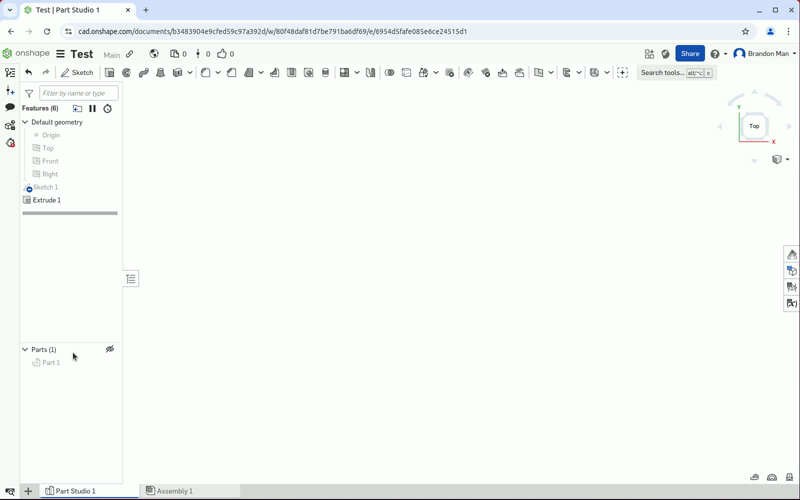
key(up)
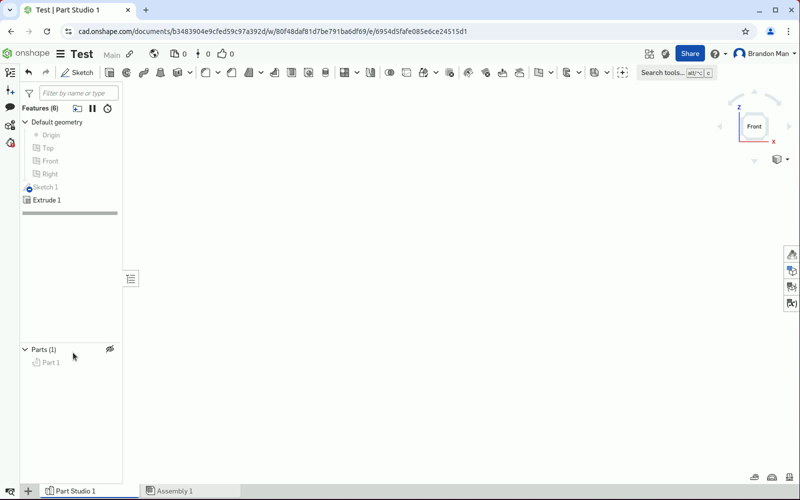
key_up(shift)
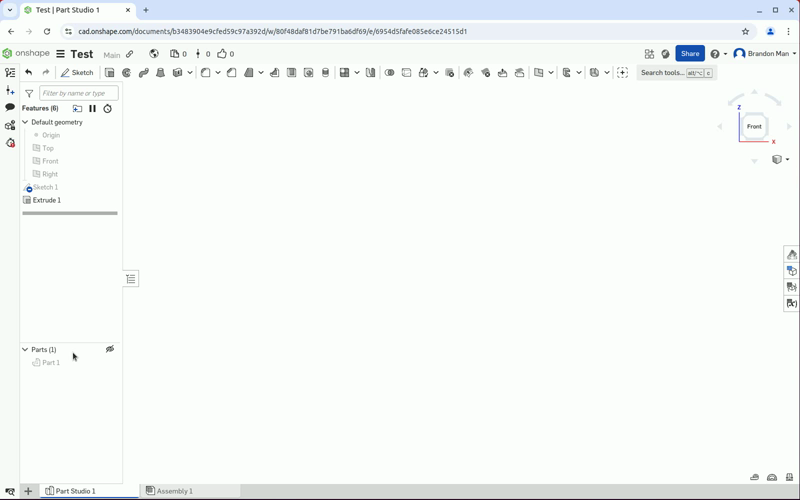
key(space)
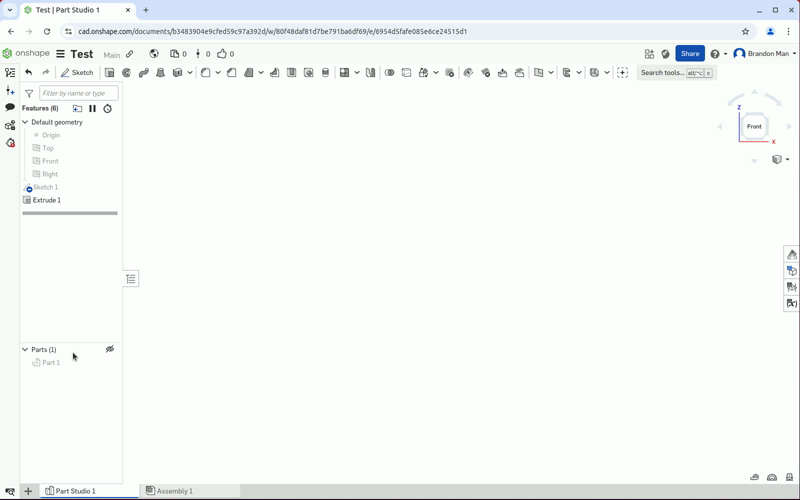
key_down(shift)
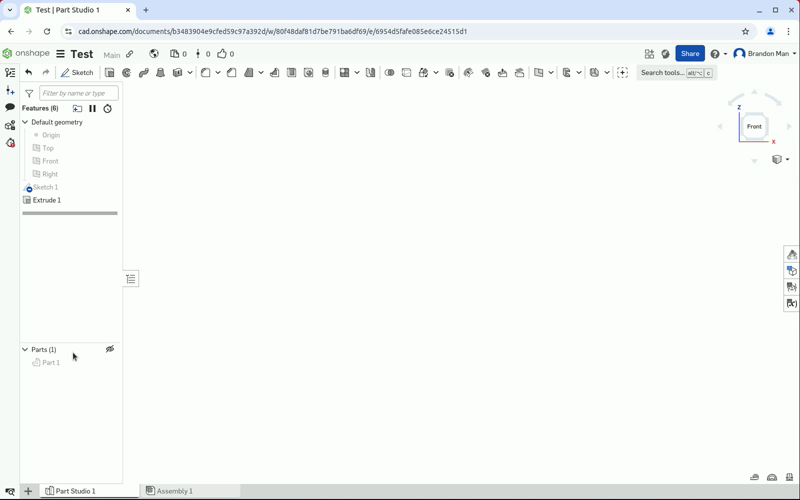
key(left)
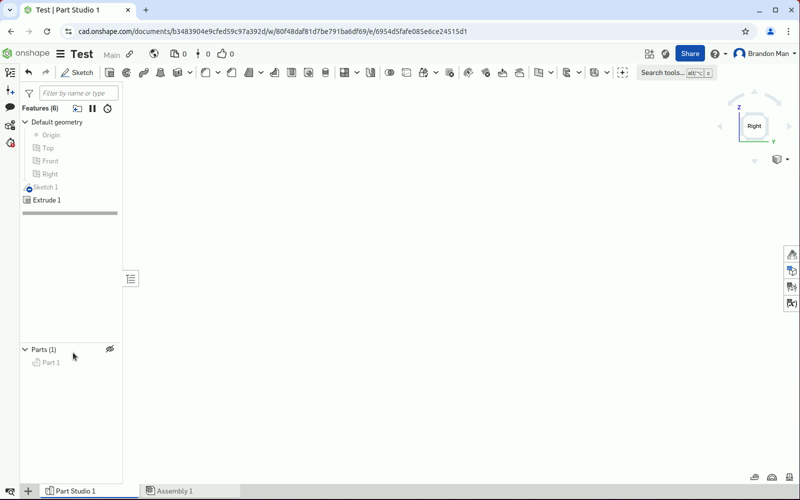
key_up(shift)
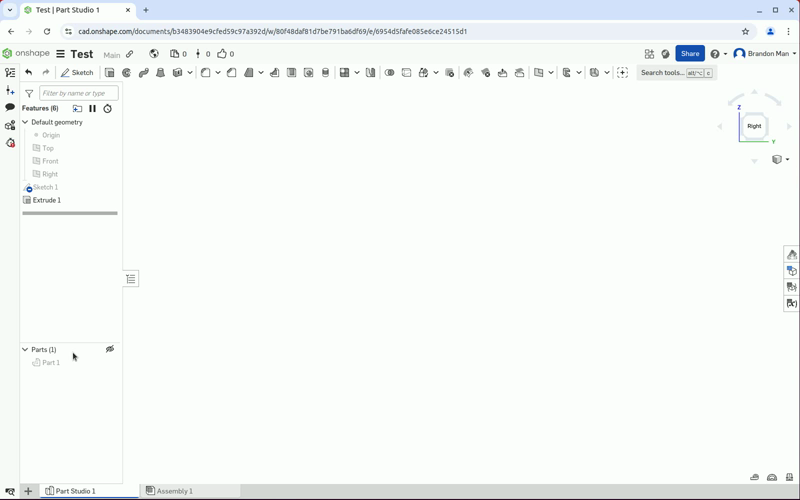
mouse_move(73, 352)
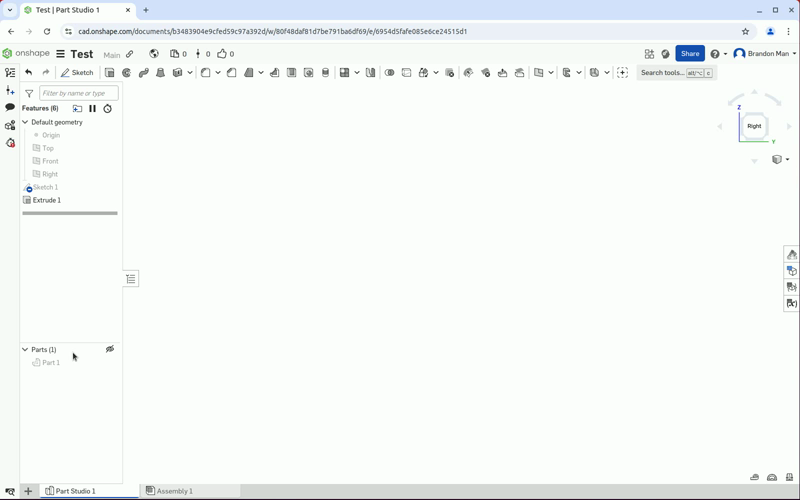
key(shift+y)
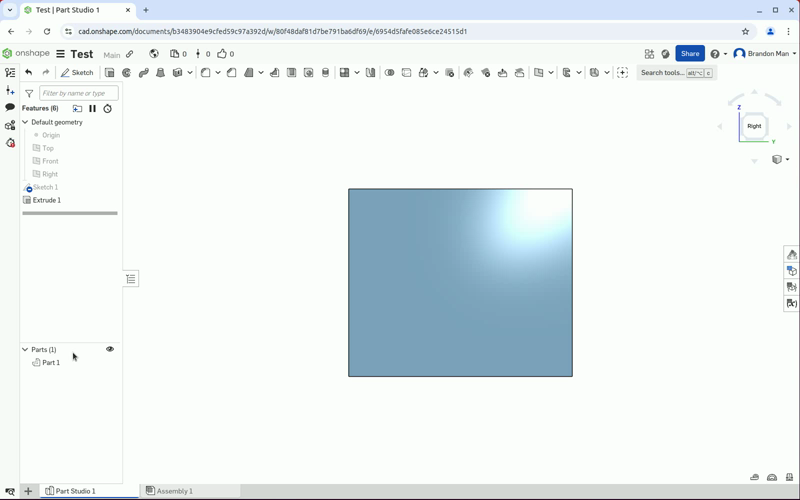
mouse_move(541, 75)
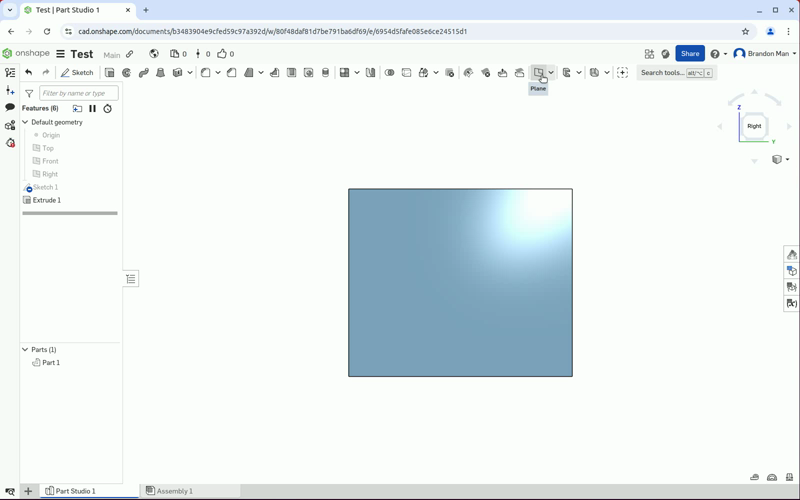
click(541, 75)
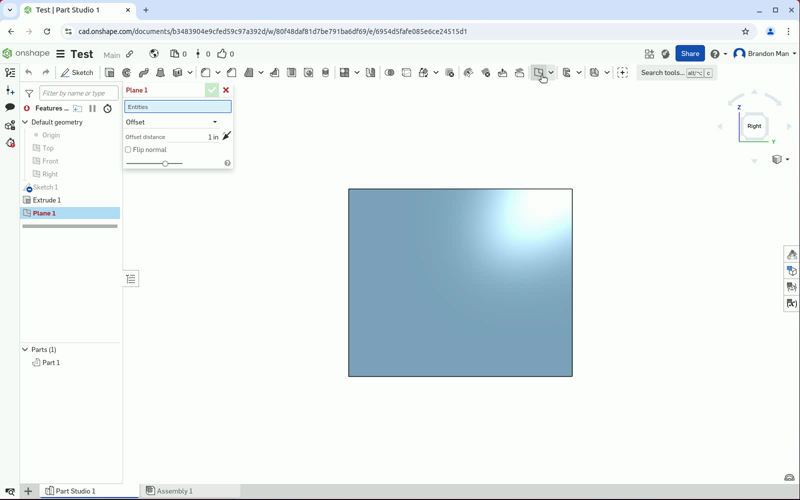
mouse_move(73, 176)
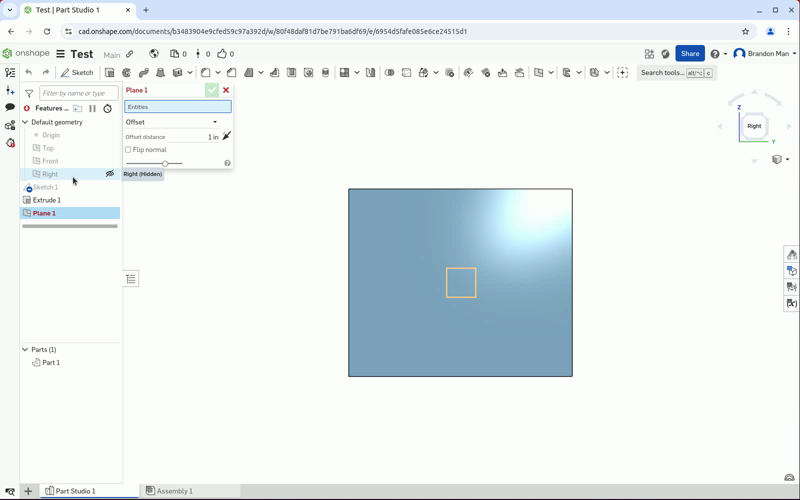
click(73, 176)
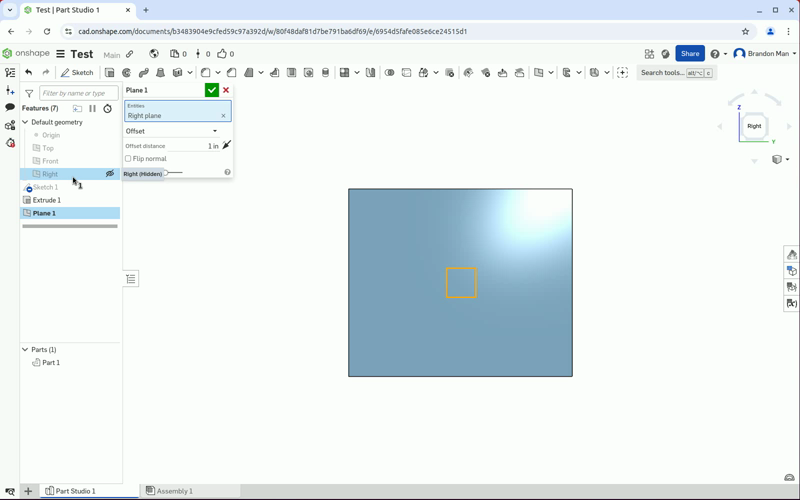
key(tab, 2)
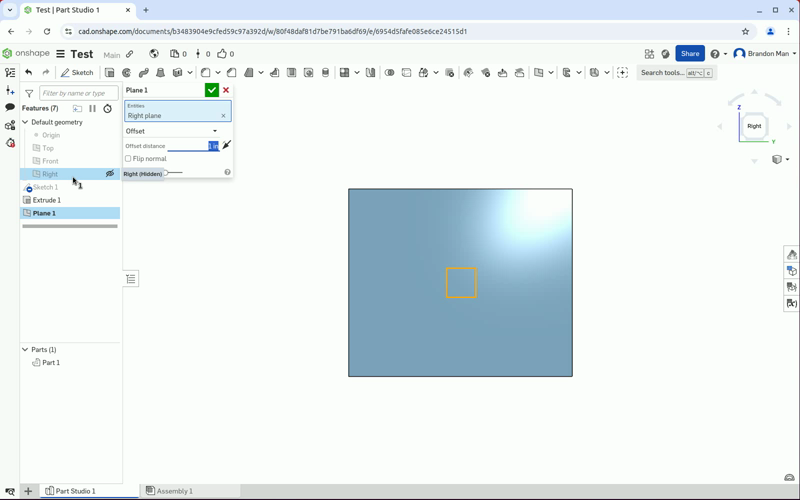
text(23.108)
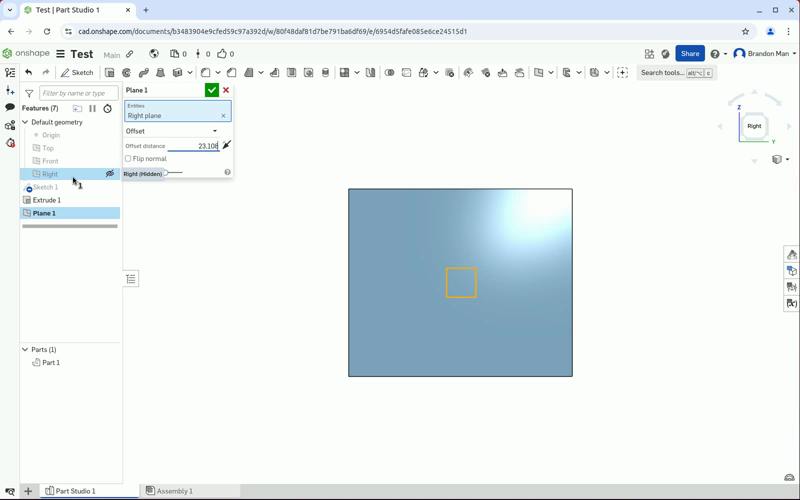
key(enter, 2)
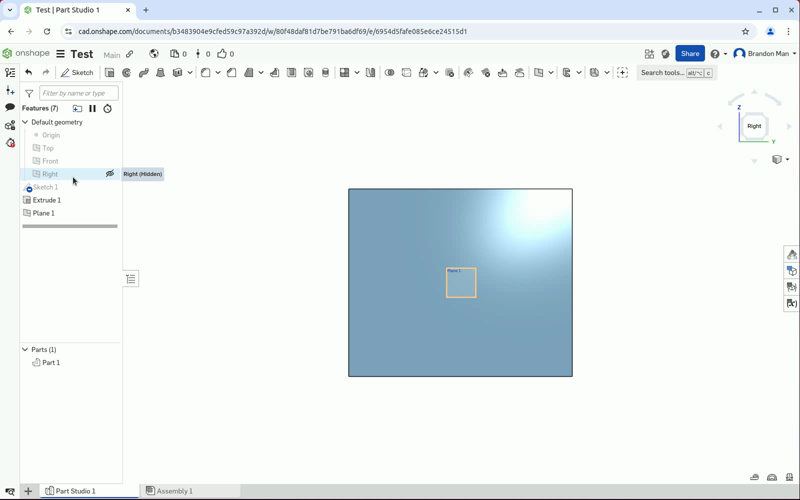
key(shift+s)
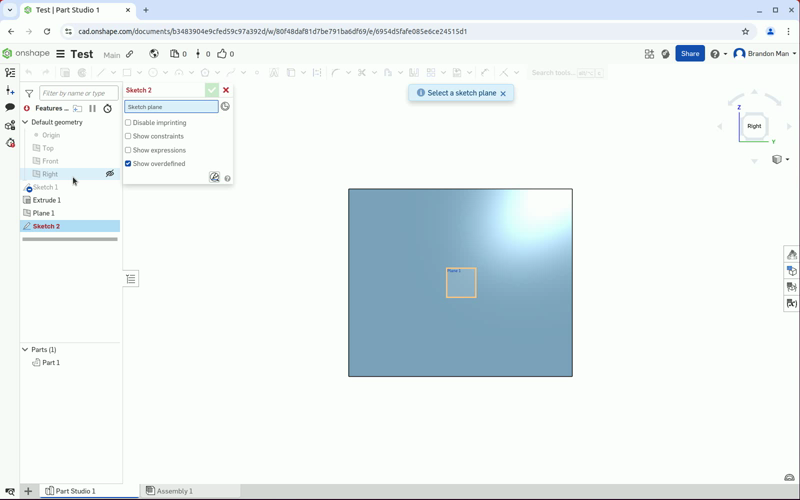
mouse_move(73, 215)
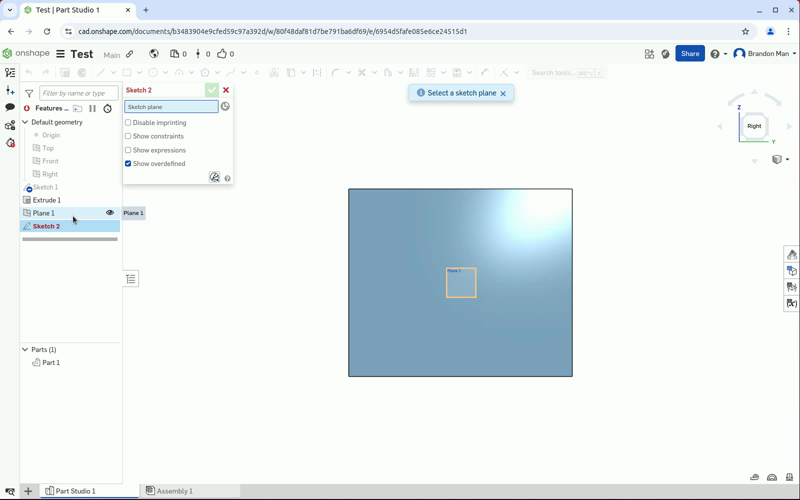
click(73, 215)
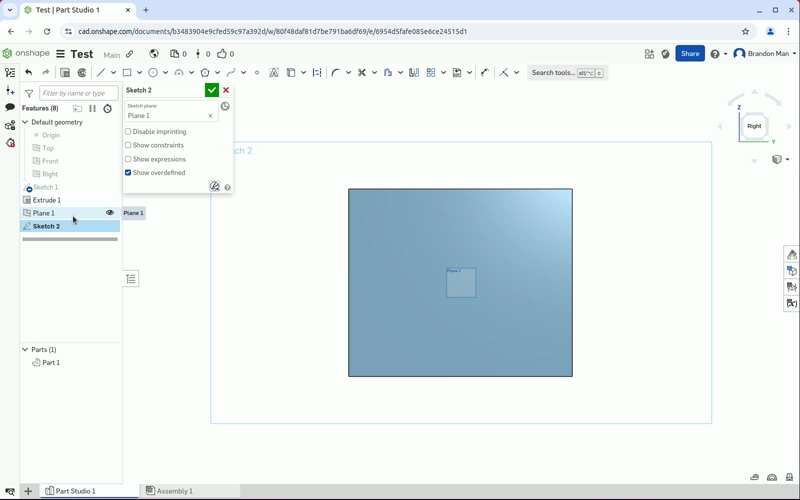
mouse_move(73, 352)
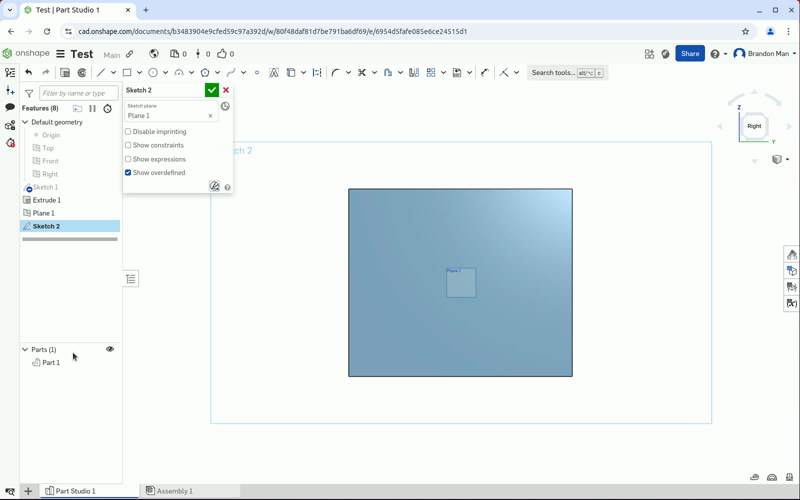
key(y)
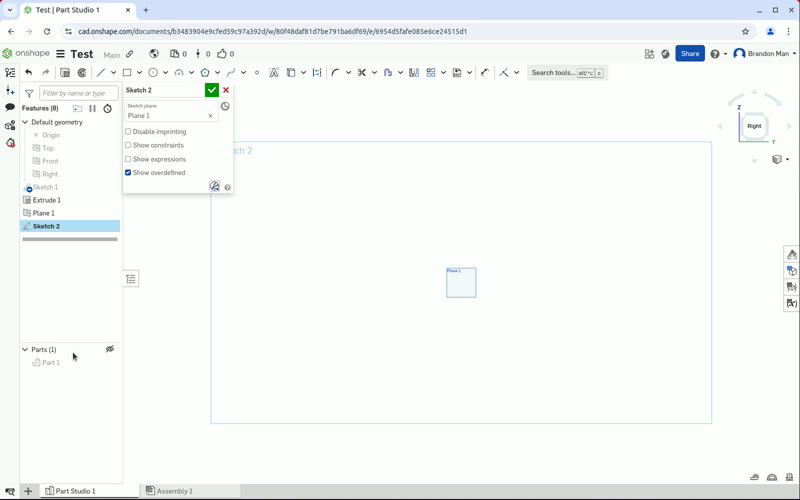
key(a)
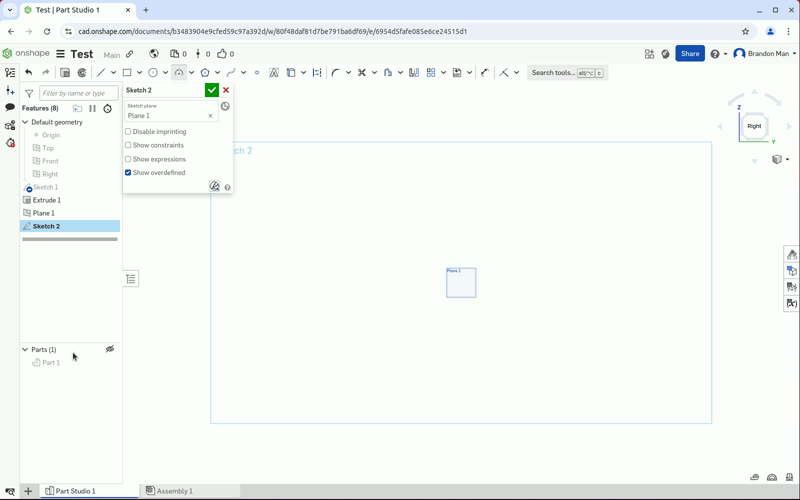
key_down(shift)
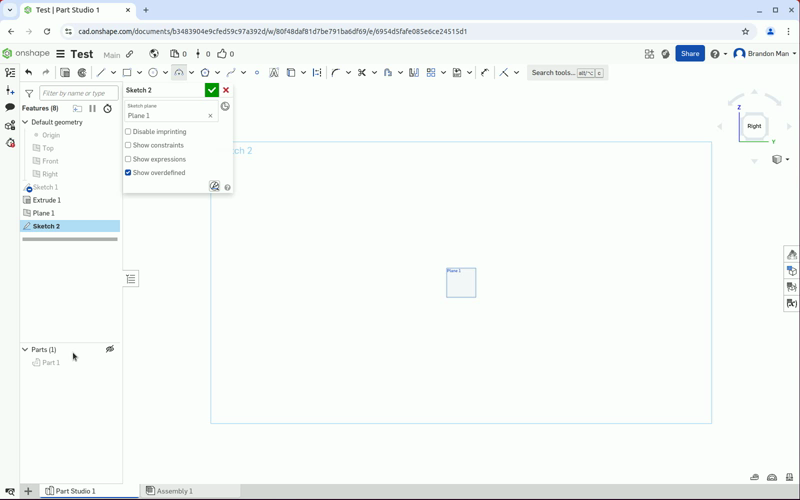
mouse_move(573, 245)
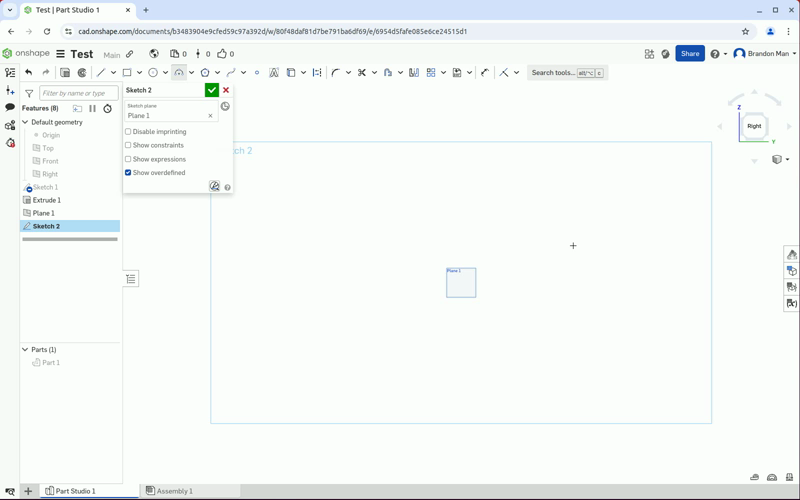
click(573, 245)
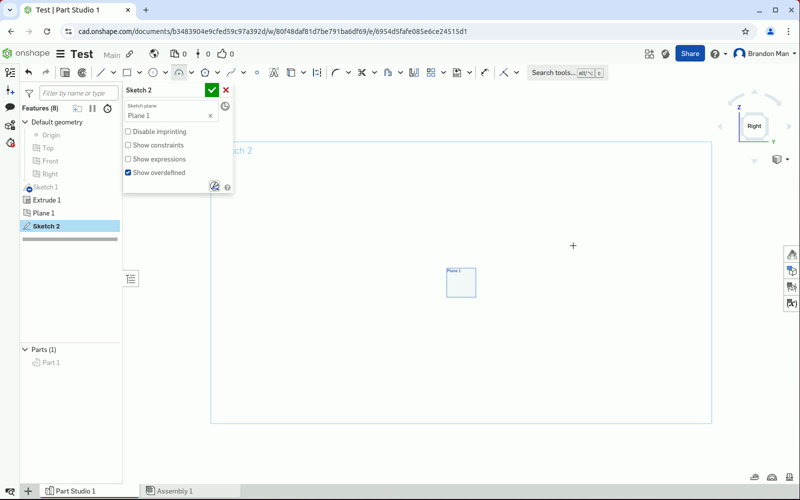
key_up(shift)
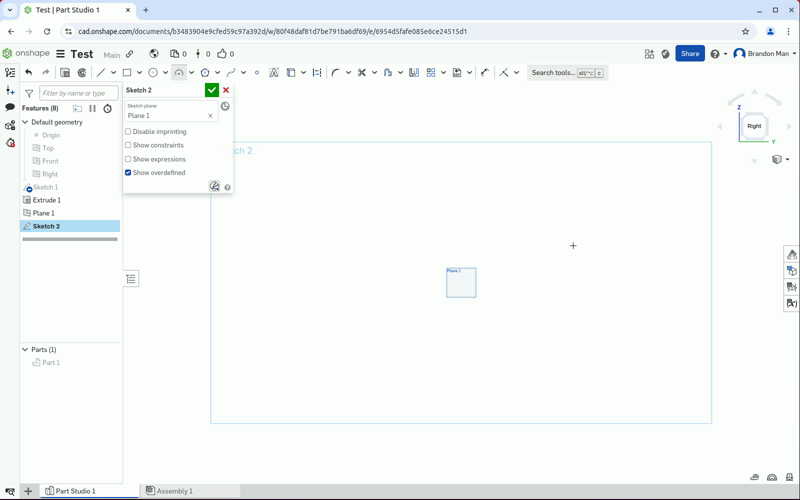
key_down(shift)
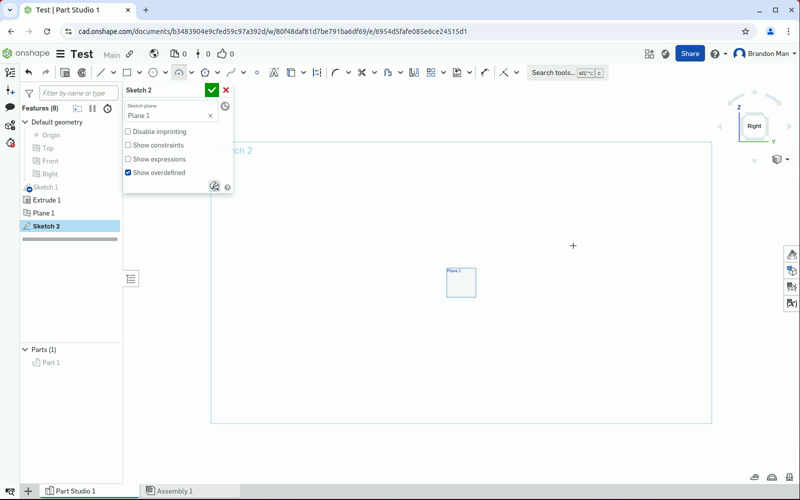
mouse_move(573, 207)
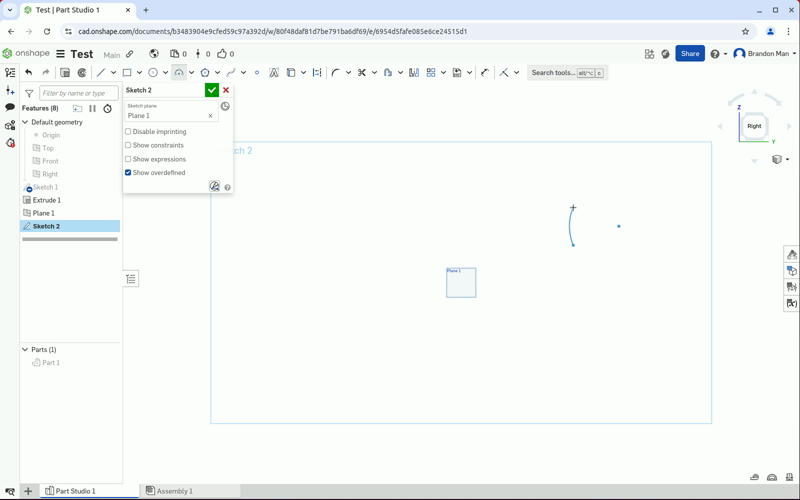
click(573, 207)
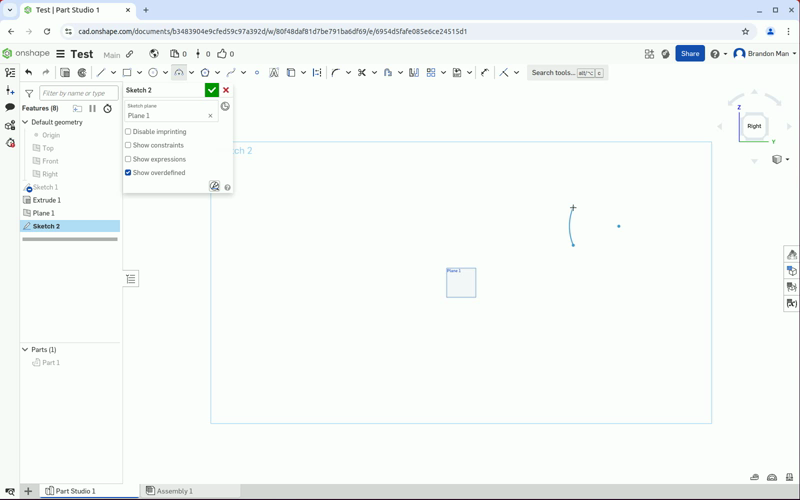
mouse_move(589, 226)
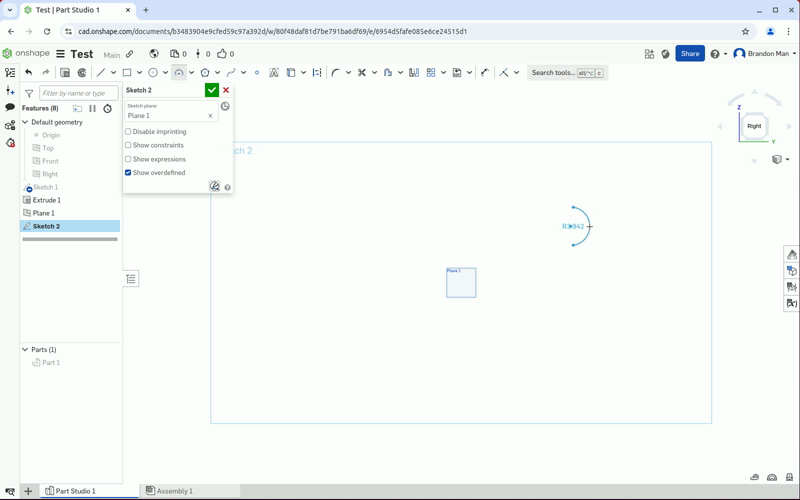
click(589, 226)
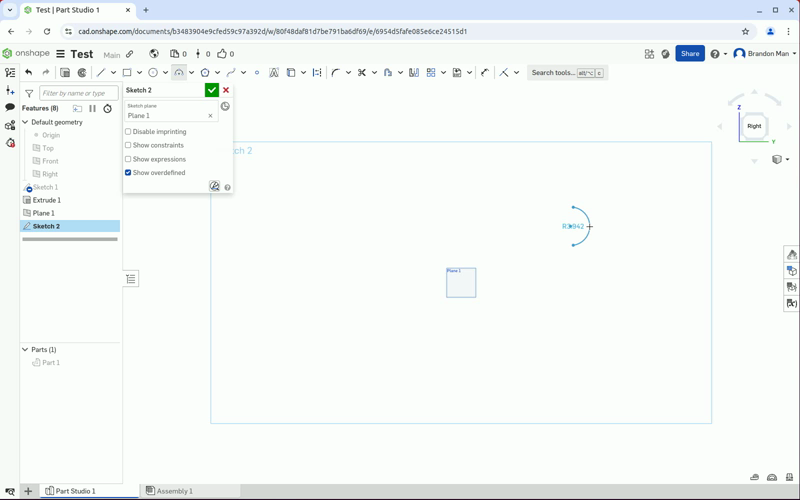
key_up(shift)
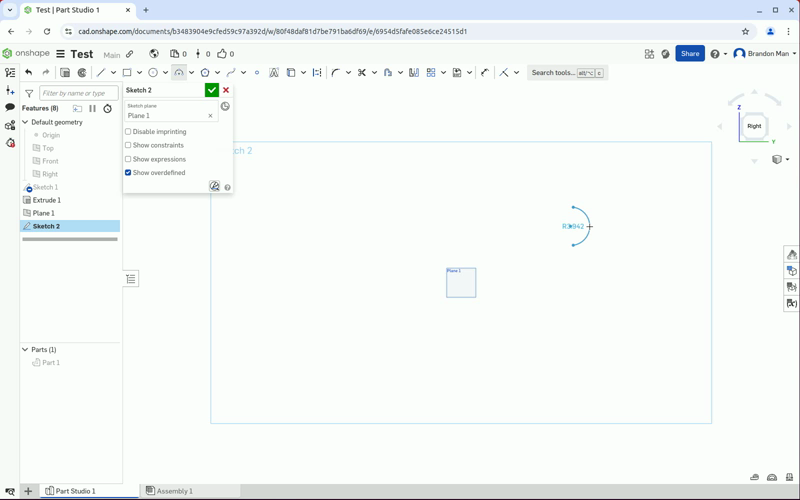
key(esc)
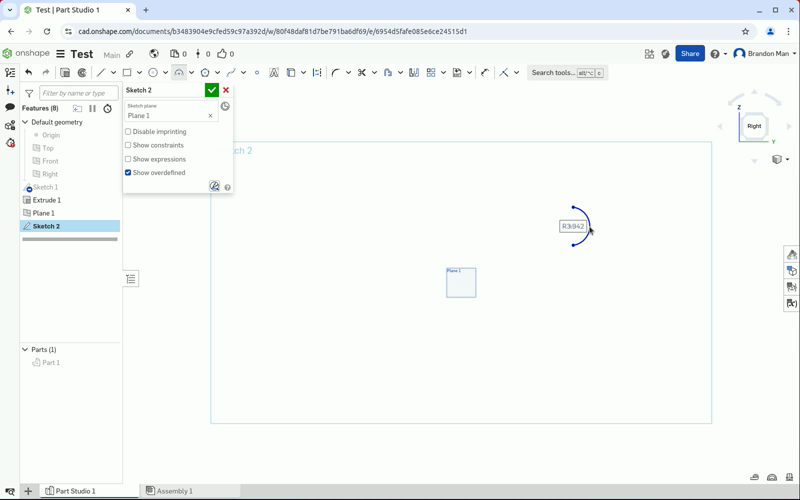
key(l)
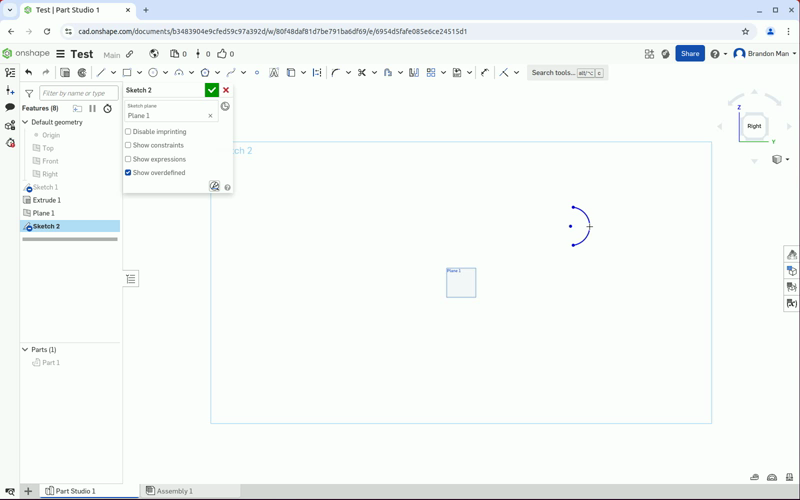
mouse_move(573, 207)
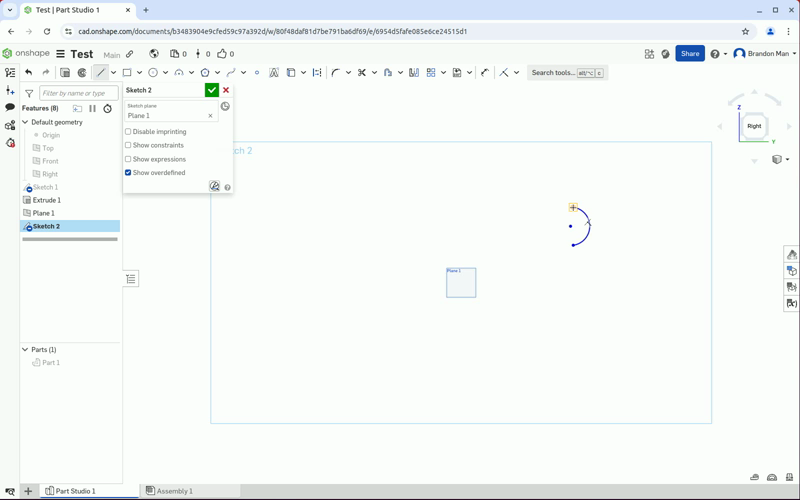
click(573, 207)
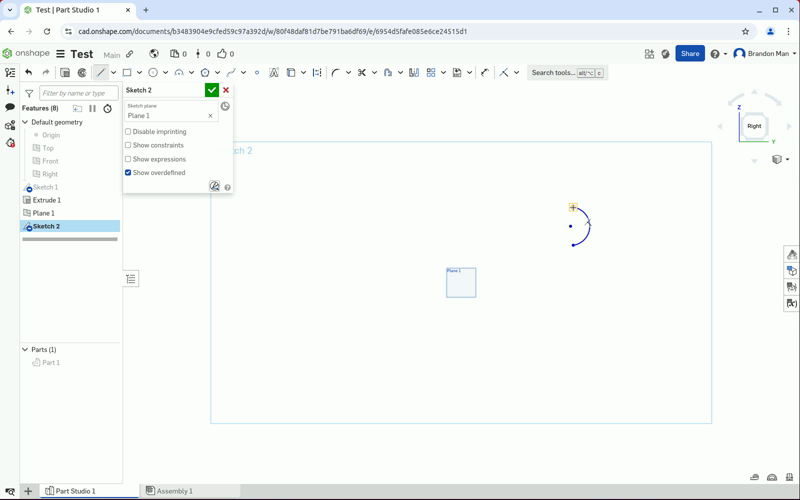
mouse_move(589, 207)
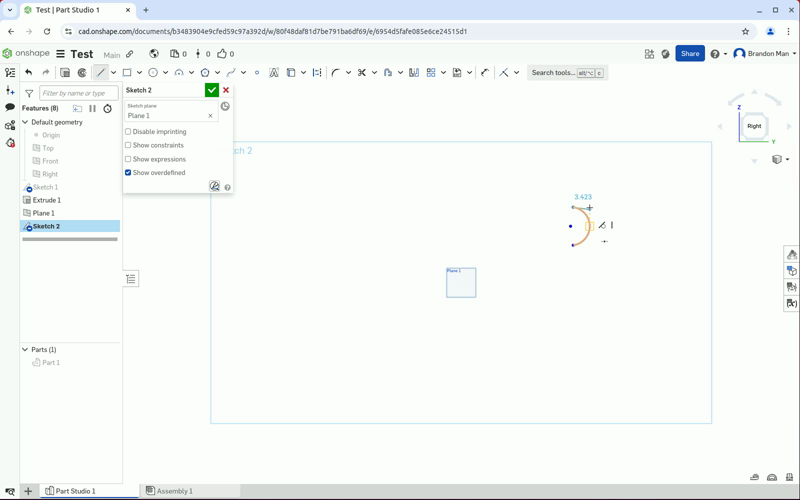
key_down(shift)
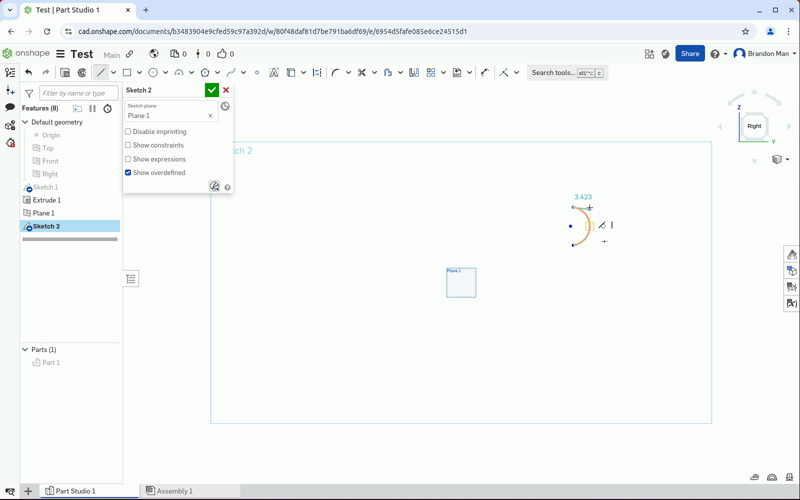
mouse_move(573, 245)
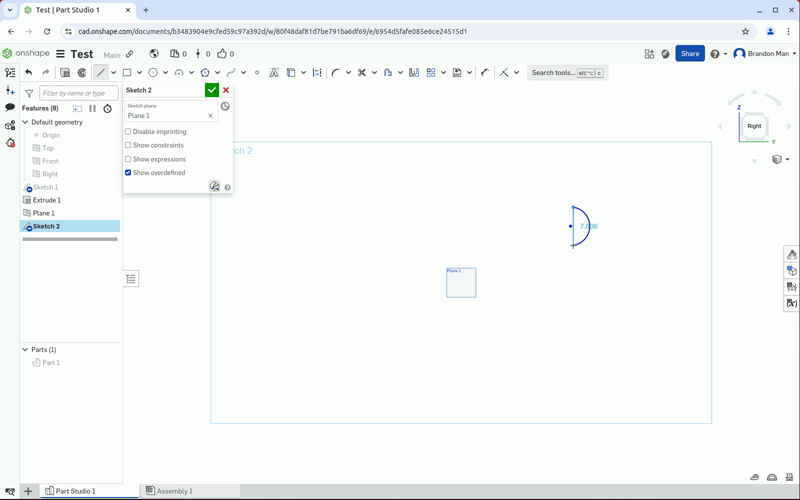
key_up(shift)
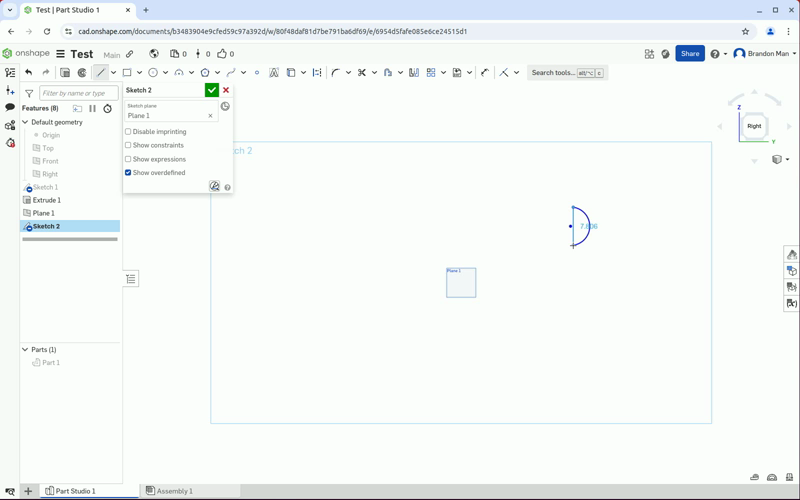
click(573, 245)
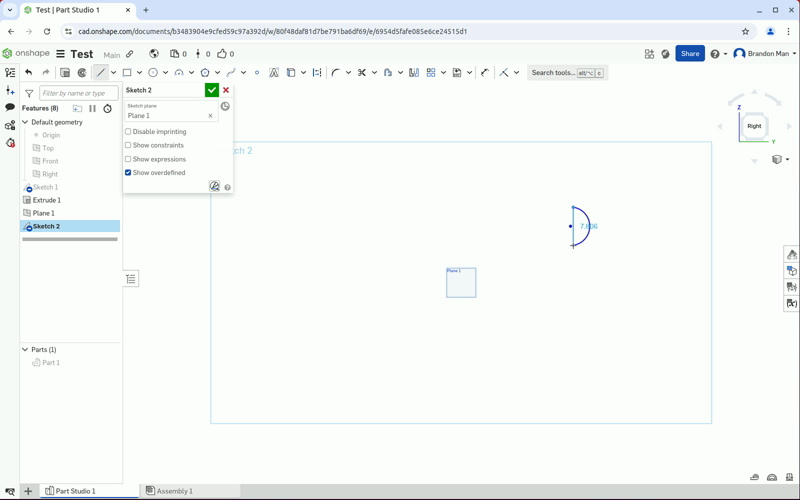
key(esc)
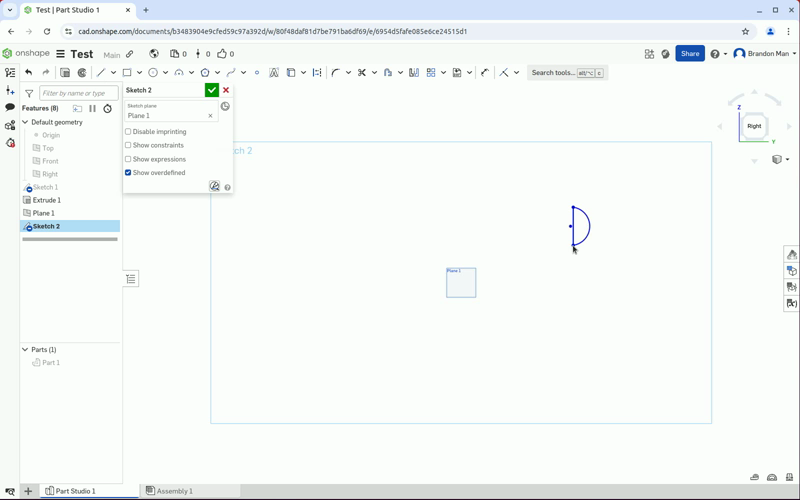
mouse_move(582, 212)
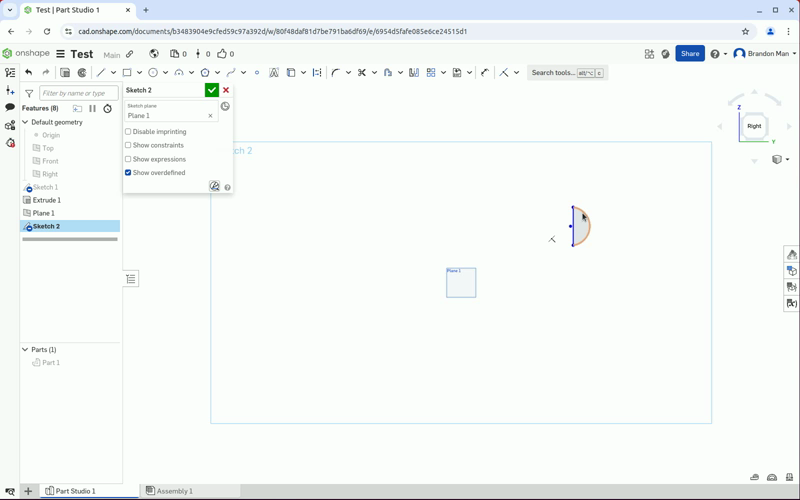
scroll(6)
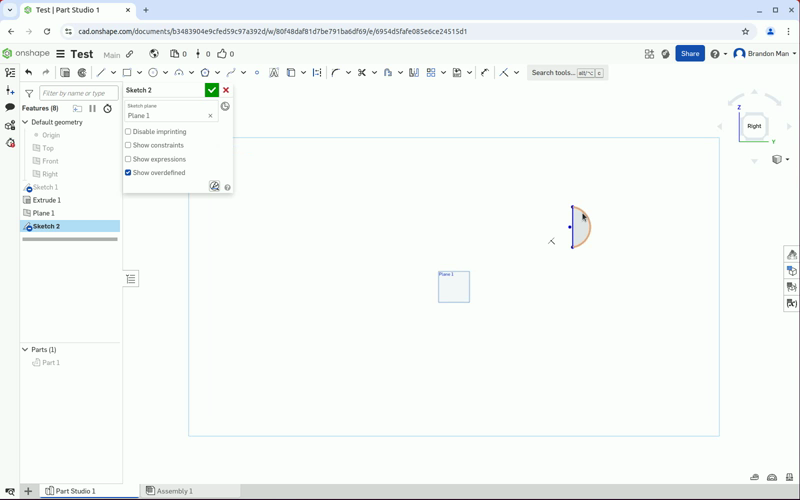
scroll(6)
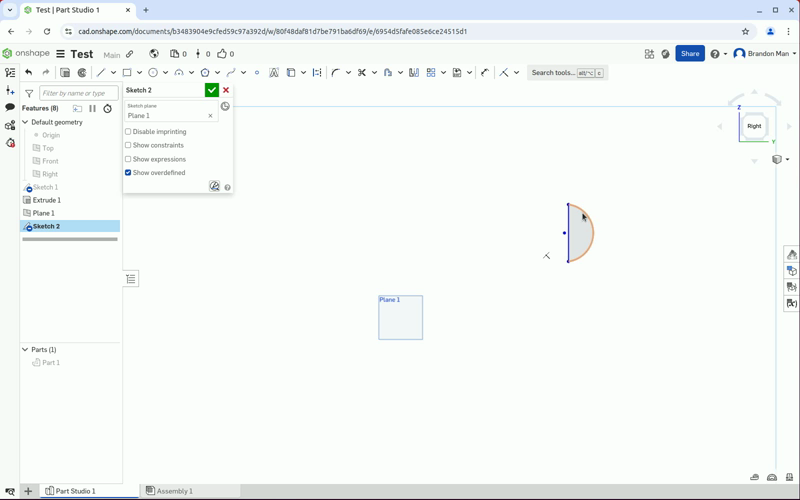
scroll(6)
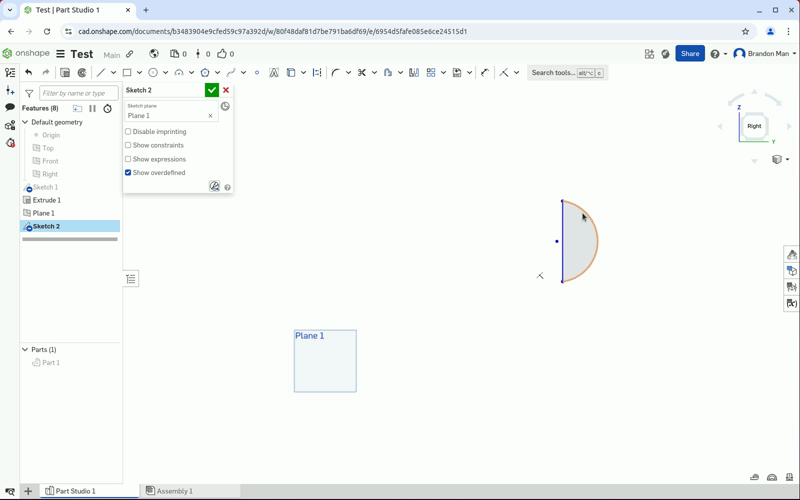
scroll(6)
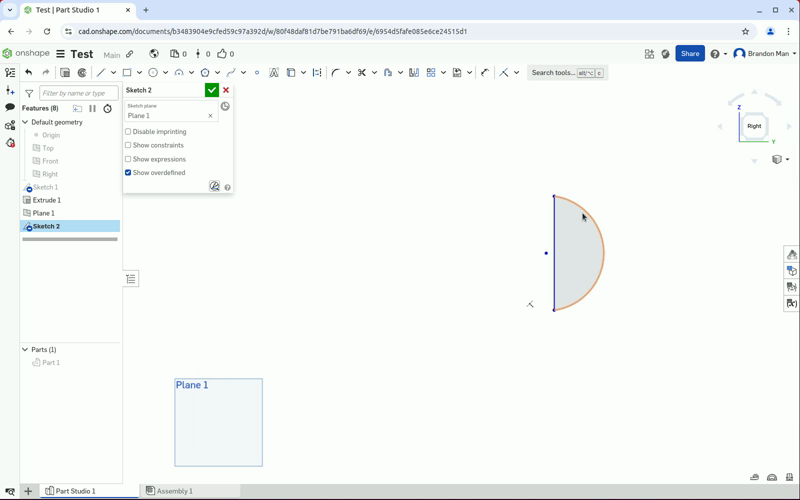
scroll(6)
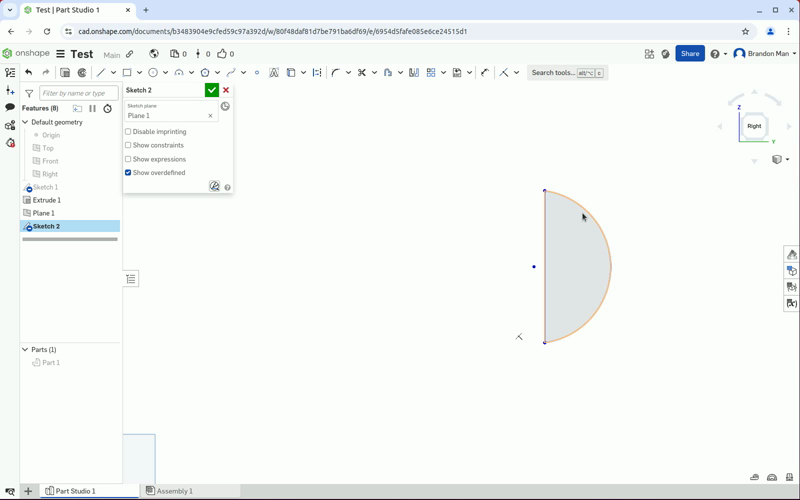
scroll(6)
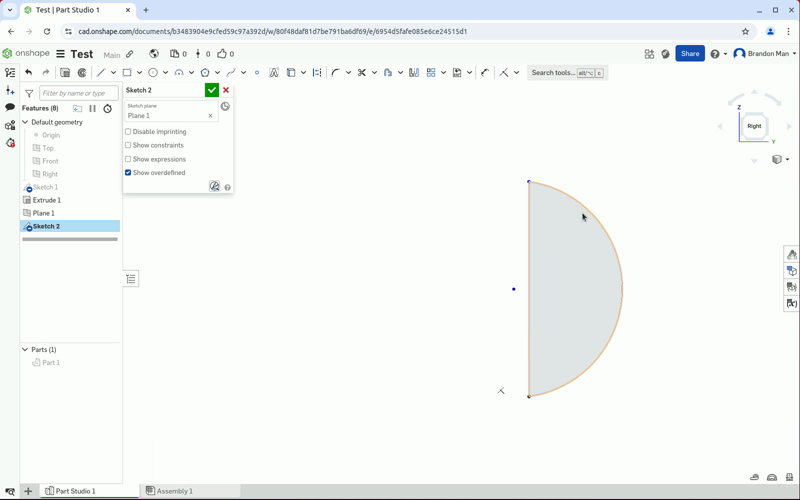
scroll(6)
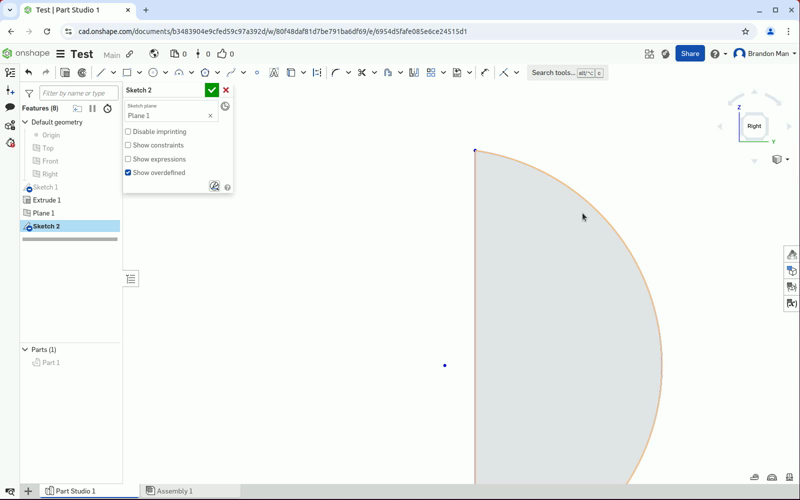
click(582, 212)
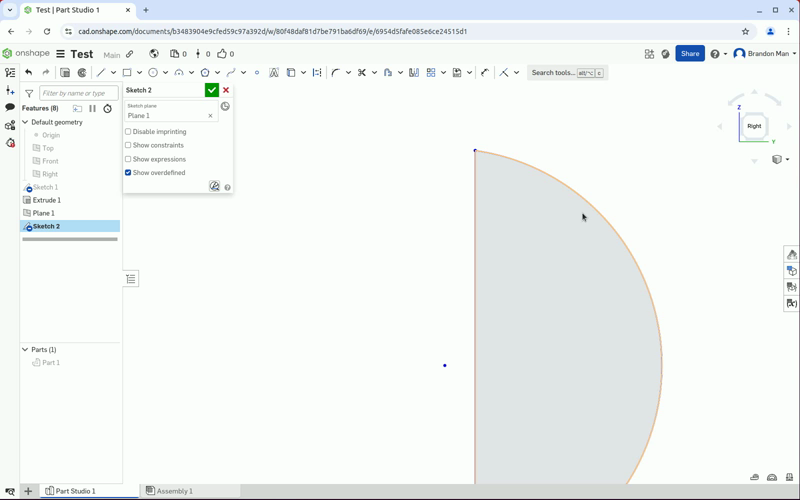
scroll(-6)
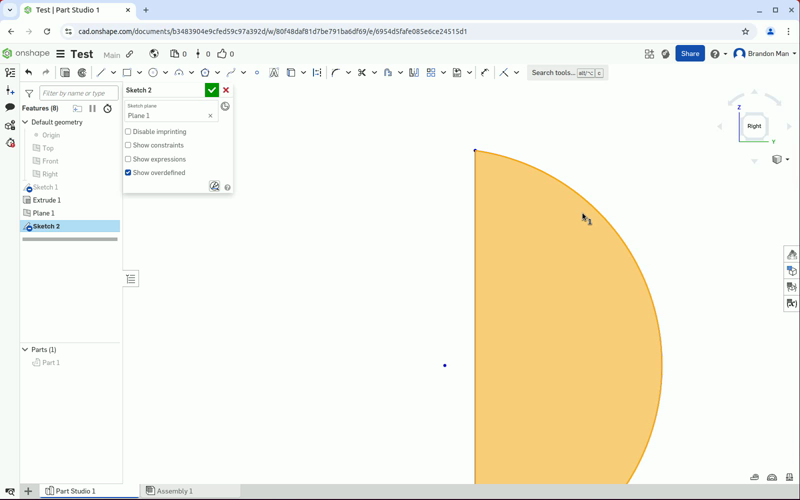
scroll(-6)
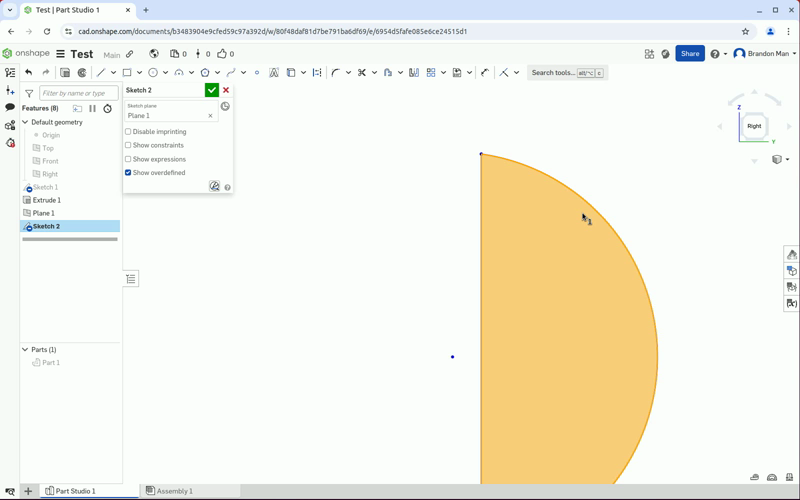
scroll(-6)
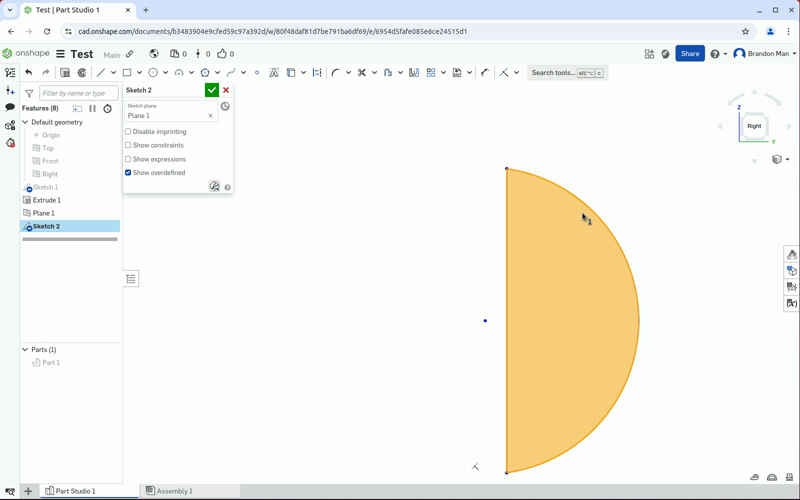
scroll(-6)
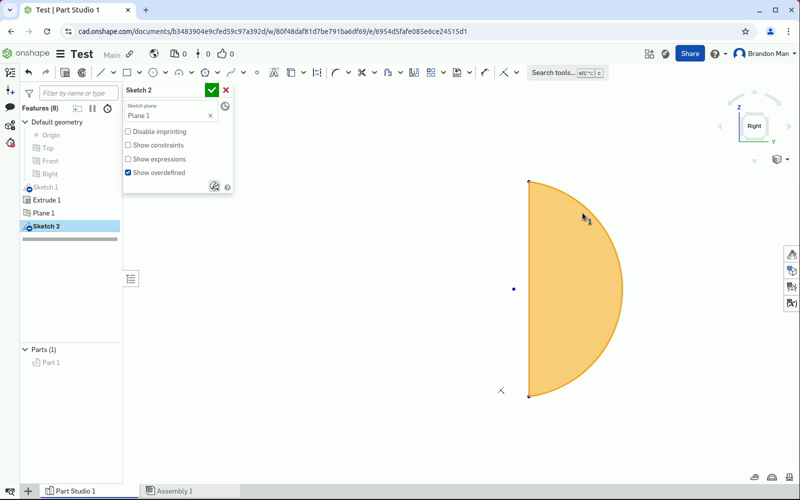
scroll(-6)
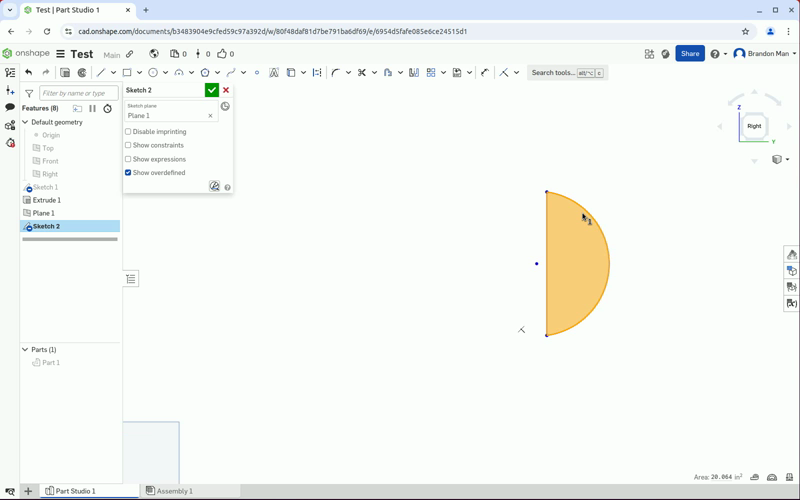
scroll(-6)
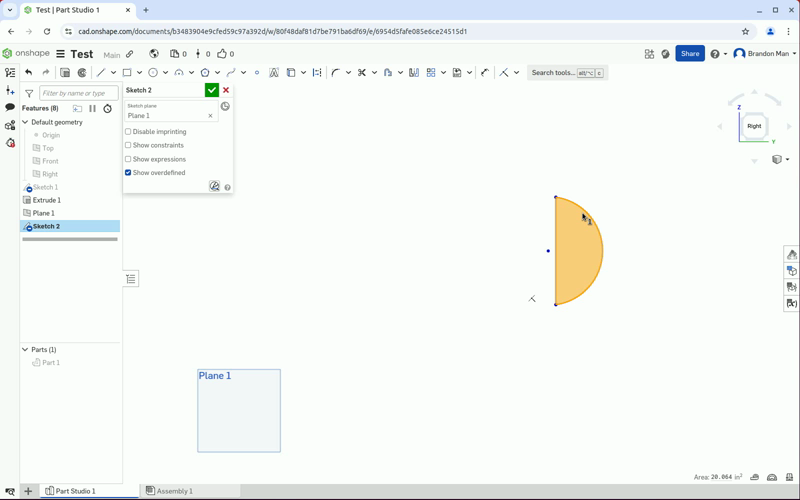
scroll(-6)
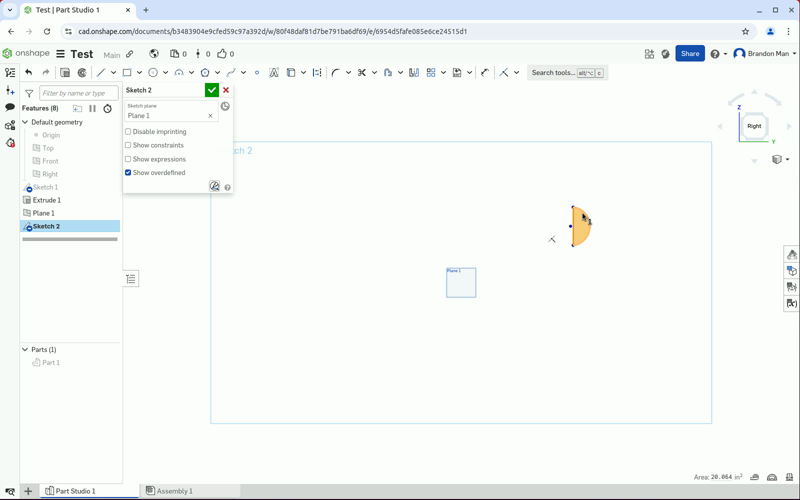
mouse_move(73, 352)
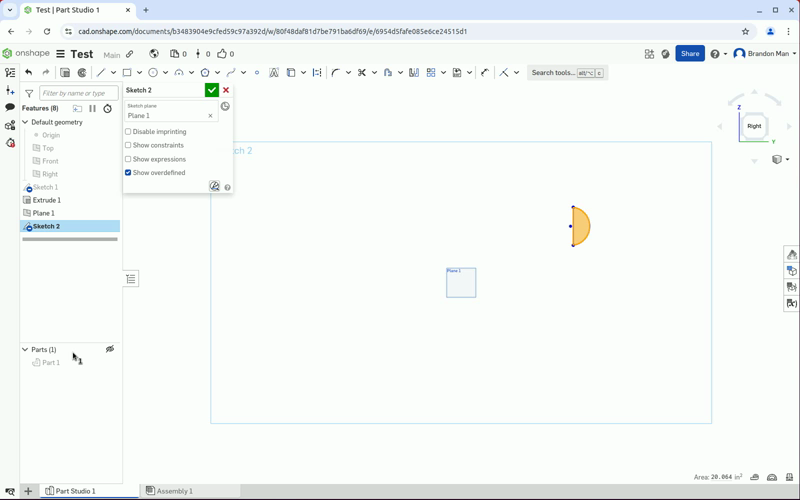
key(shift+y)
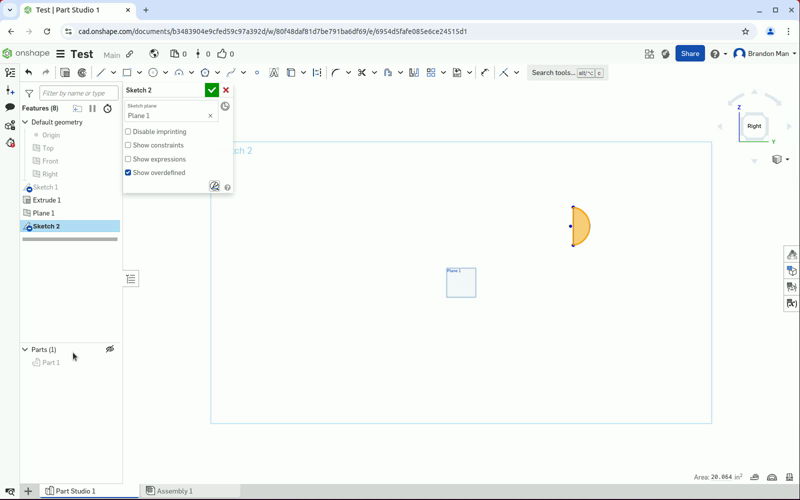
key(shift+e)
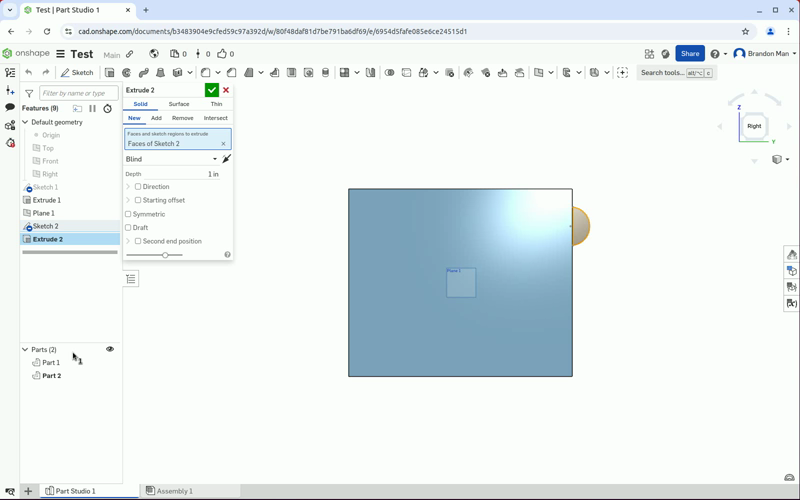
mouse_move(143, 106)
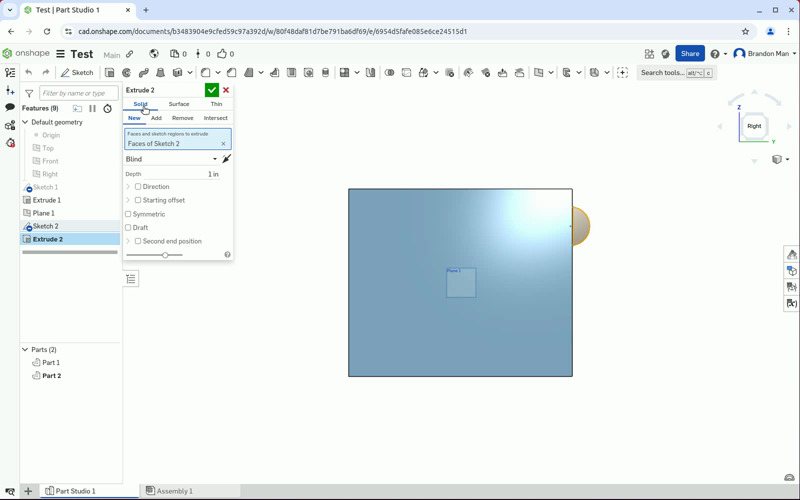
click(143, 106)
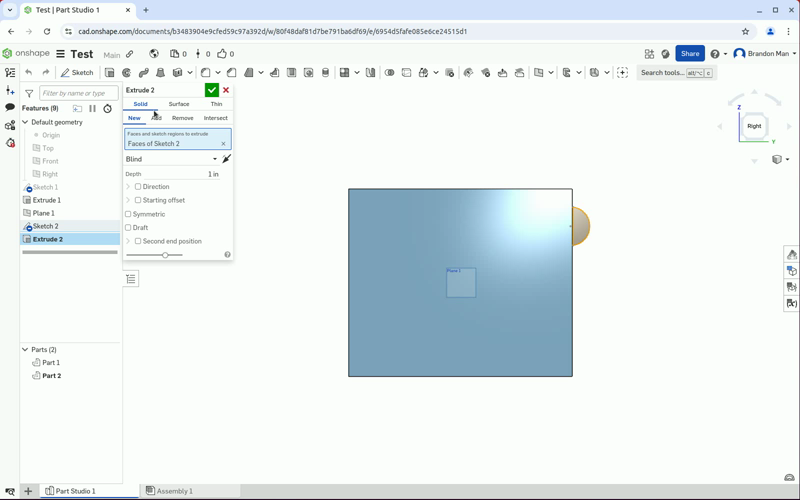
mouse_move(186, 120)
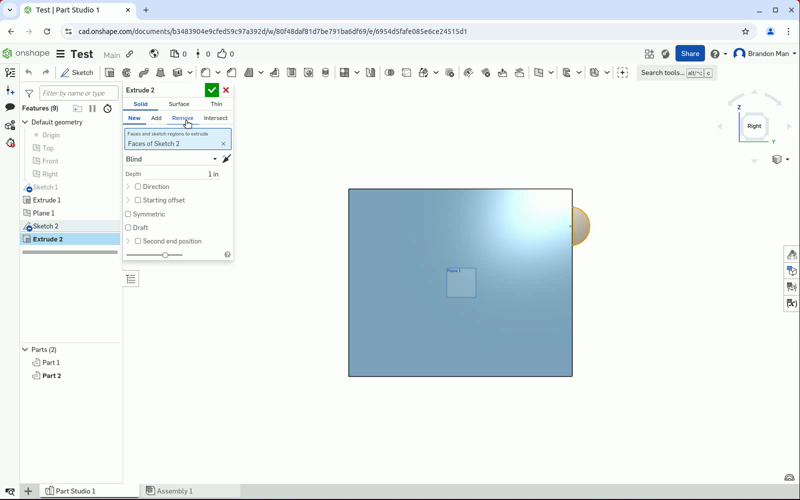
click(186, 120)
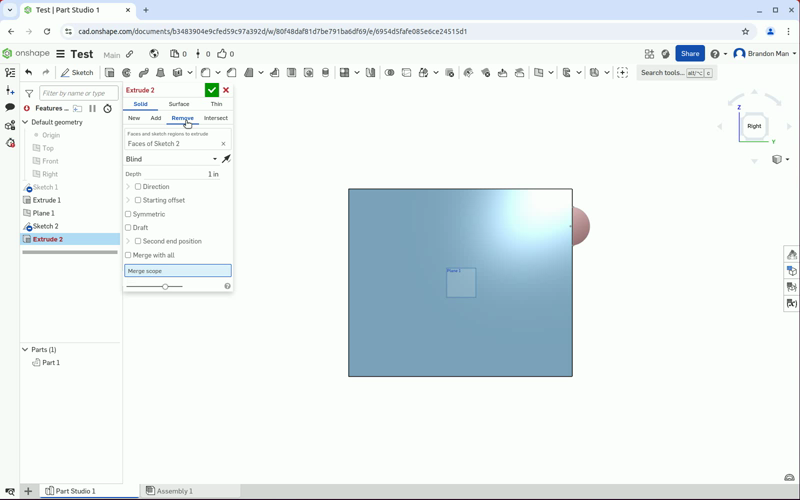
key(tab, 4)
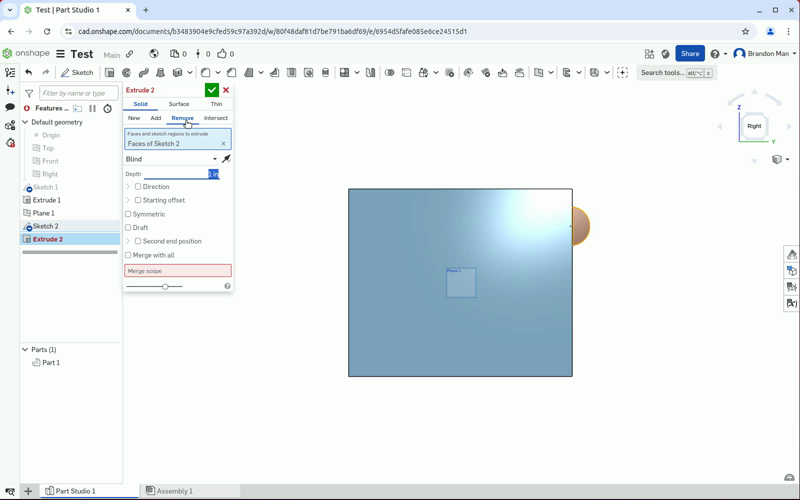
text(23.108)
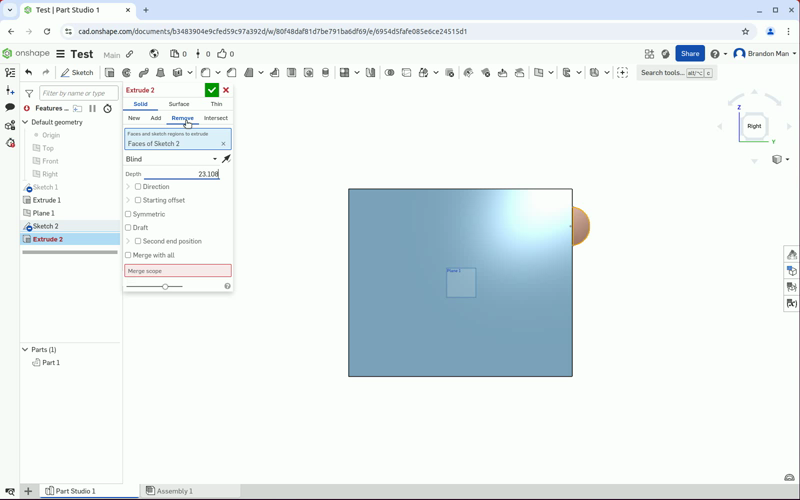
key(tab, 6)
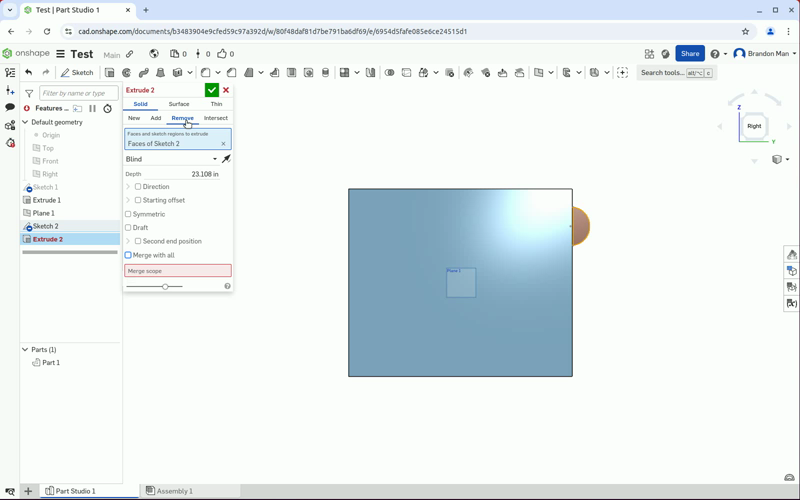
key(space)
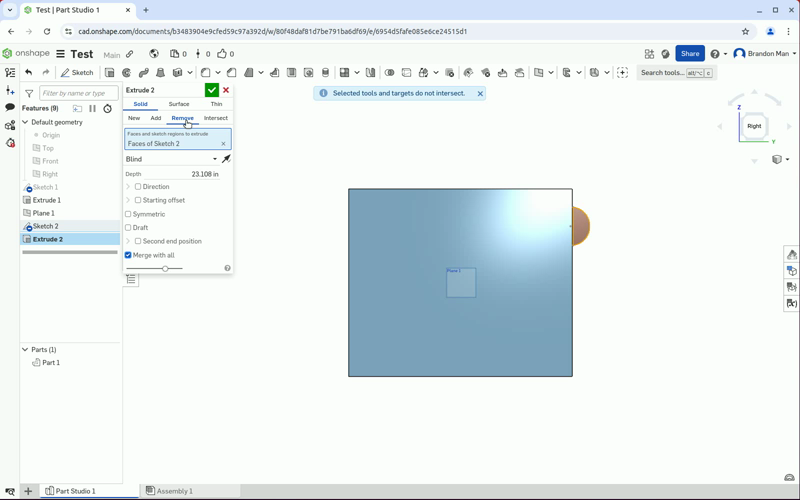
key(enter)
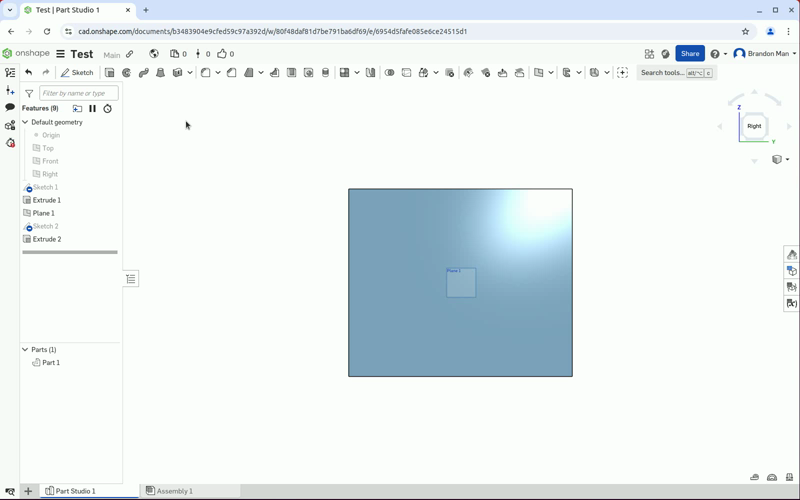
key(shift+h)
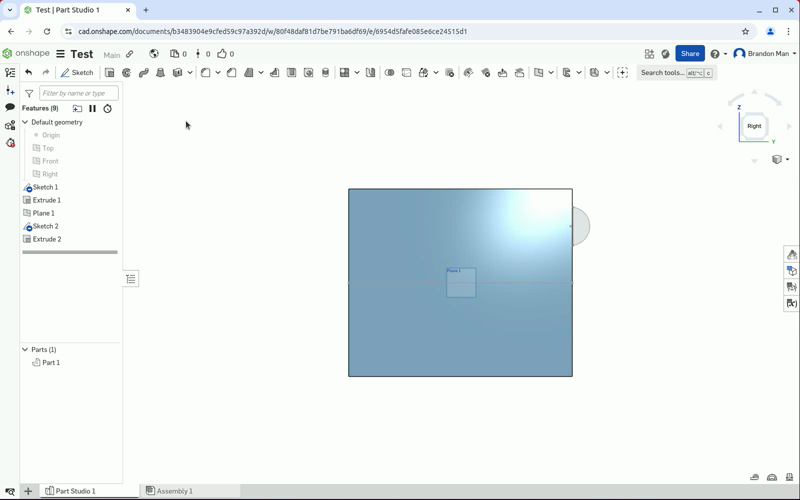
key(shift+h)
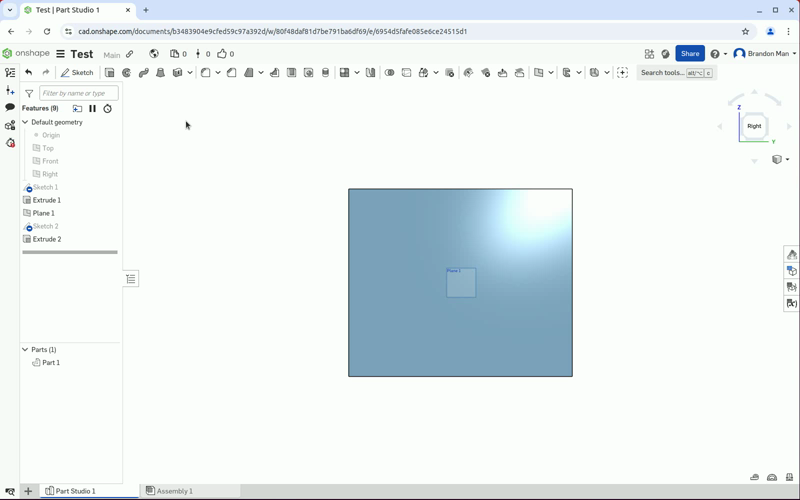
mouse_move(73, 189)
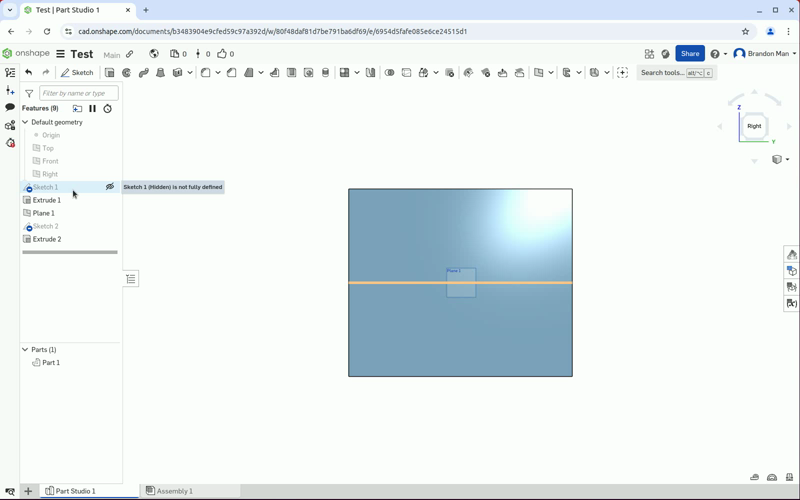
click(73, 189)
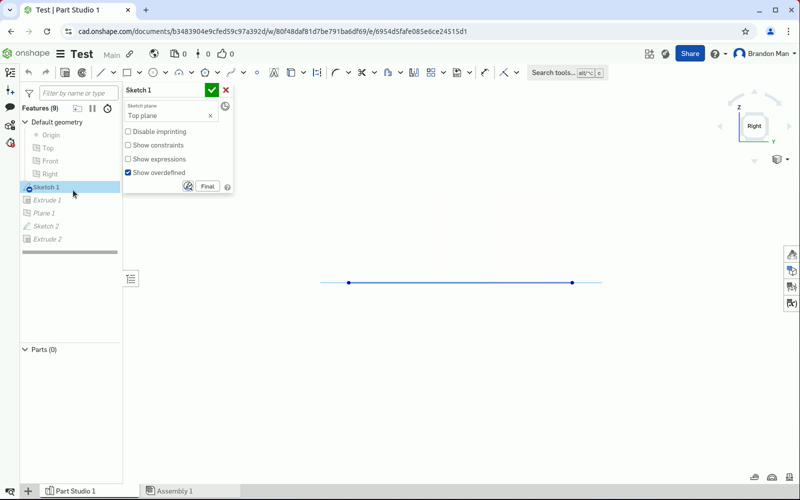
mouse_move(229, 92)
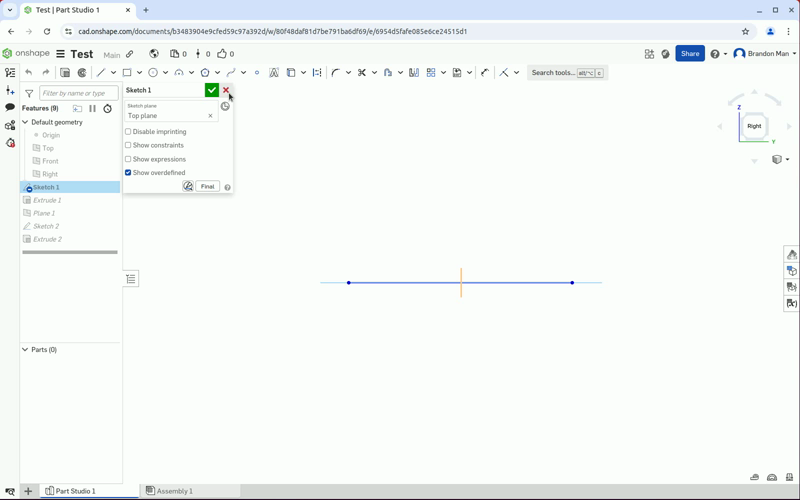
click(229, 92)
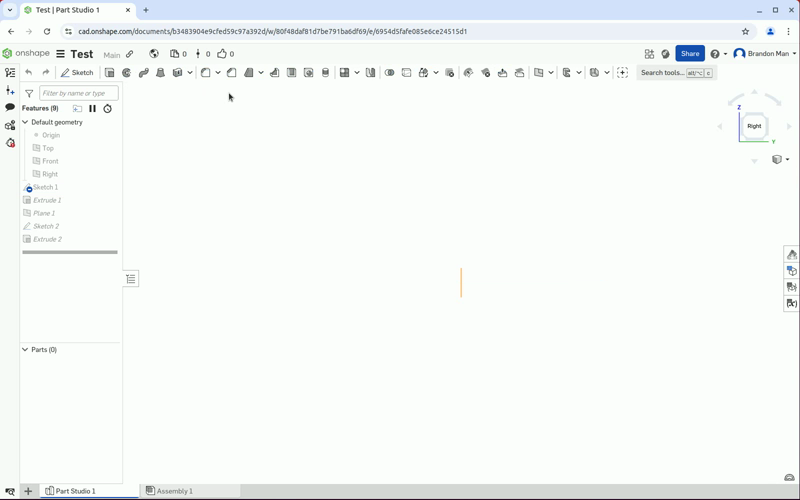
key(shift+s)
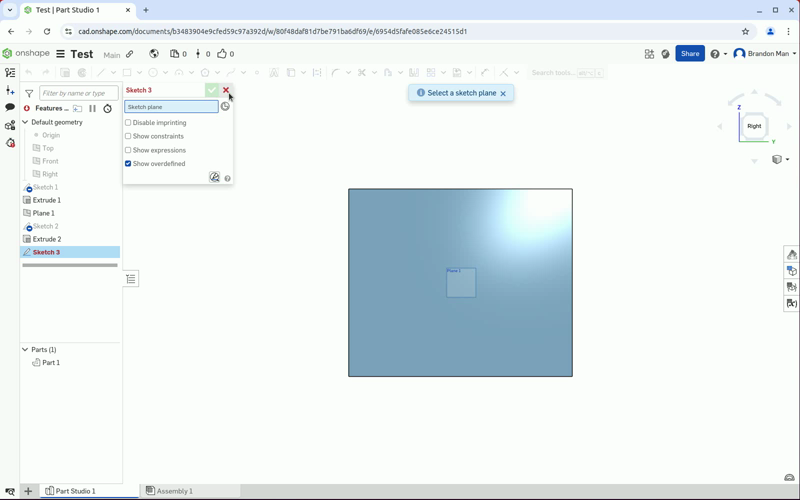
mouse_move(73, 215)
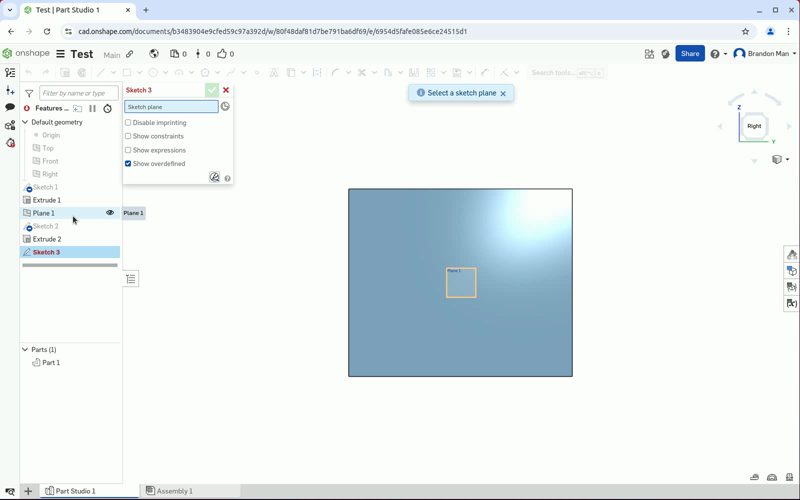
click(73, 215)
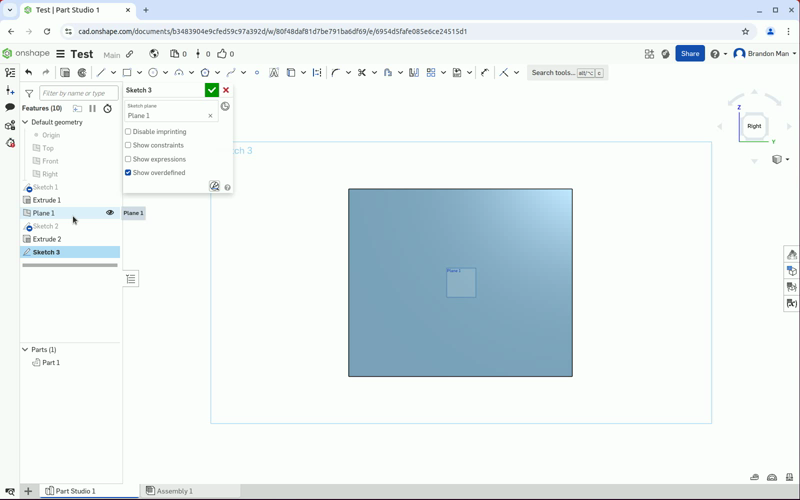
mouse_move(73, 352)
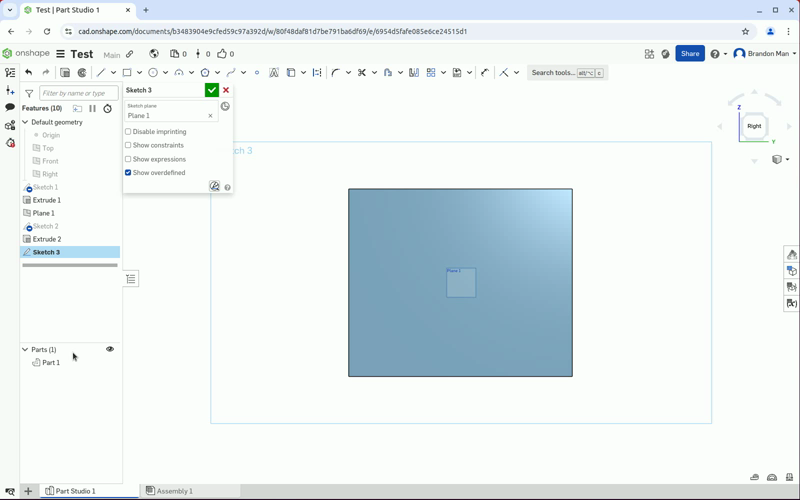
key(y)
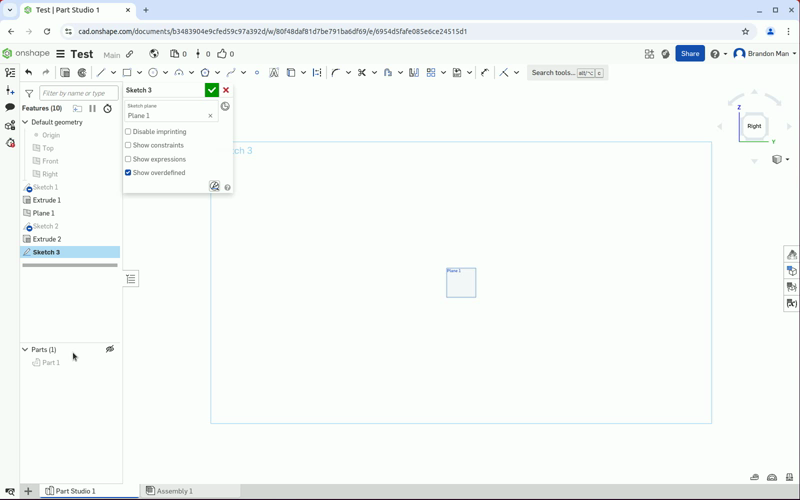
key(l)
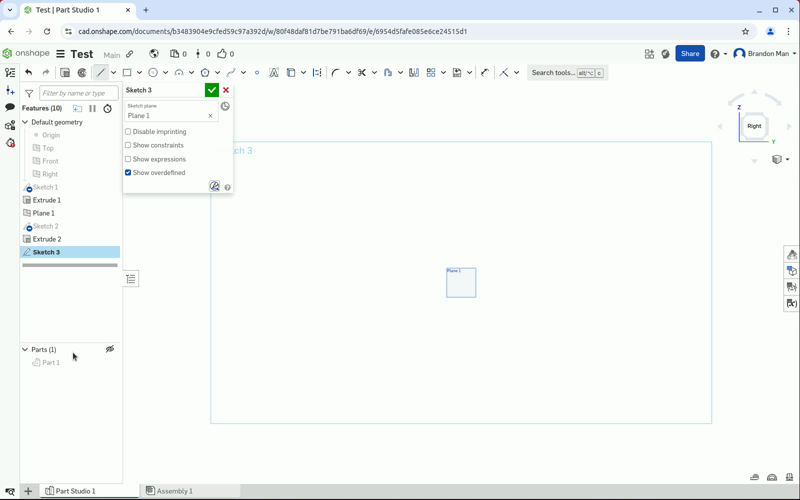
key_down(shift)
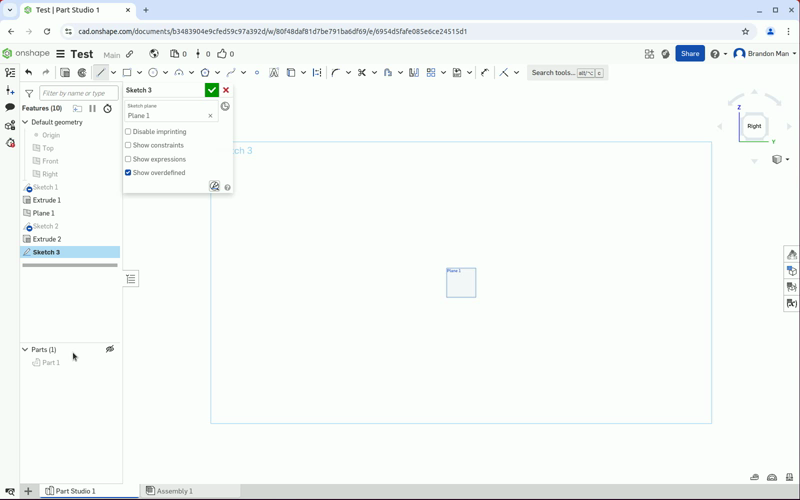
mouse_move(573, 245)
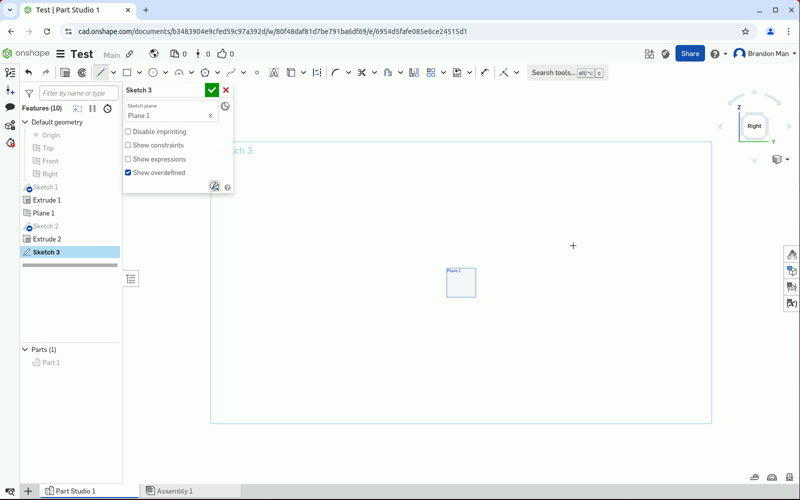
click(573, 245)
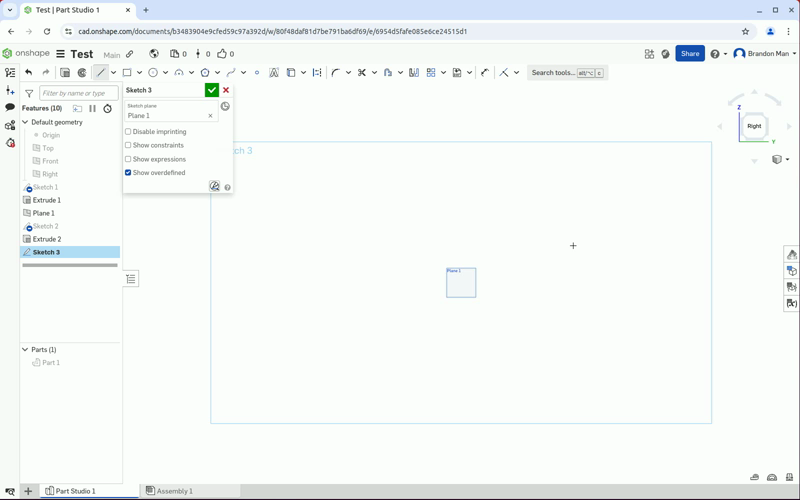
key_up(shift)
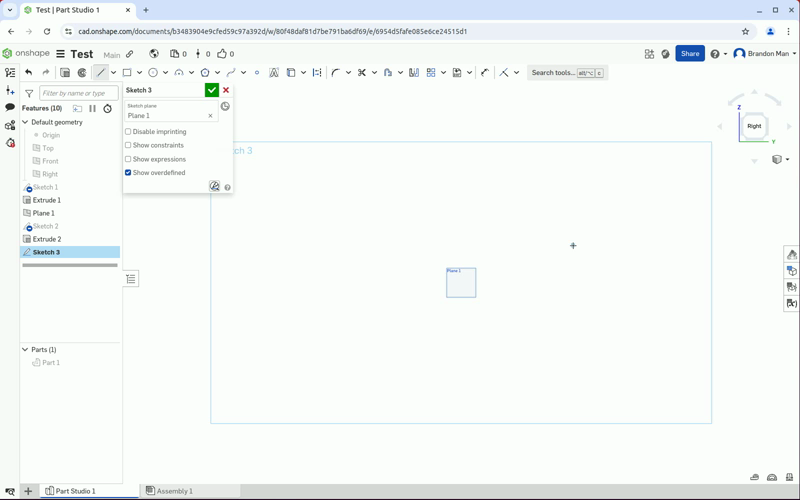
key_down(shift)
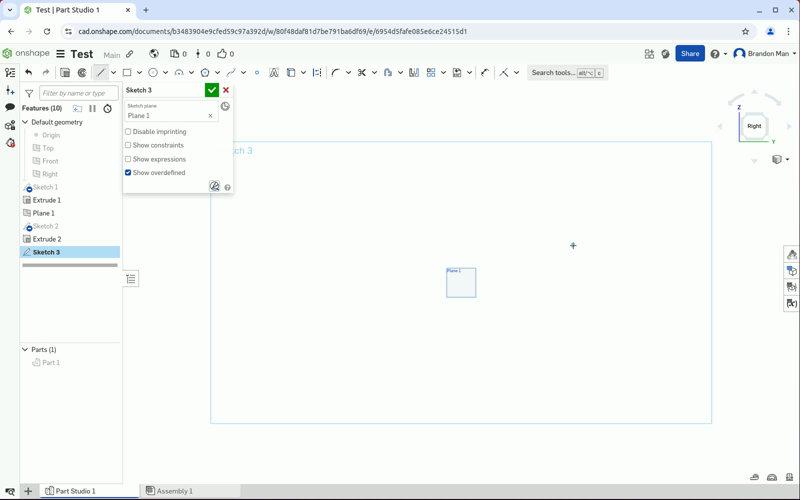
mouse_move(589, 245)
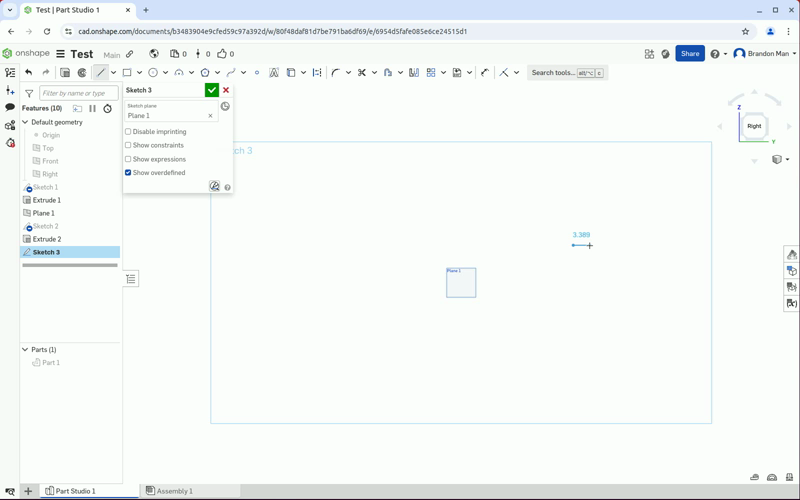
mouse_move(573, 207)
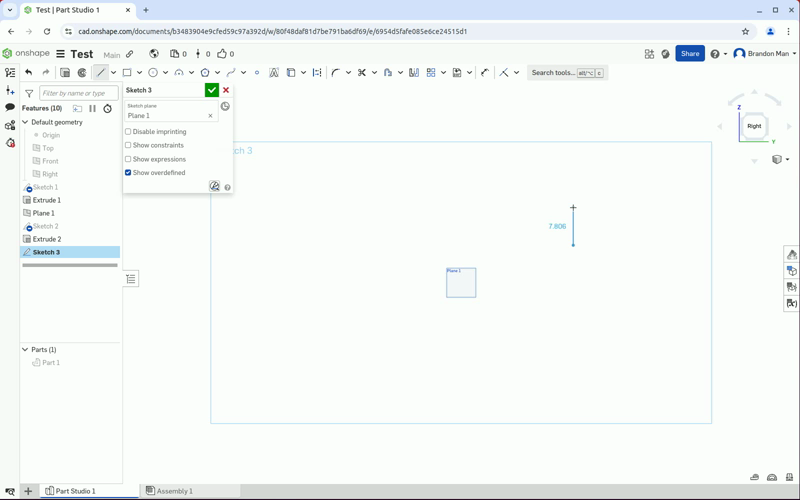
click(573, 207)
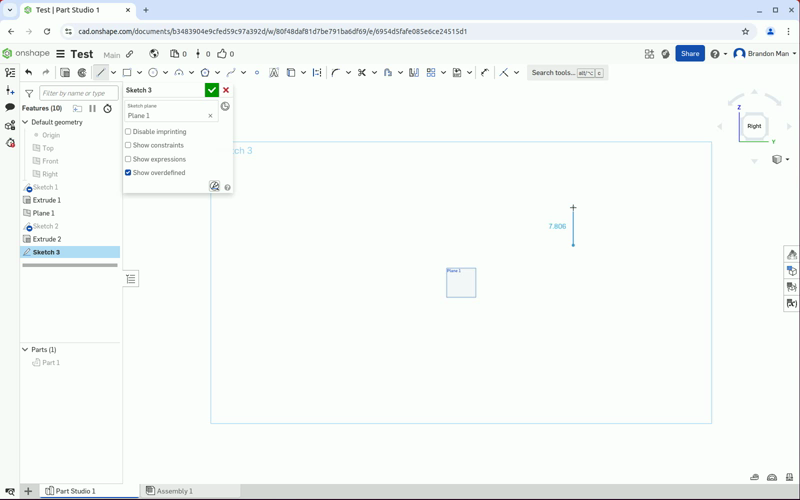
key_up(shift)
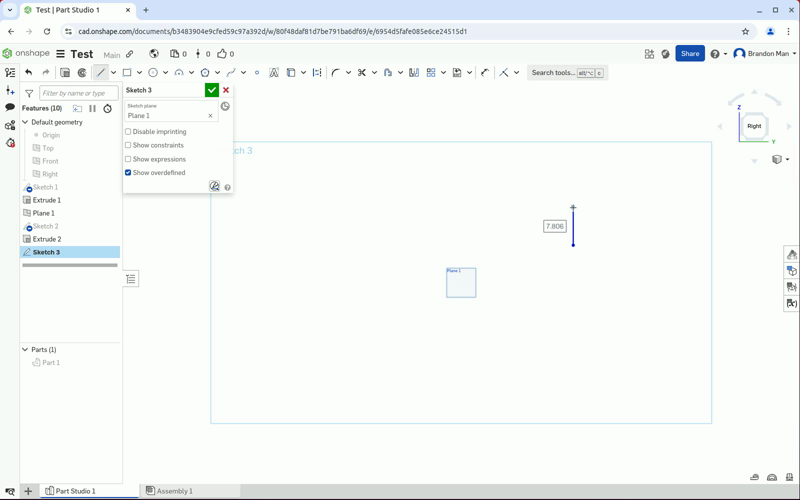
key(esc)
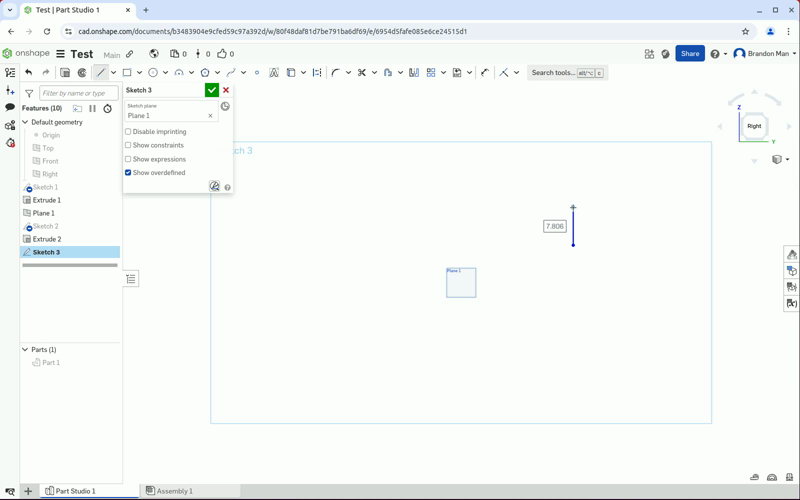
key(a)
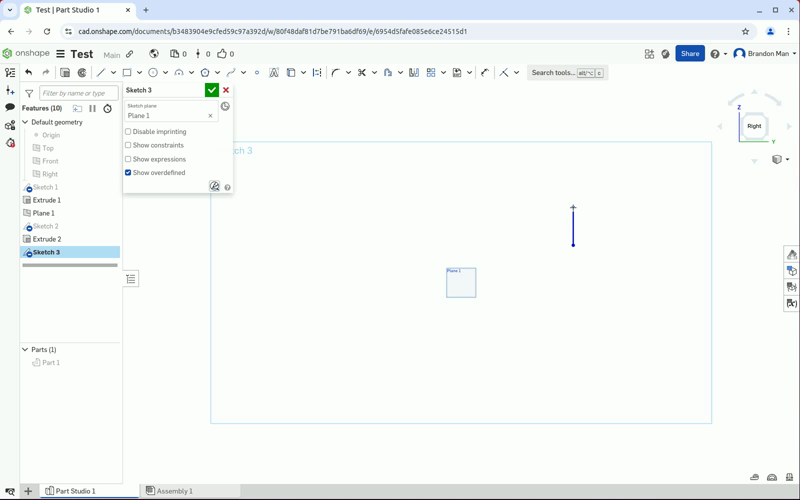
mouse_move(573, 207)
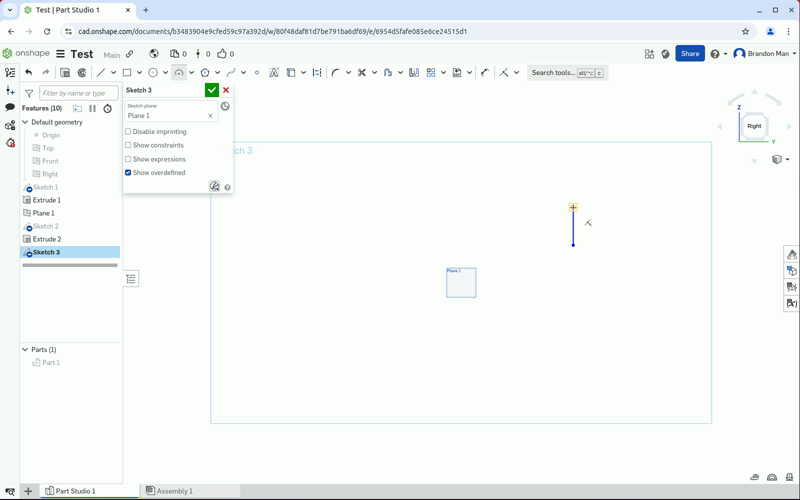
click(573, 207)
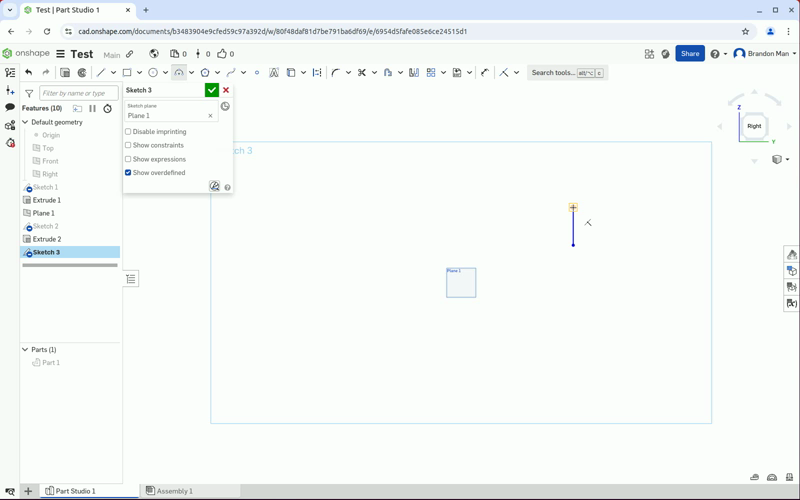
mouse_move(573, 245)
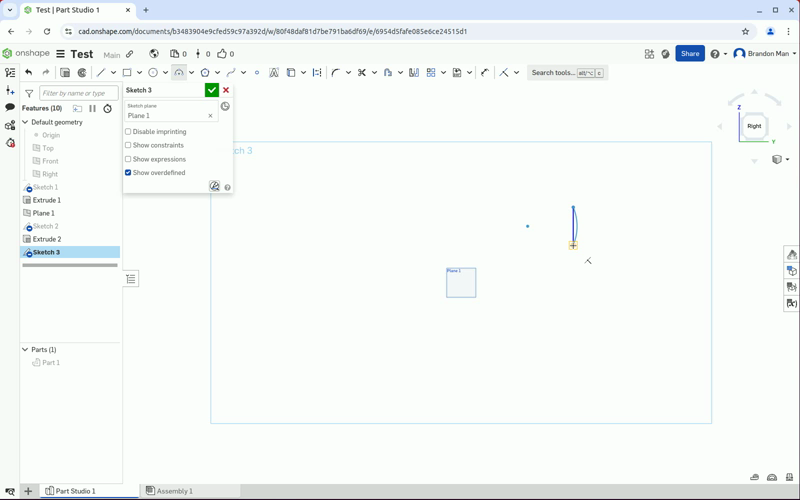
click(573, 245)
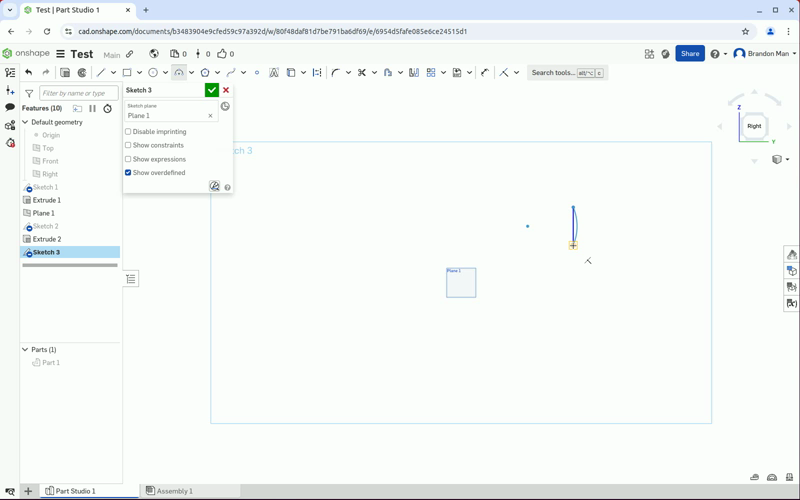
key_down(shift)
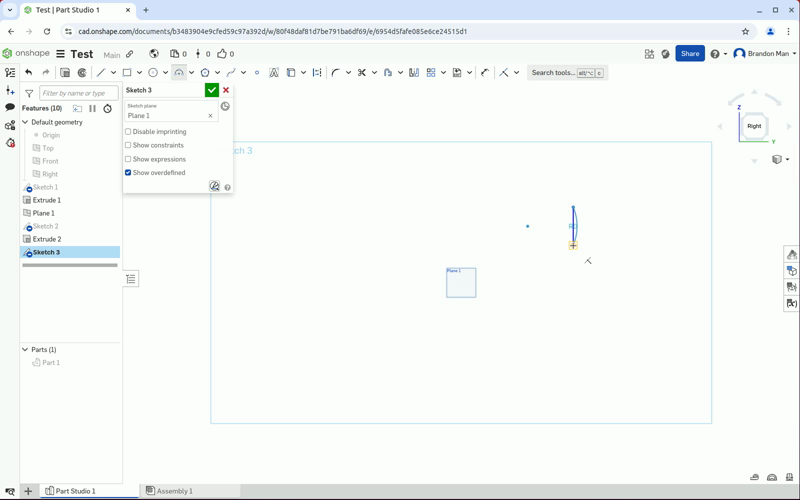
mouse_move(554, 226)
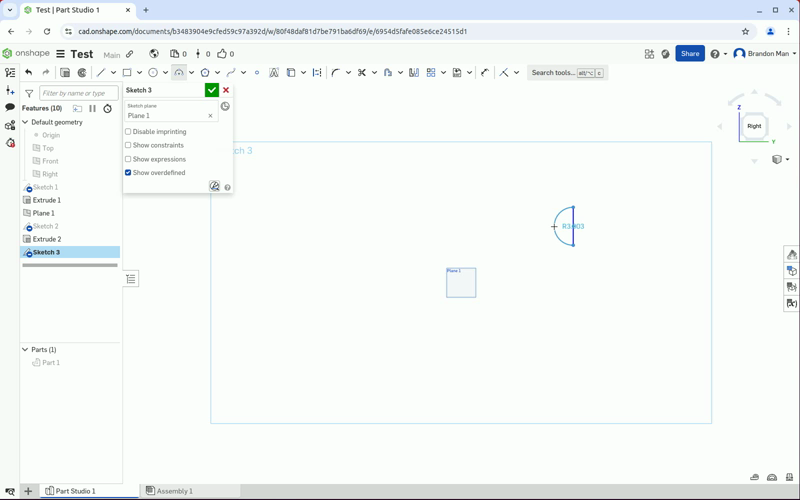
click(554, 226)
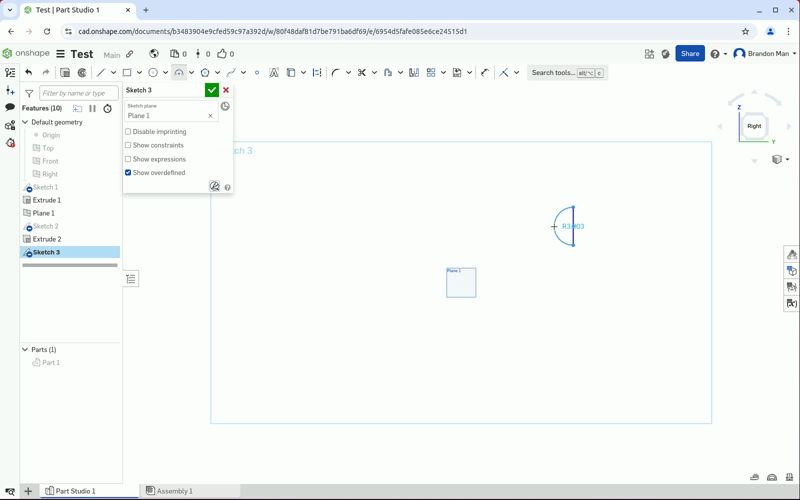
key_up(shift)
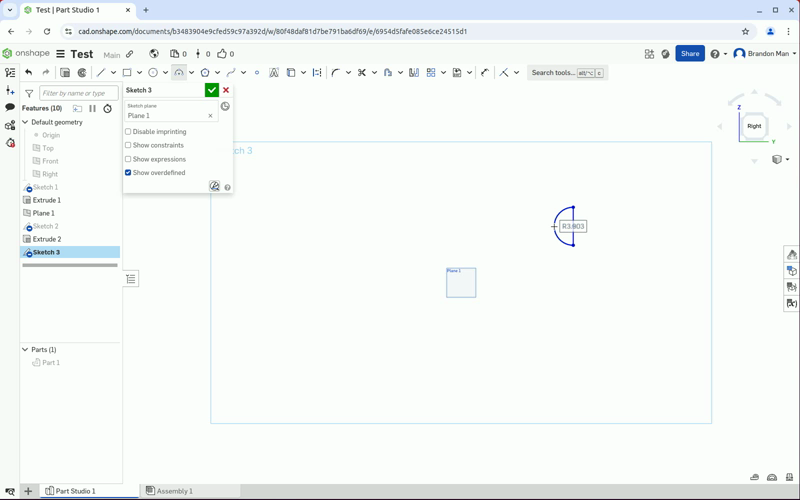
key(esc)
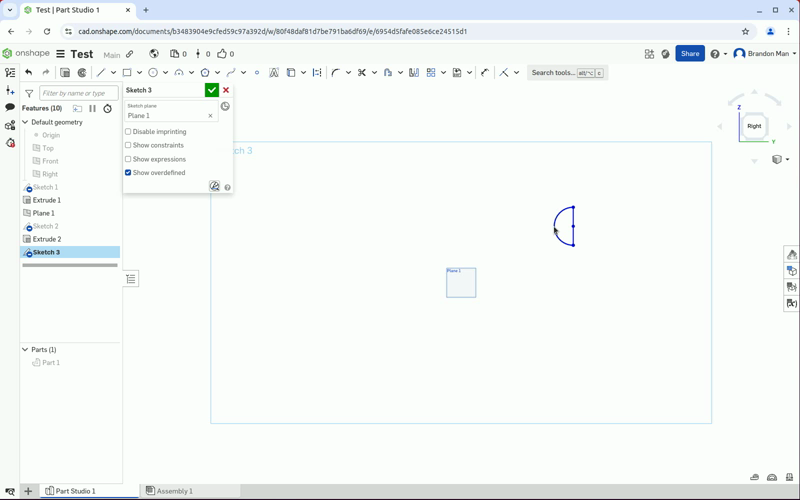
mouse_move(567, 233)
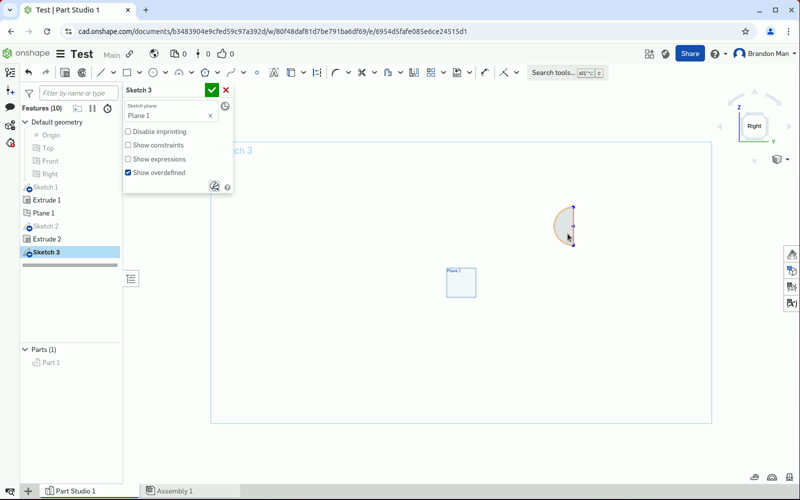
scroll(6)
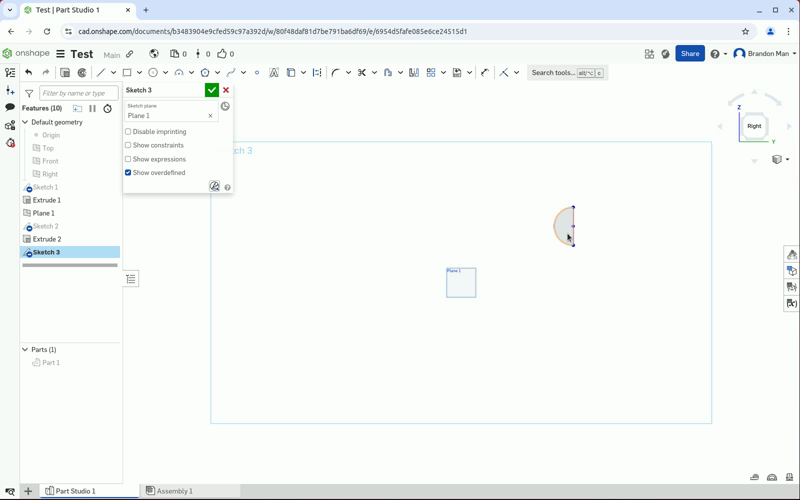
scroll(6)
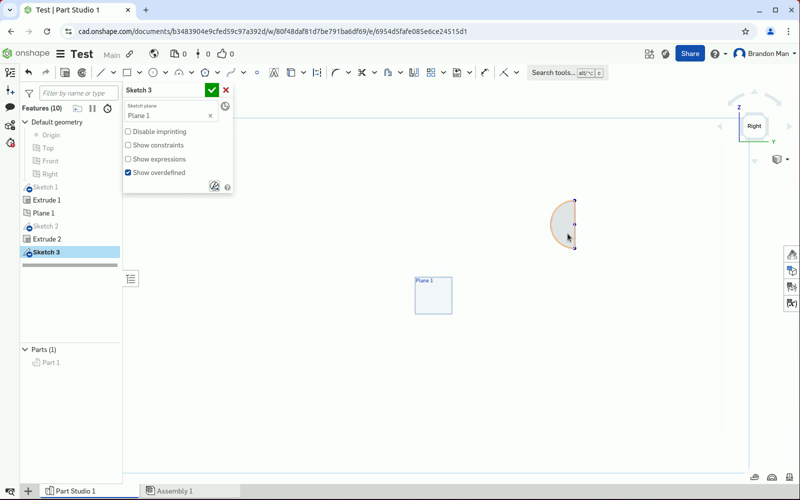
scroll(6)
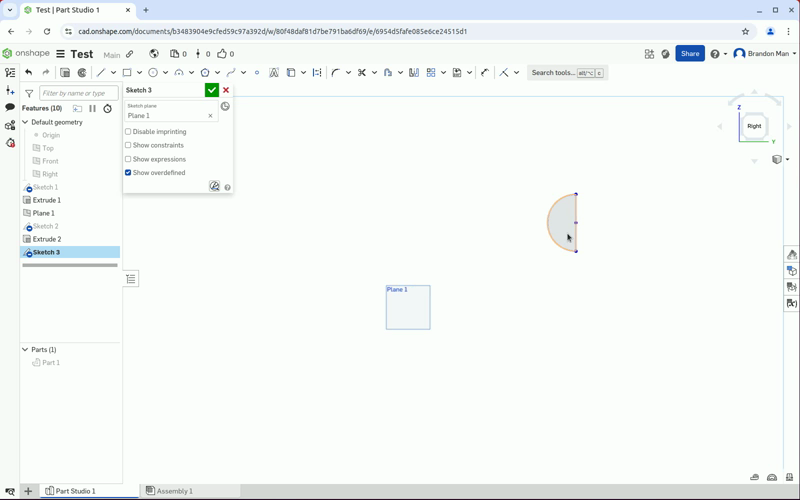
scroll(6)
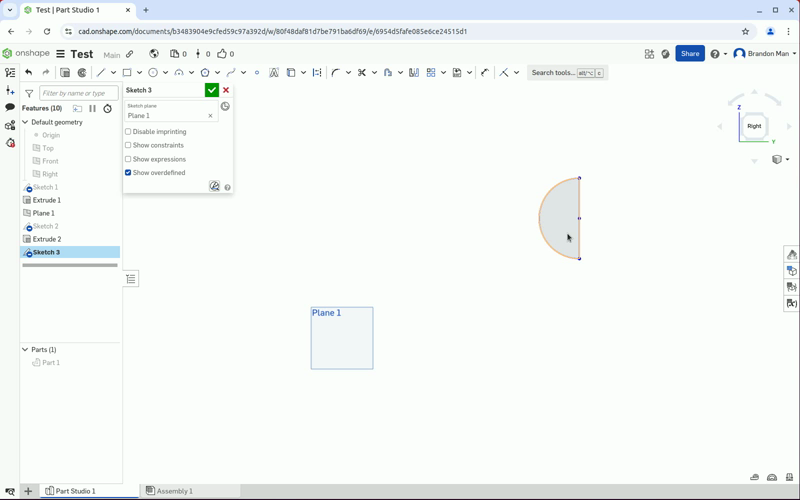
scroll(6)
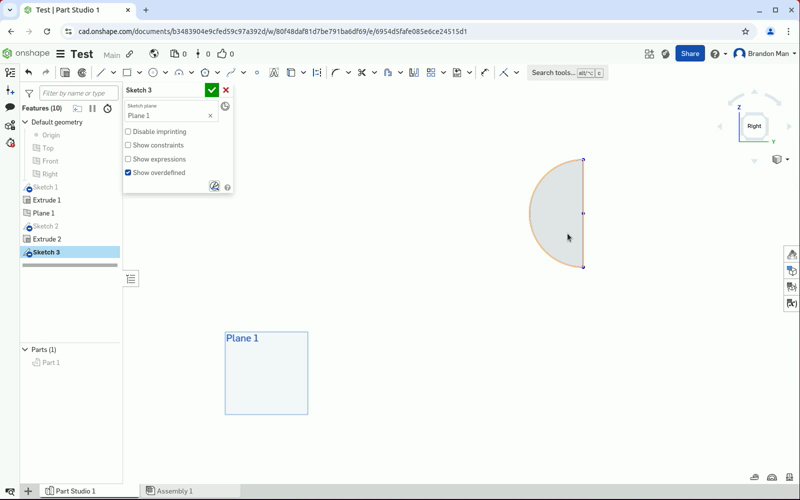
scroll(6)
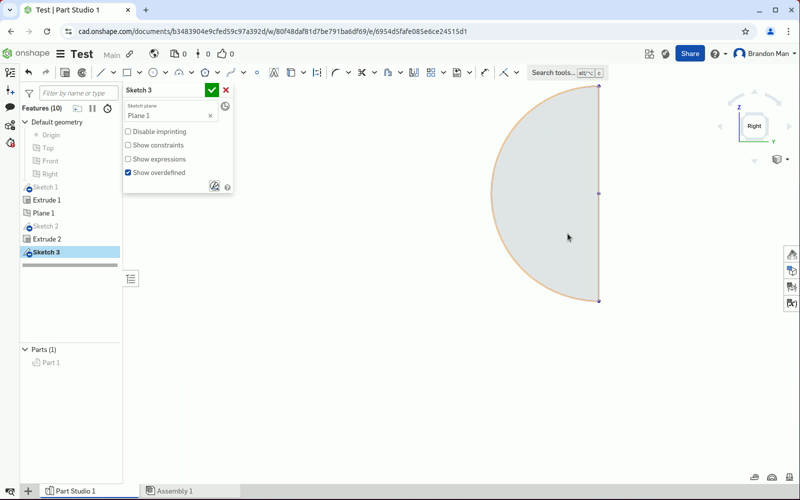
scroll(6)
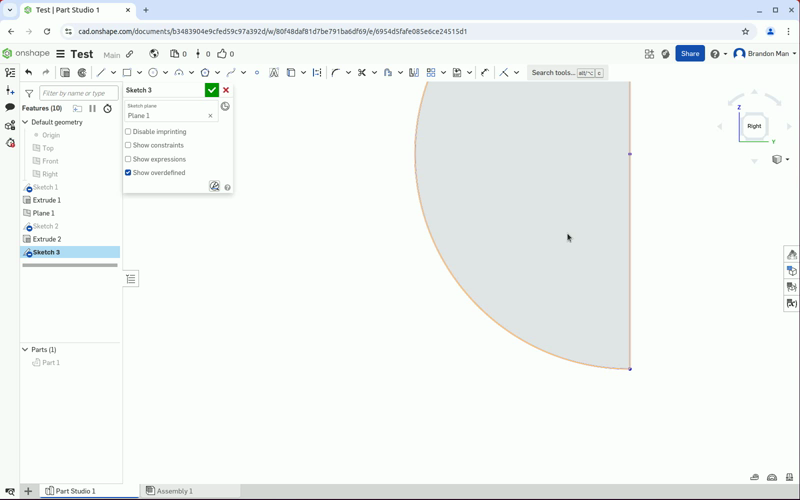
click(567, 233)
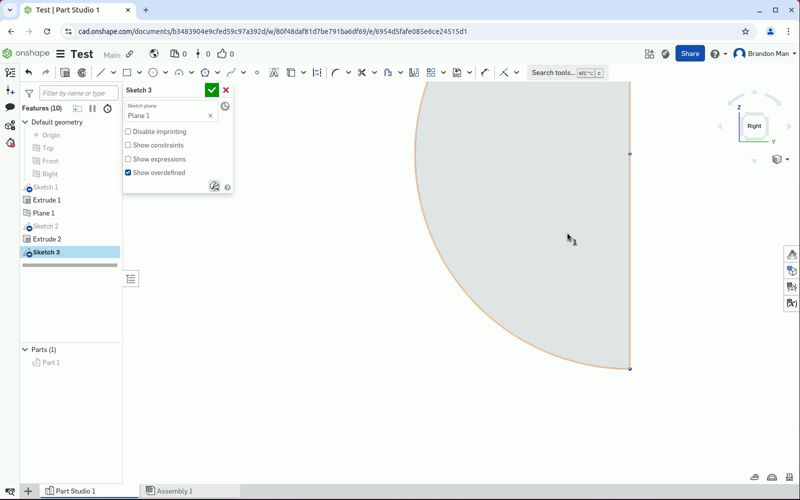
scroll(-6)
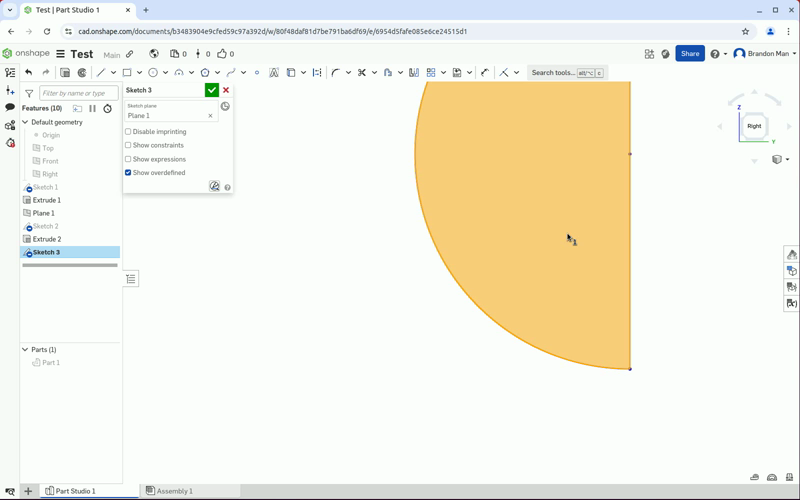
scroll(-6)
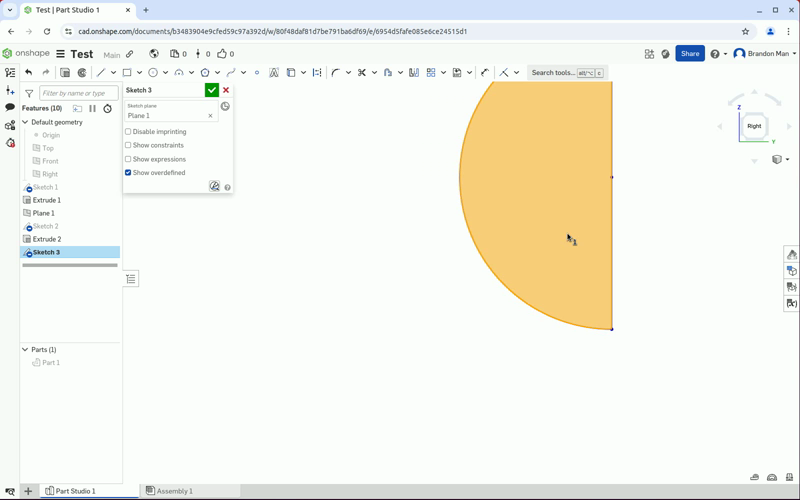
scroll(-6)
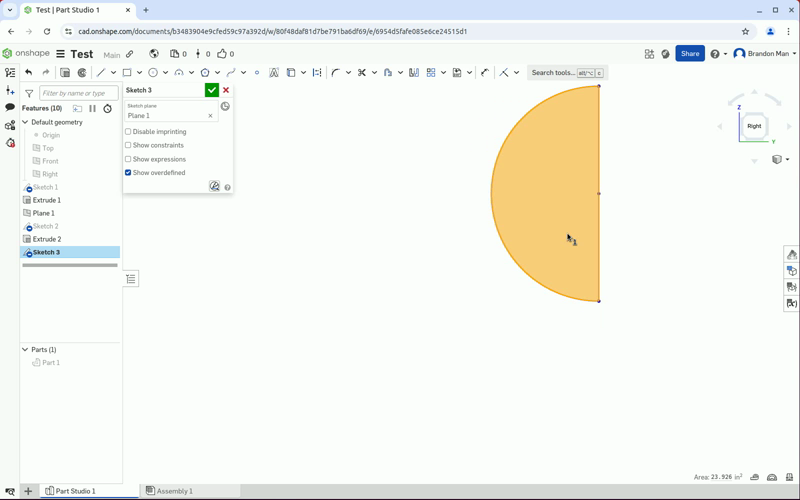
scroll(-6)
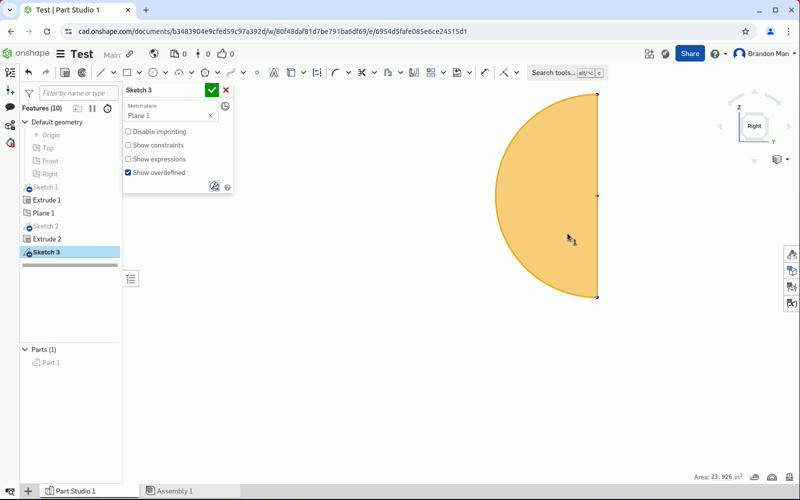
scroll(-6)
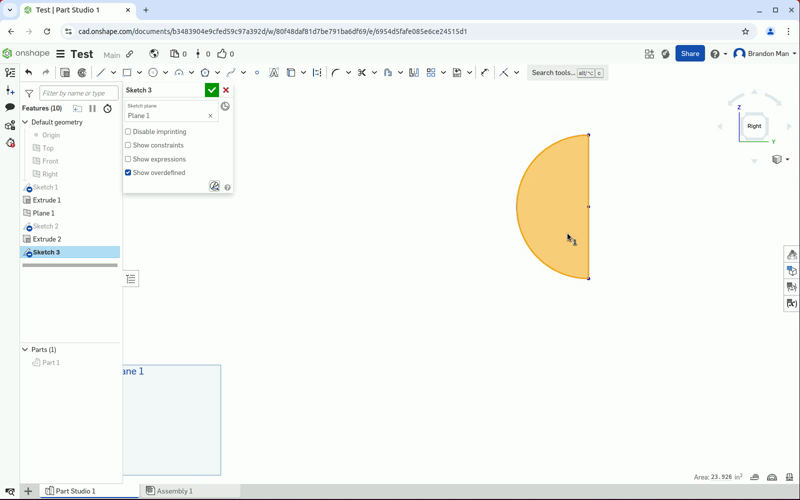
scroll(-6)
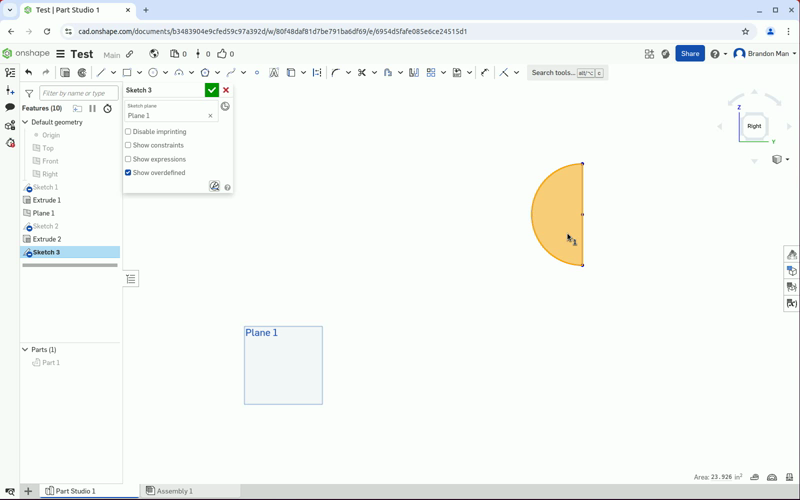
scroll(-6)
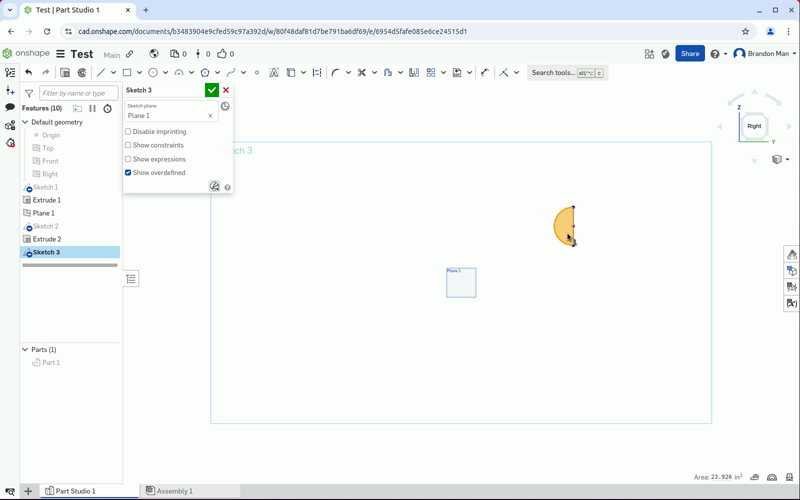
mouse_move(73, 352)
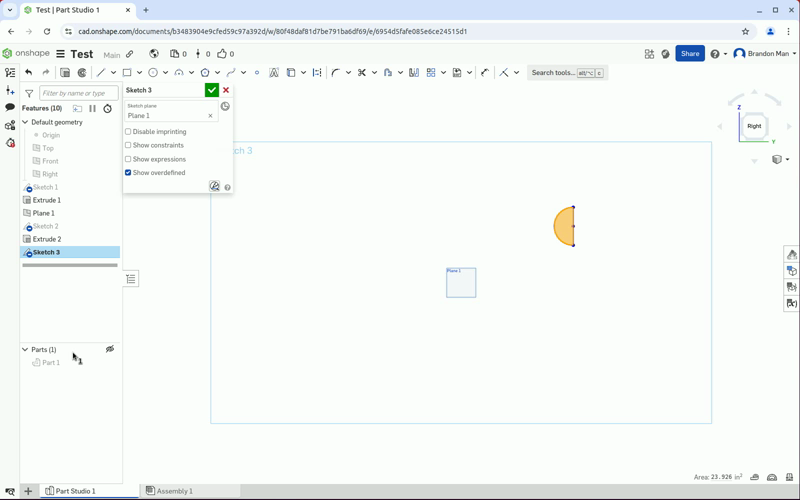
key(shift+y)
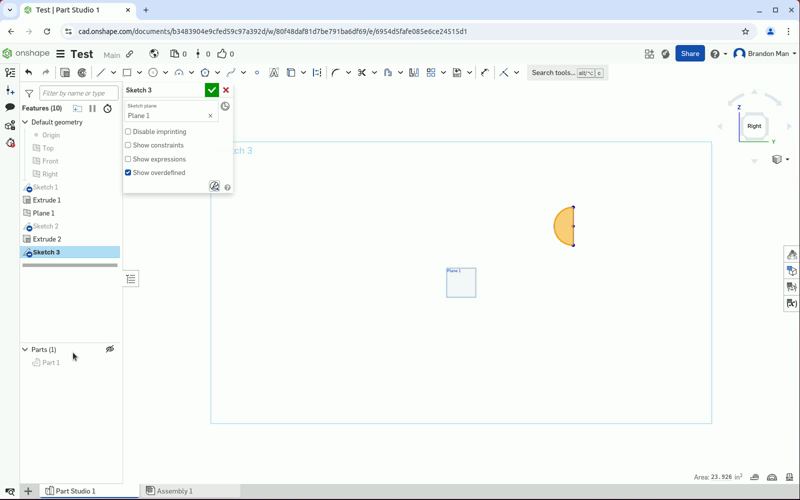
key(shift+e)
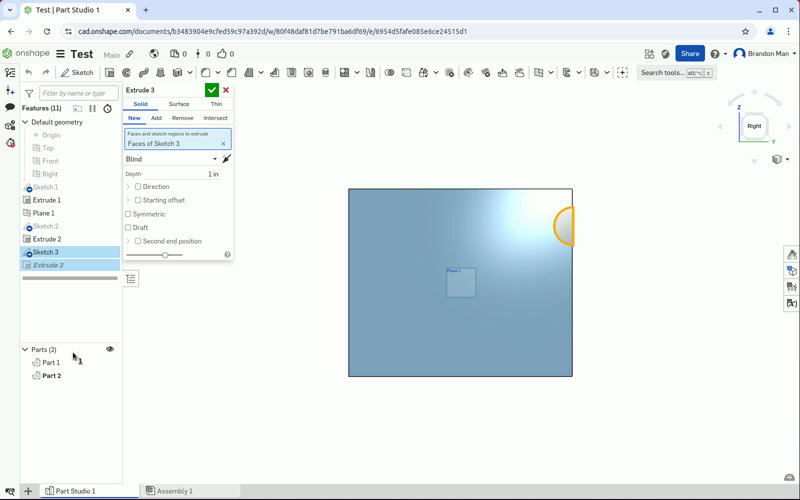
mouse_move(143, 106)
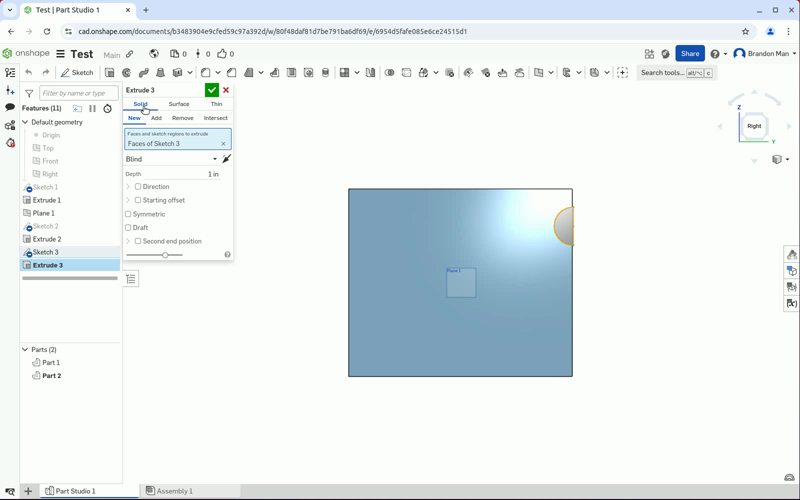
click(143, 106)
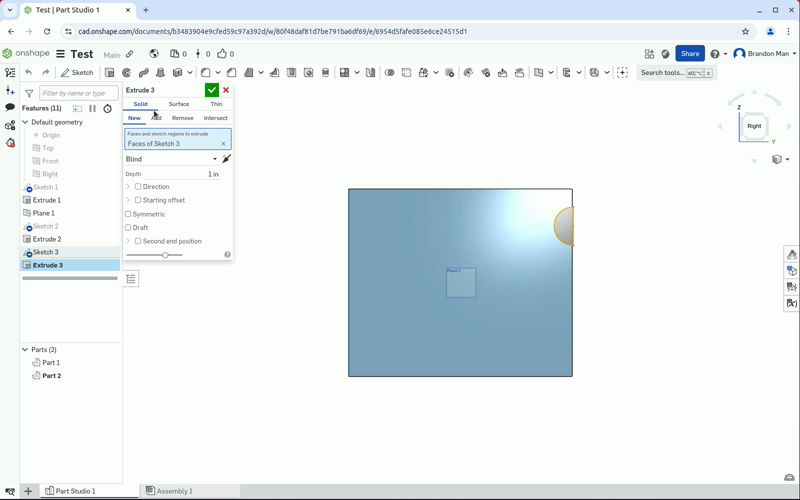
mouse_move(186, 120)
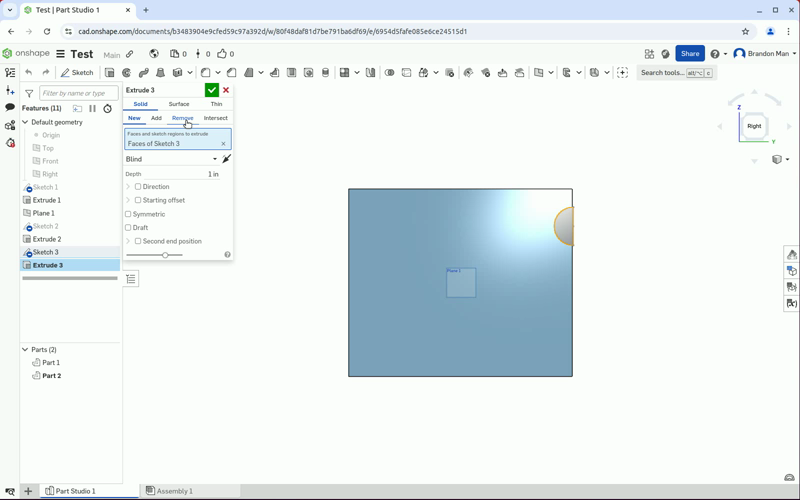
click(186, 120)
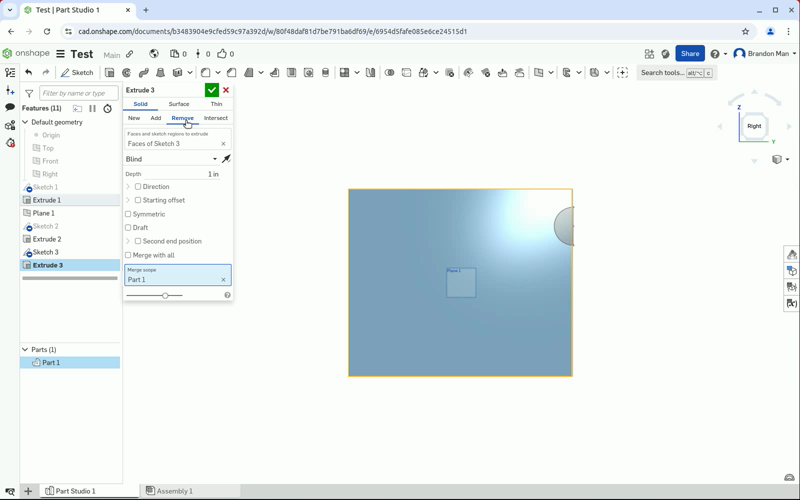
key(tab, 4)
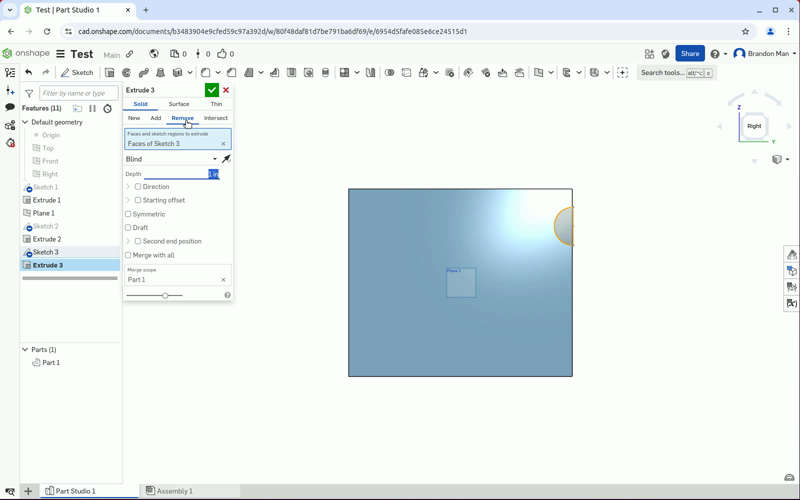
text(23.108)
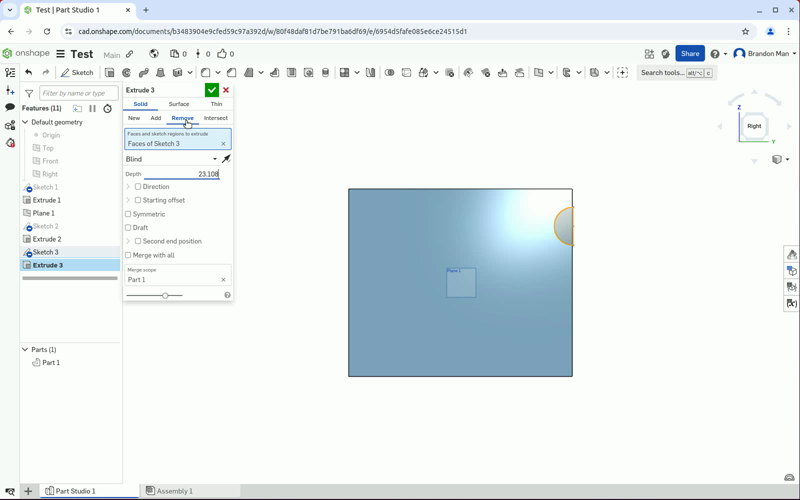
key(tab, 6)
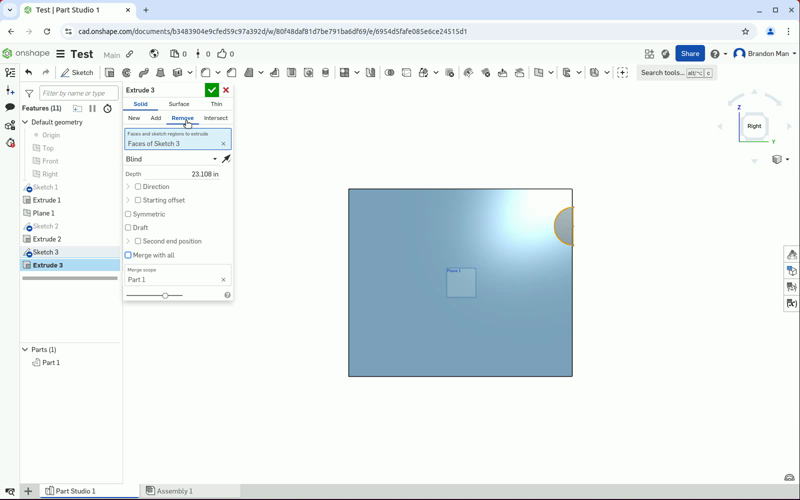
key(space)
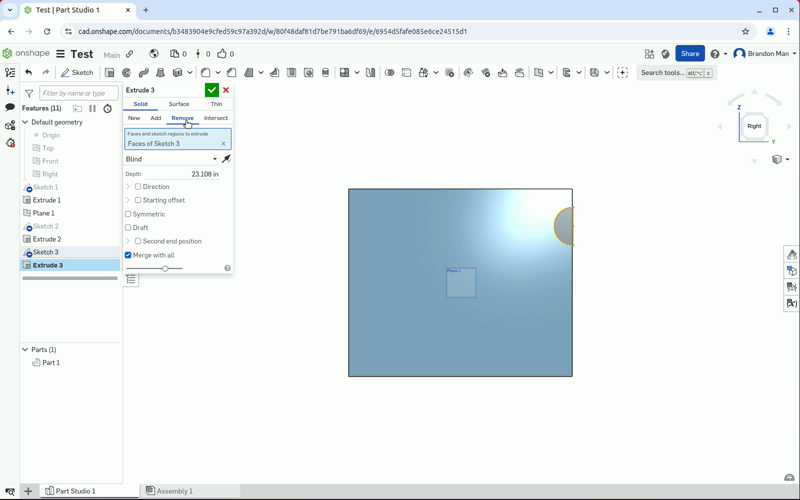
key(enter)
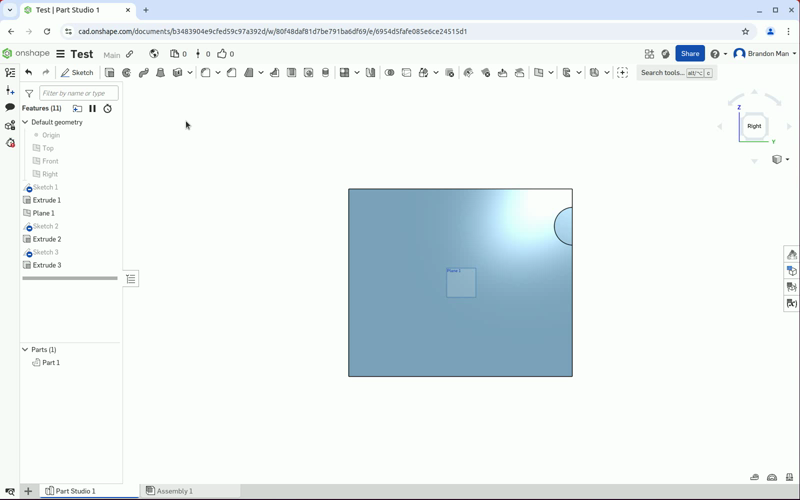
key(shift+h)
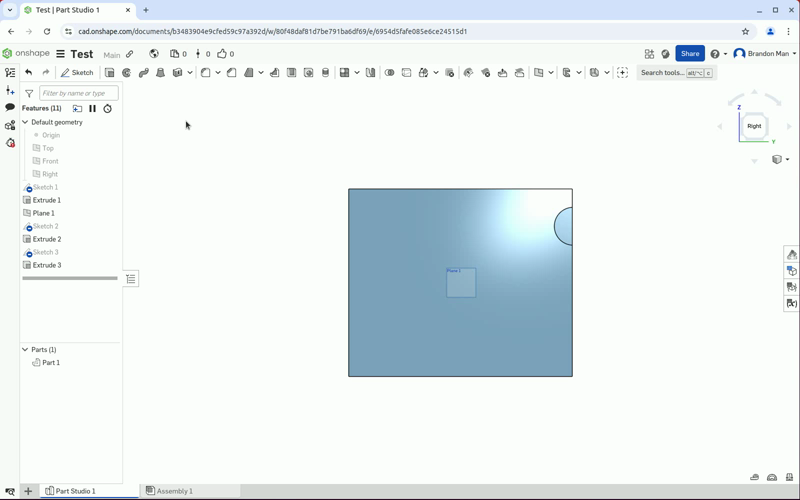
key(shift+h)
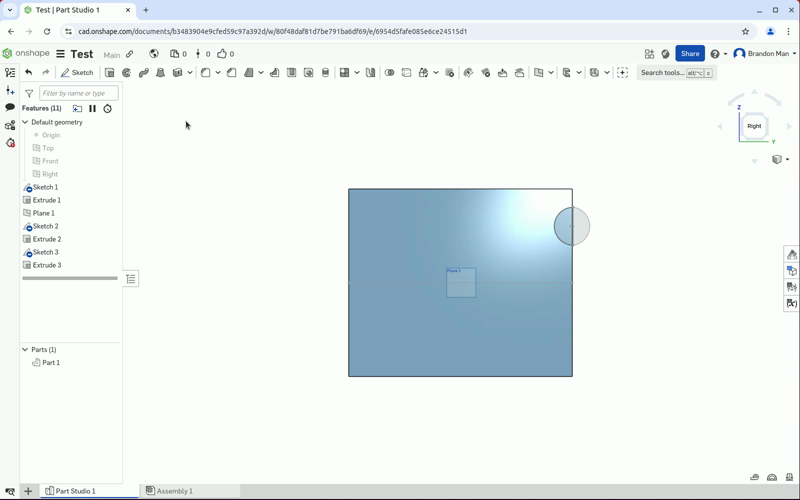
key(shift+7)
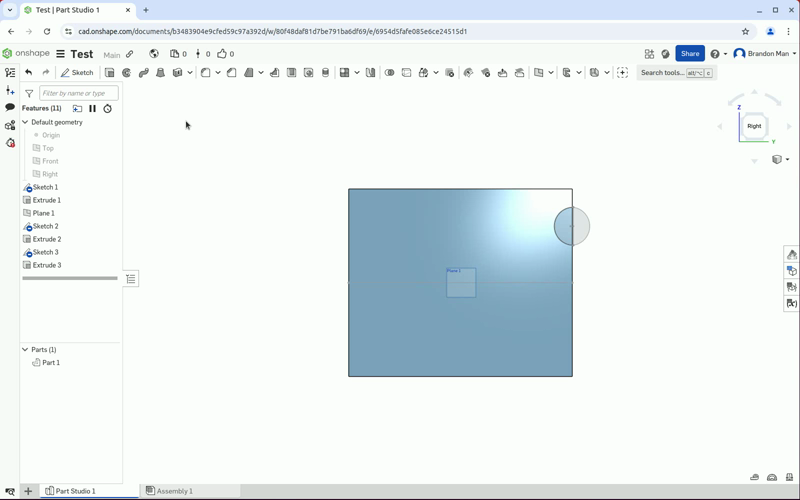
key(right, 2)
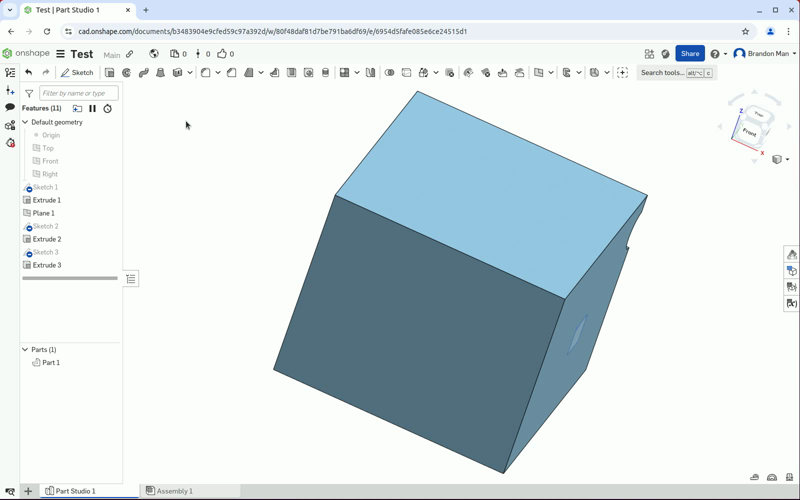
key(down, 2)
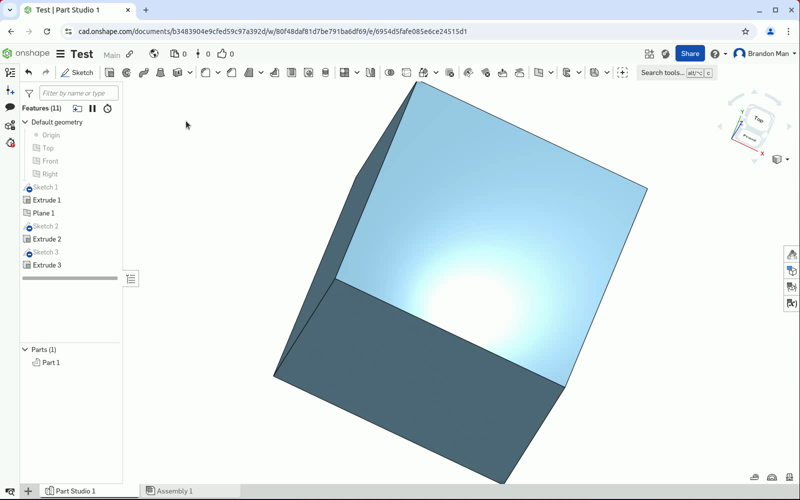
key(up, 2)
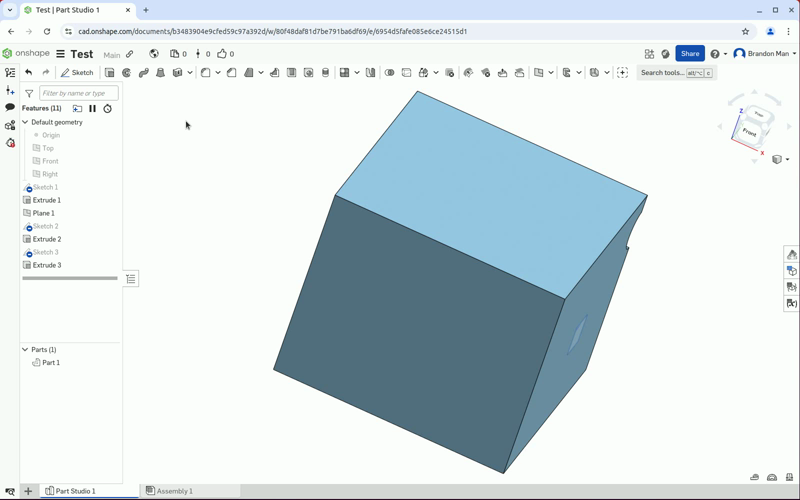
key(left, 2)
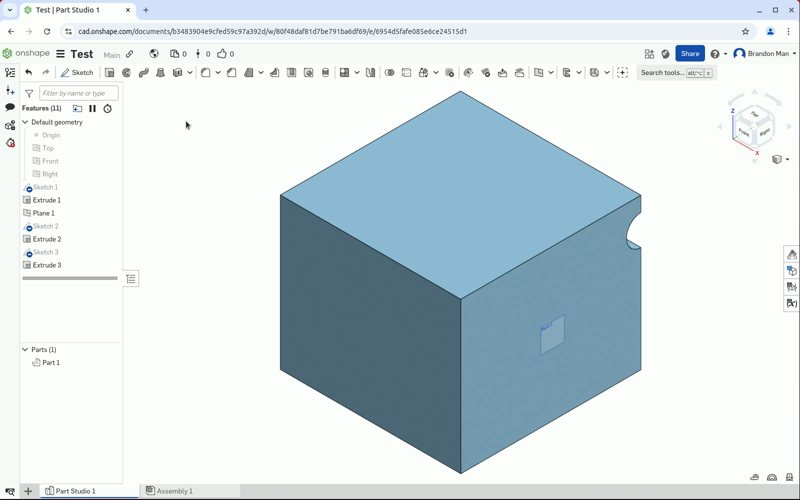
mouse_move(73, 189)
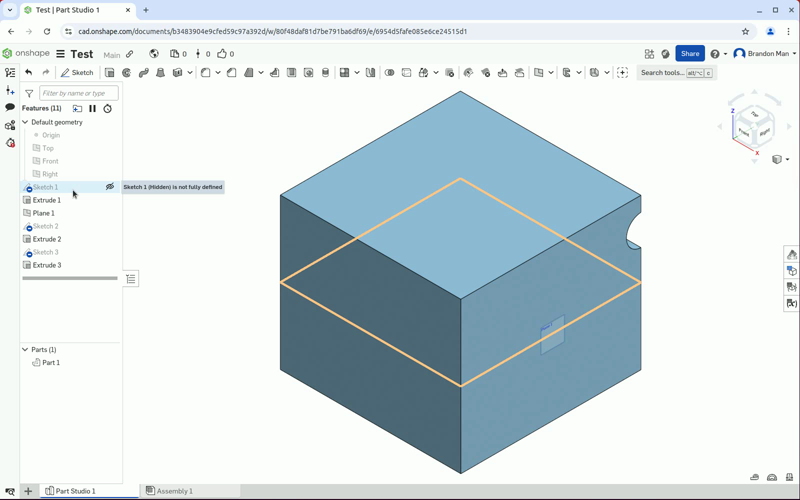
click(73, 189)